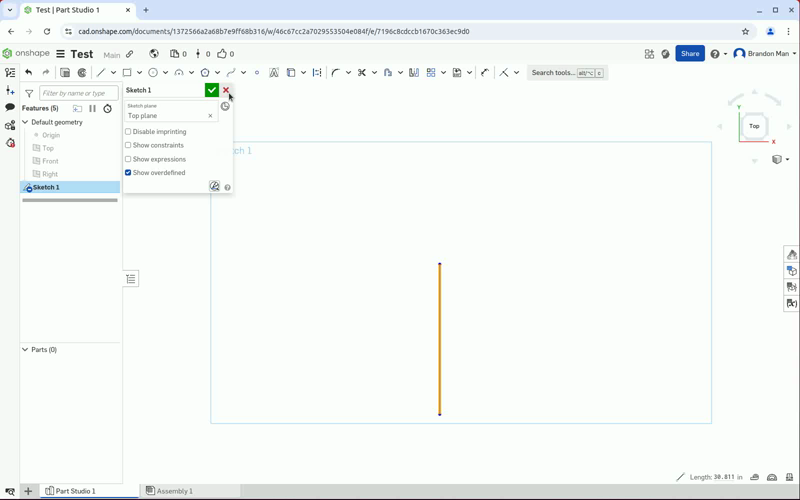
key(shift+h)
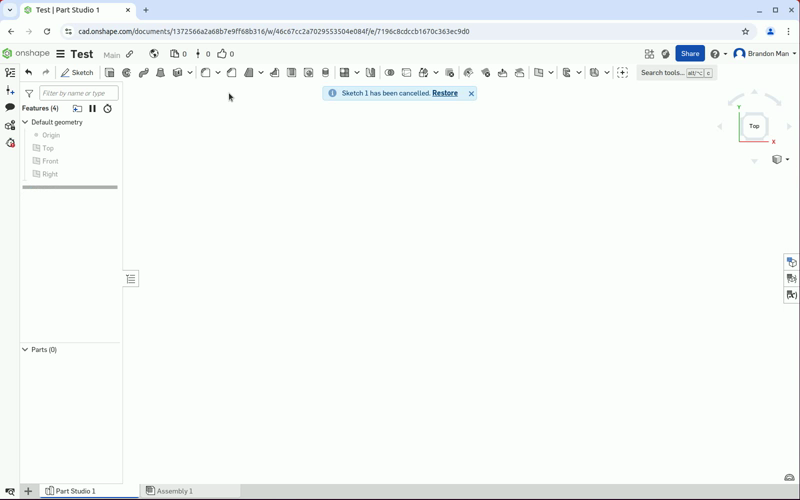
mouse_move(73, 352)
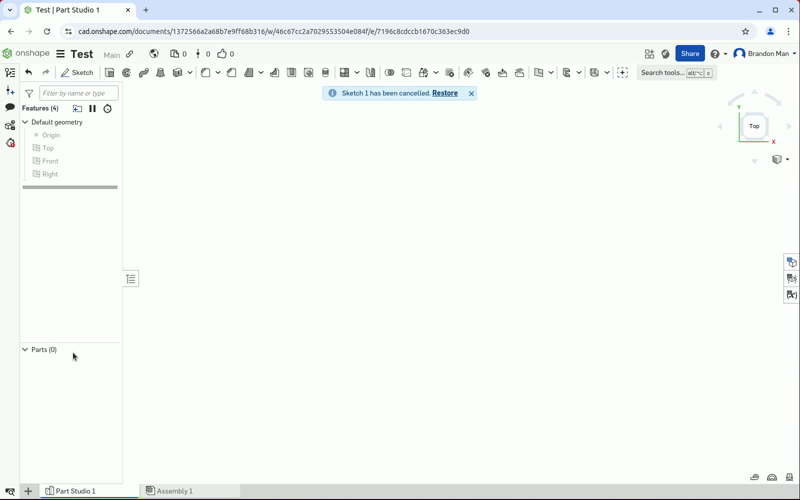
key(y)
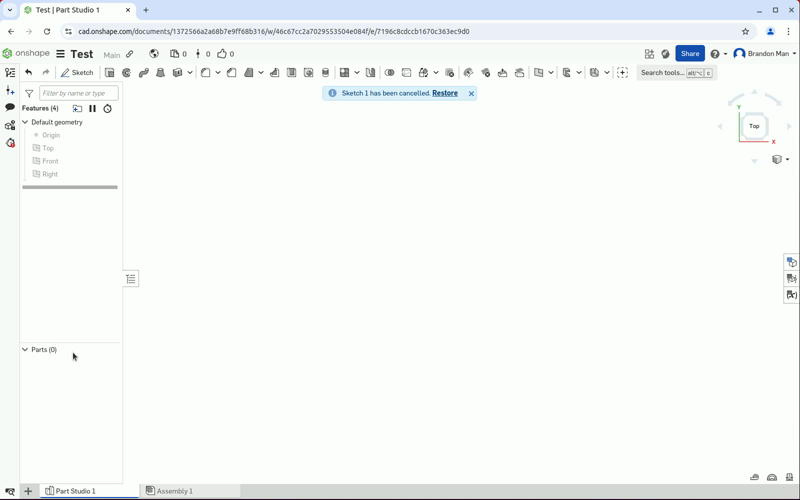
key(shift+p)
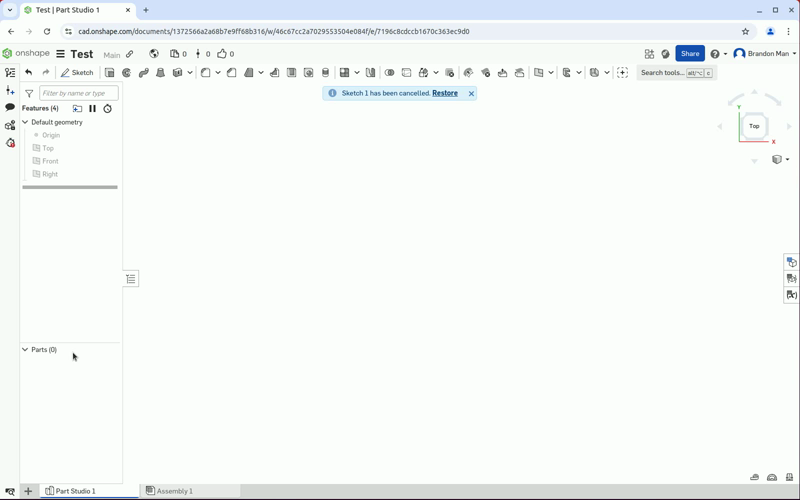
key(space)
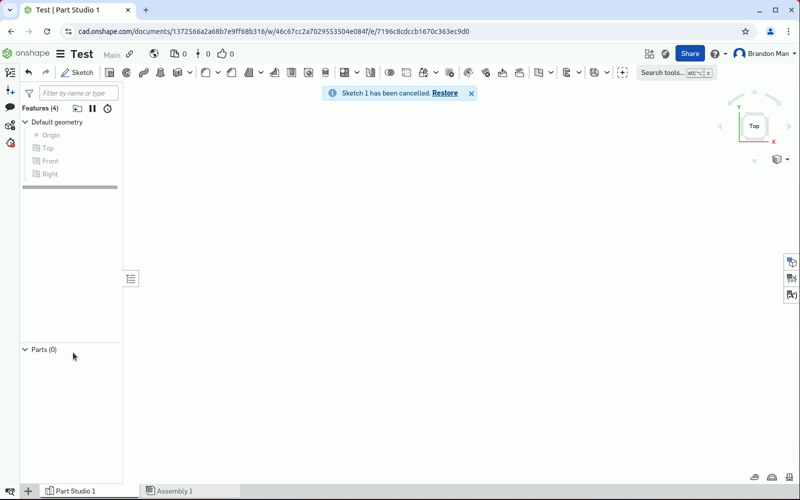
key_down(shift)
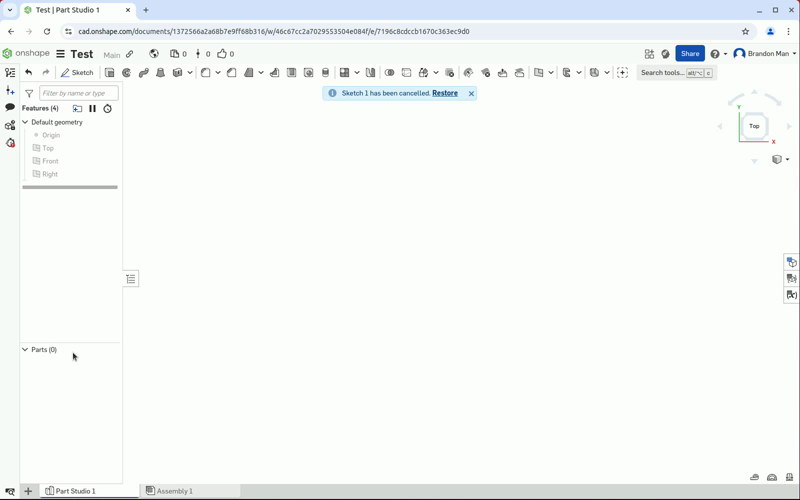
key(up)
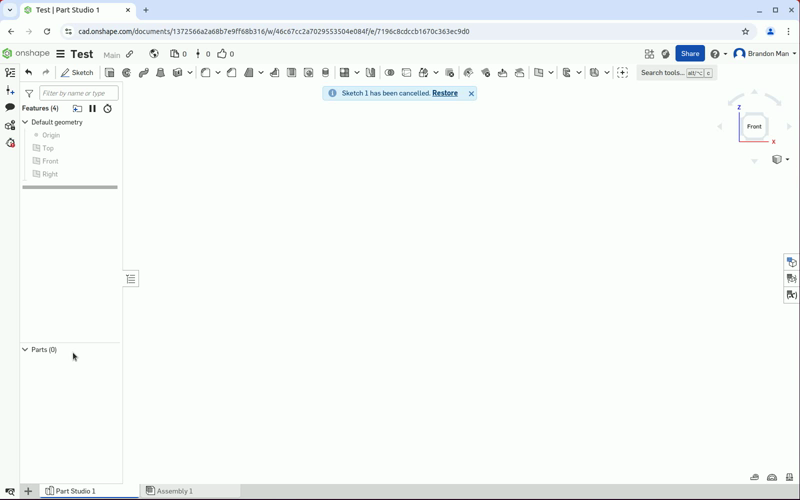
key_up(shift)
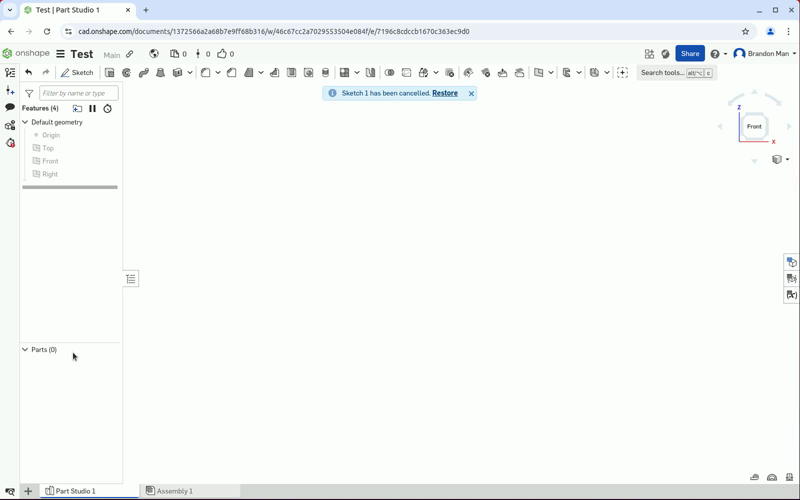
mouse_move(73, 352)
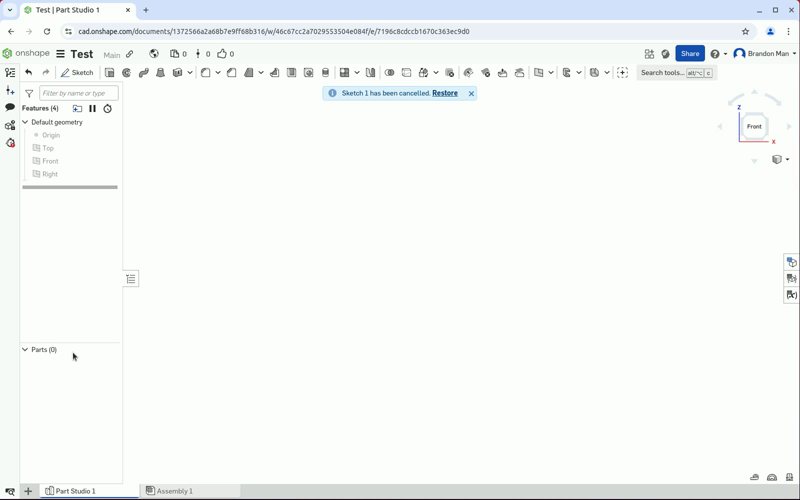
key(shift+y)
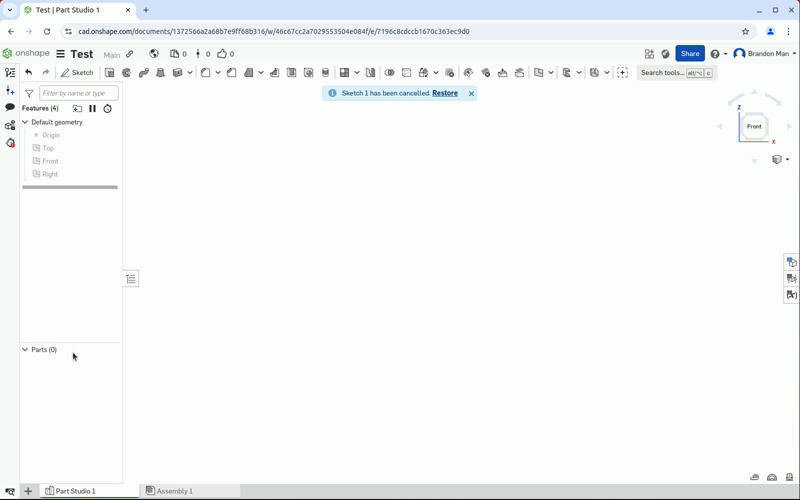
key(shift+s)
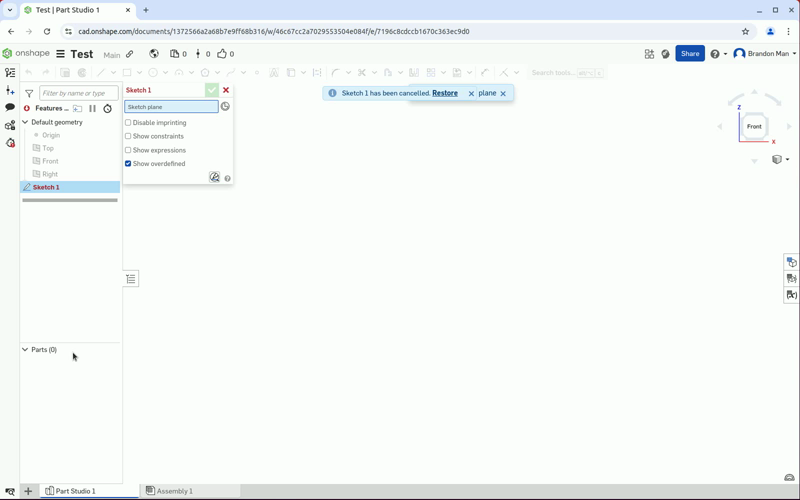
mouse_move(73, 163)
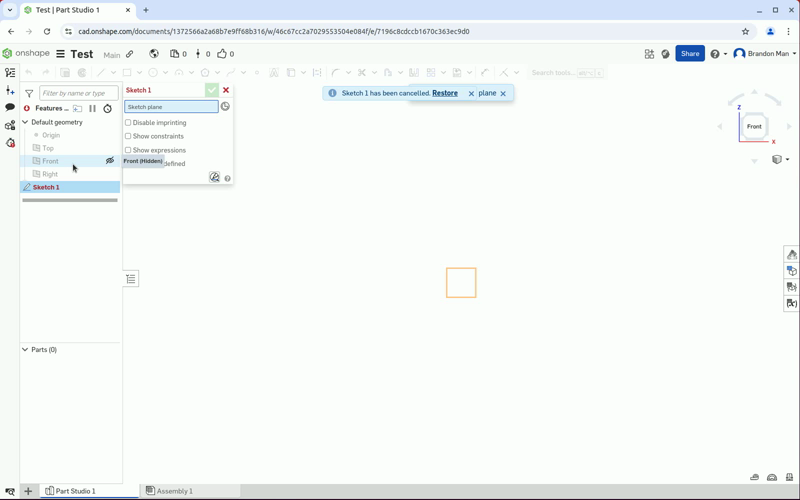
click(73, 163)
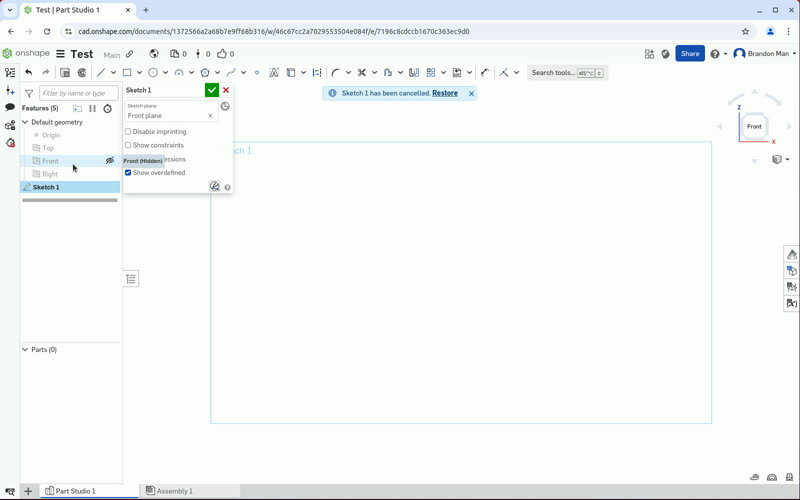
mouse_move(73, 352)
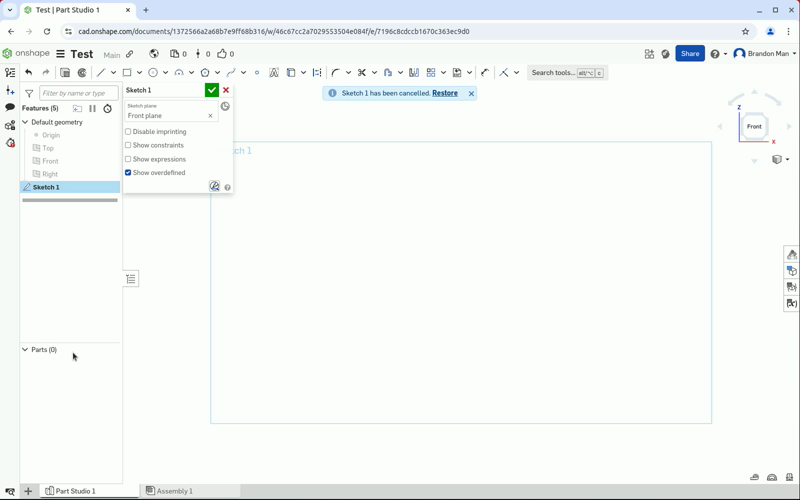
key(y)
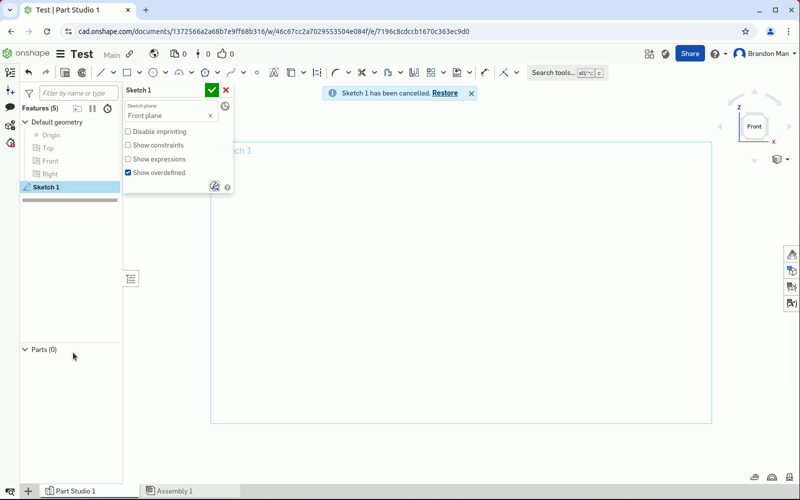
key(l)
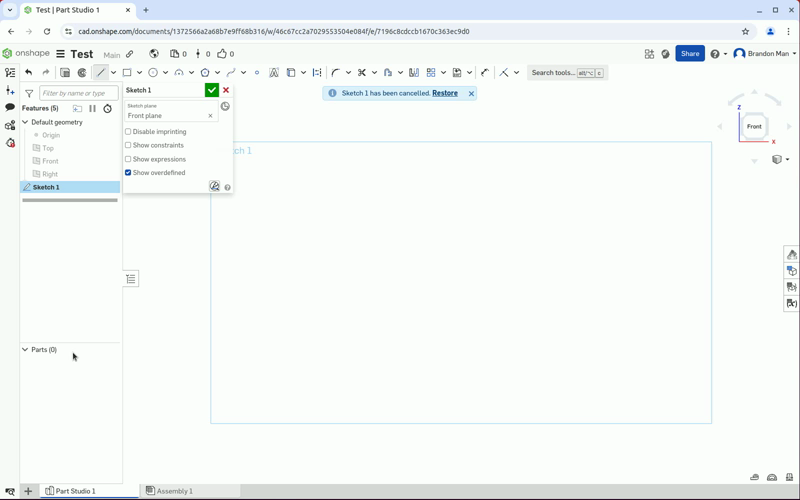
key_down(shift)
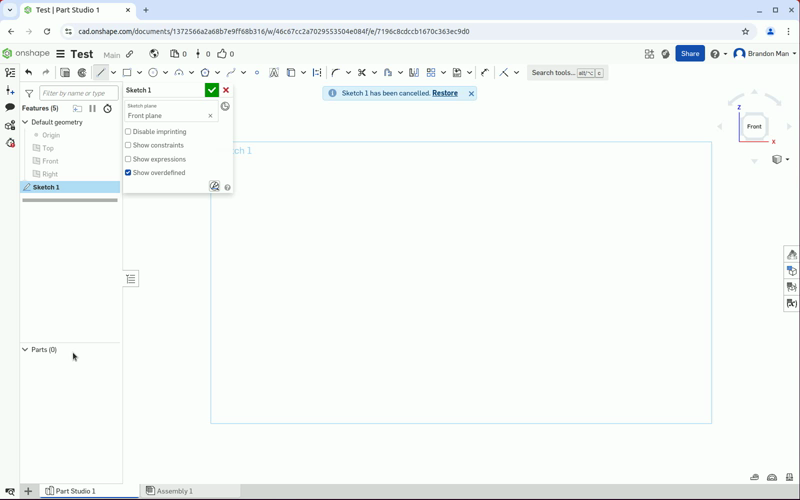
mouse_move(424, 299)
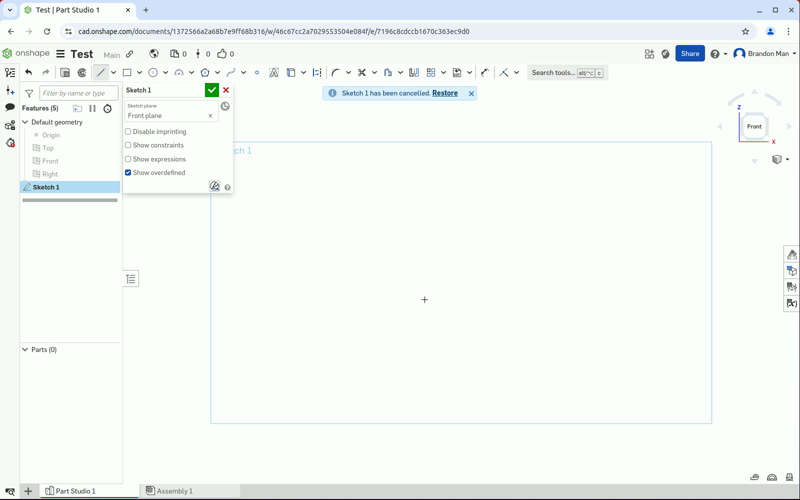
click(424, 299)
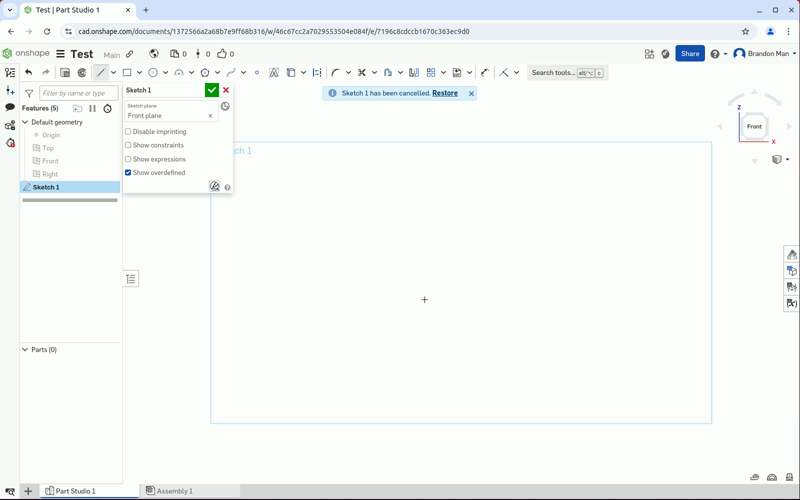
key_up(shift)
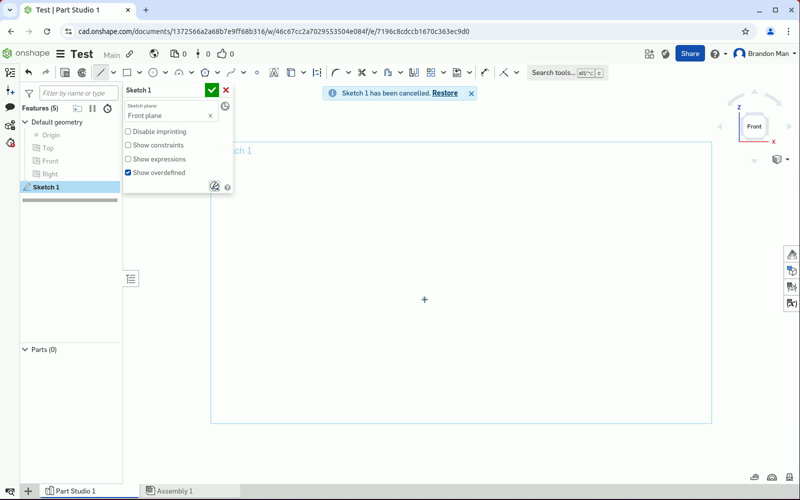
key_down(shift)
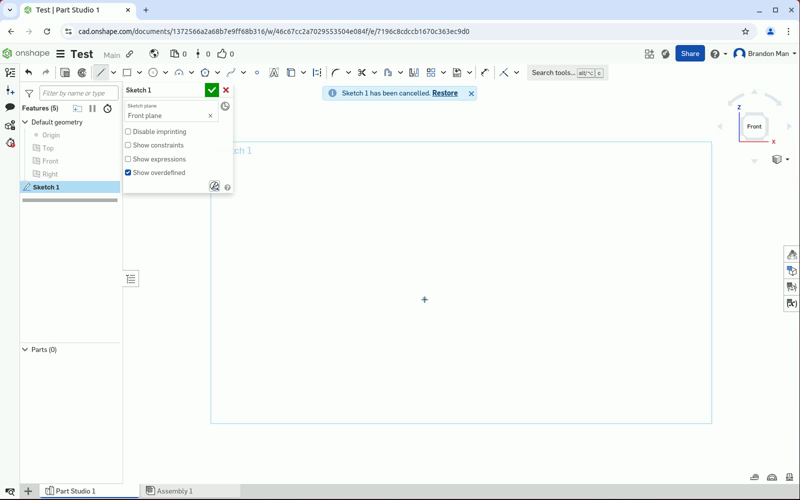
mouse_move(498, 299)
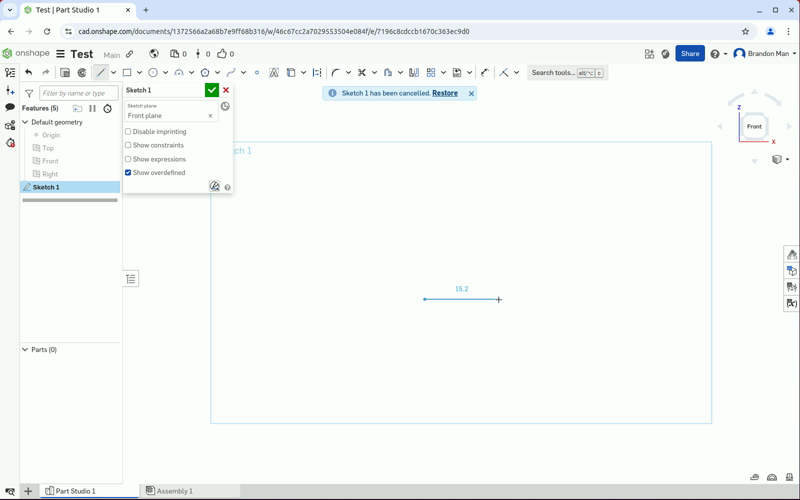
click(498, 299)
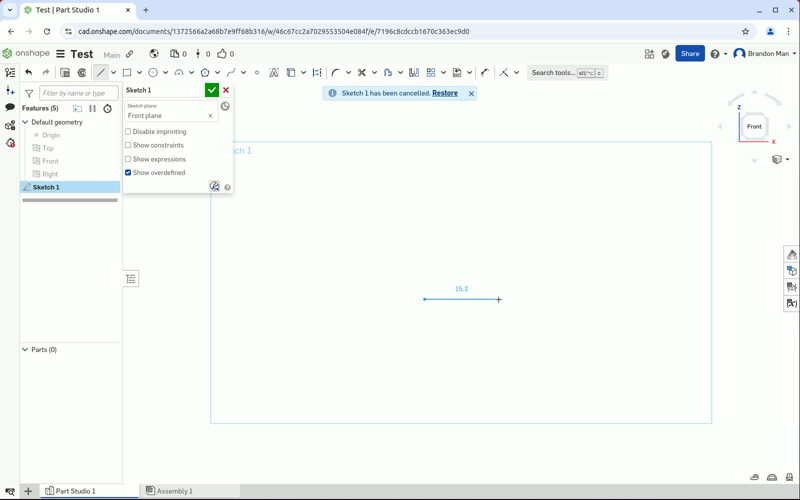
key_up(shift)
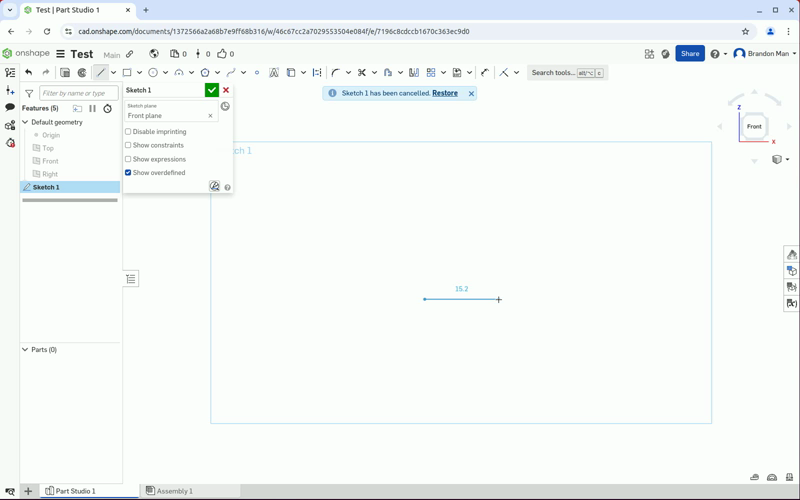
key_down(shift)
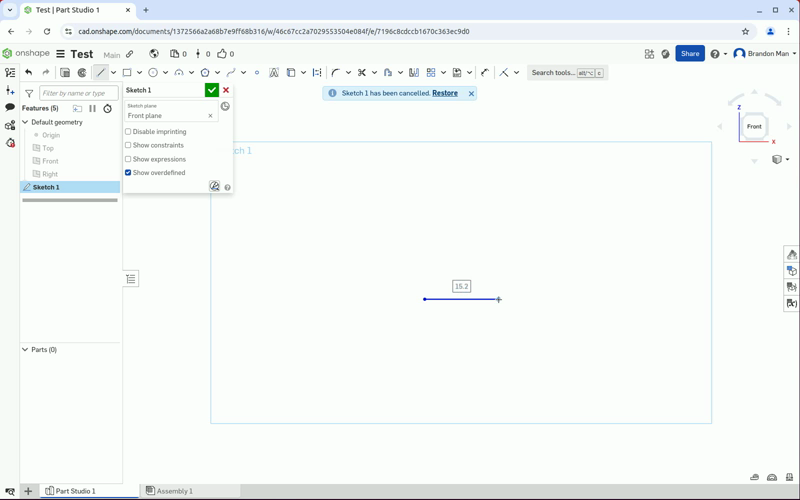
mouse_move(528, 299)
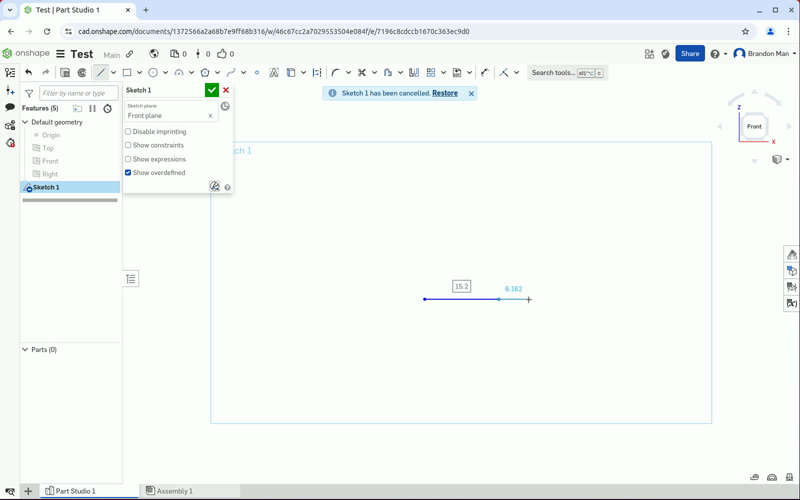
mouse_move(498, 267)
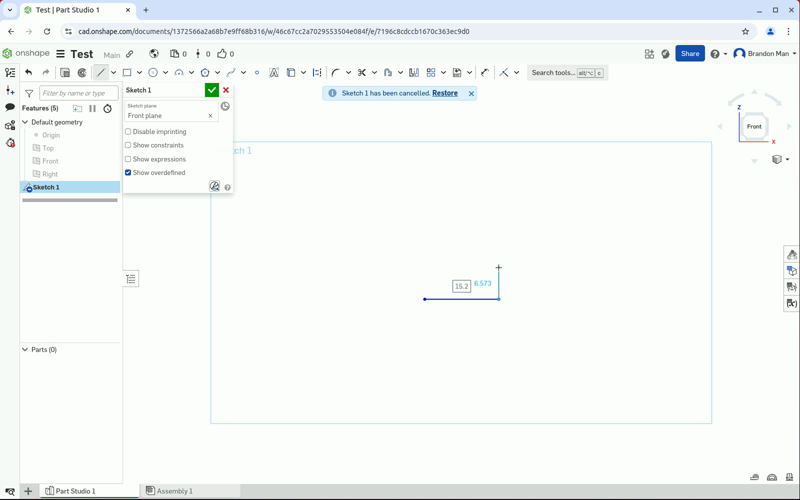
click(498, 267)
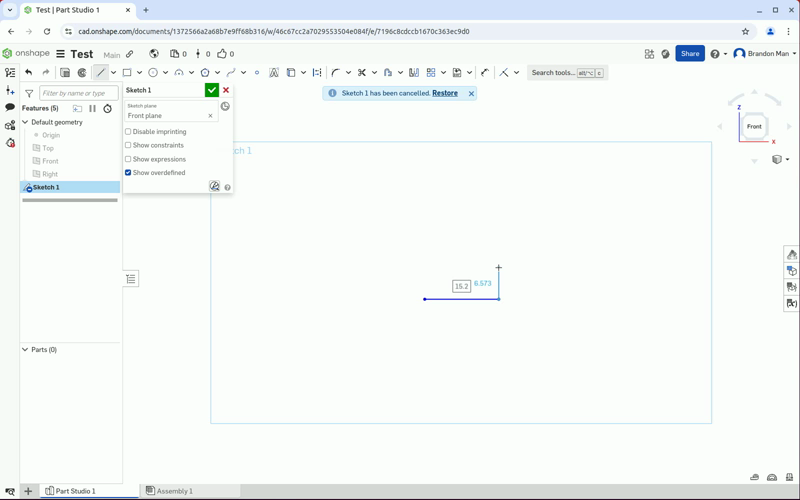
key_up(shift)
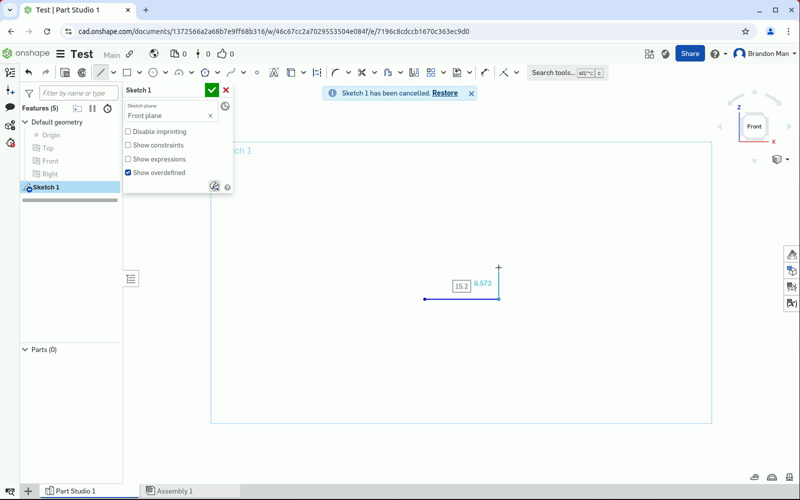
key_down(shift)
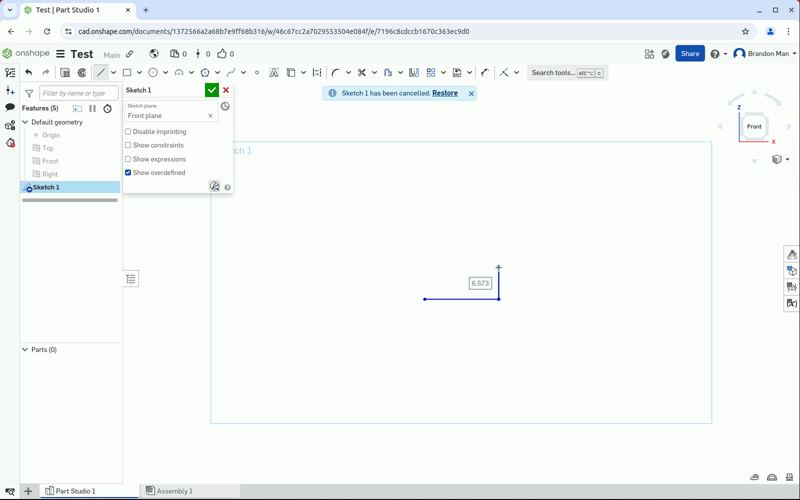
mouse_move(424, 267)
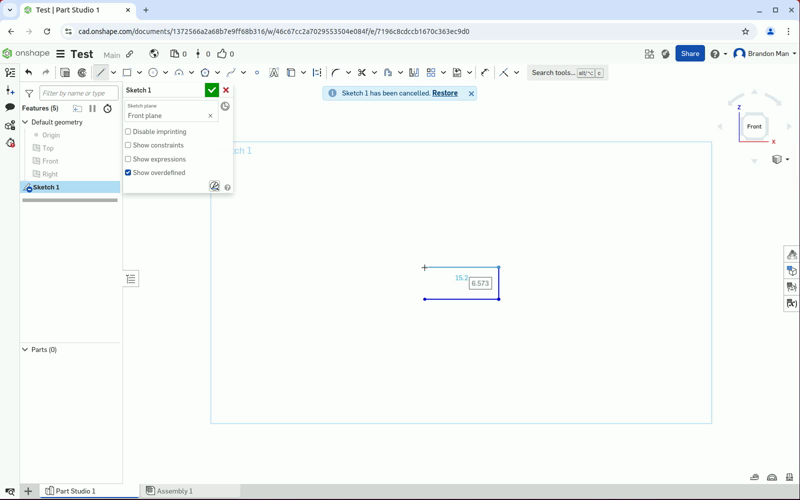
click(424, 267)
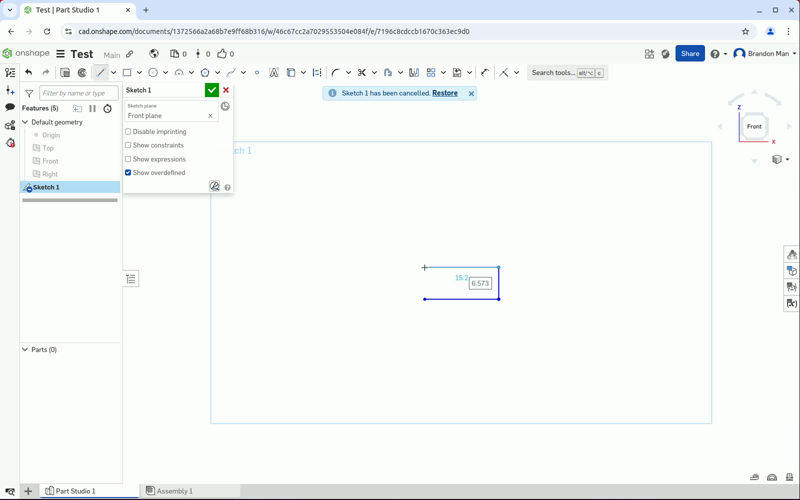
key_up(shift)
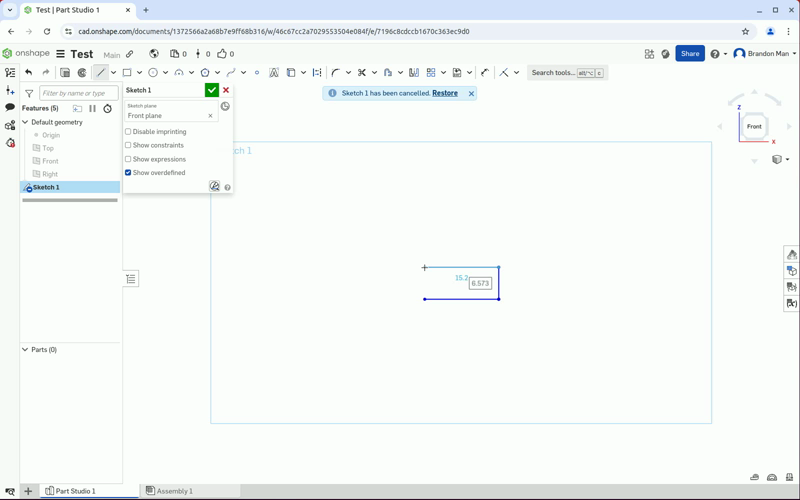
mouse_move(454, 267)
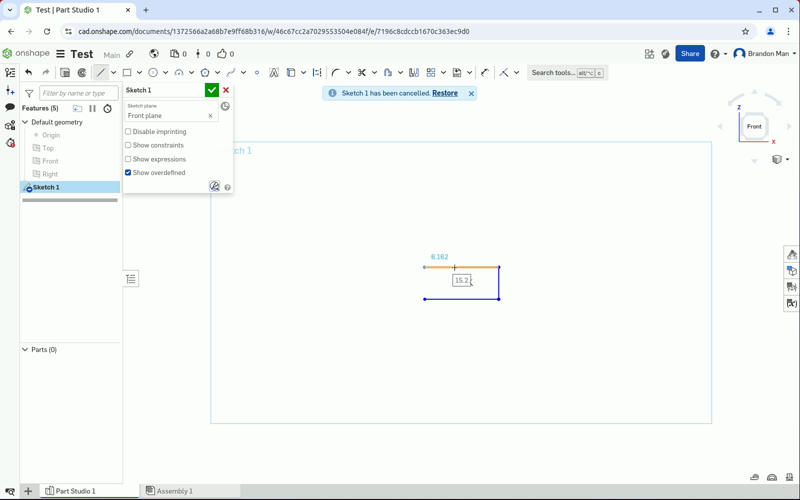
key_down(shift)
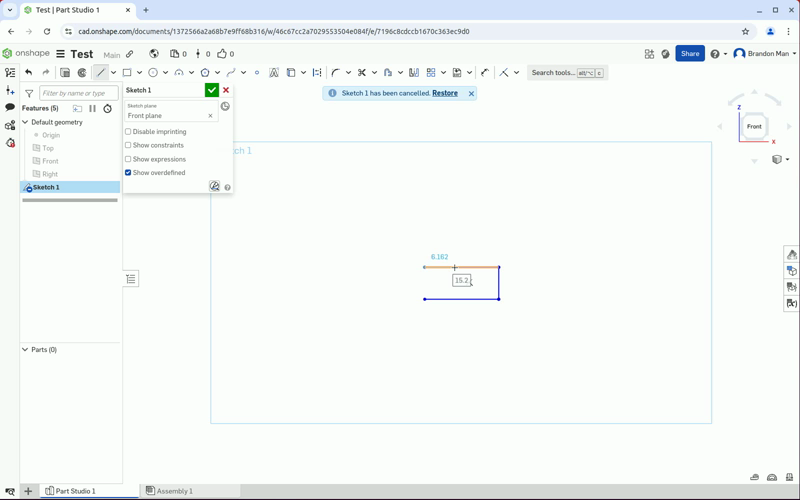
mouse_move(424, 299)
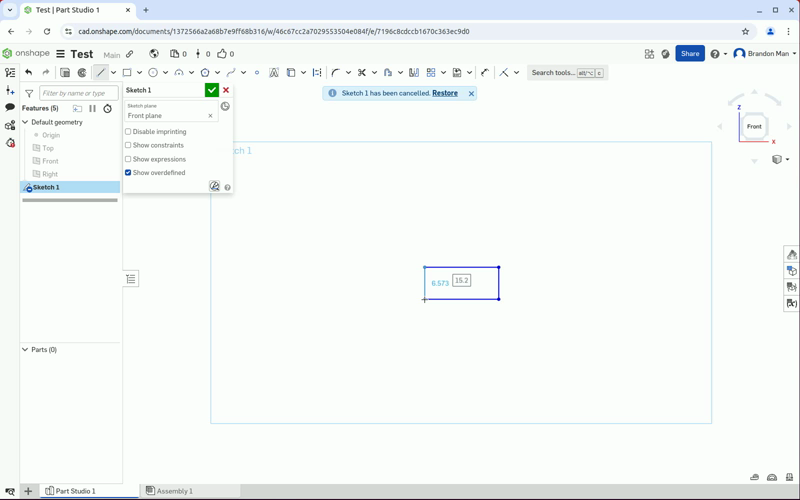
key_up(shift)
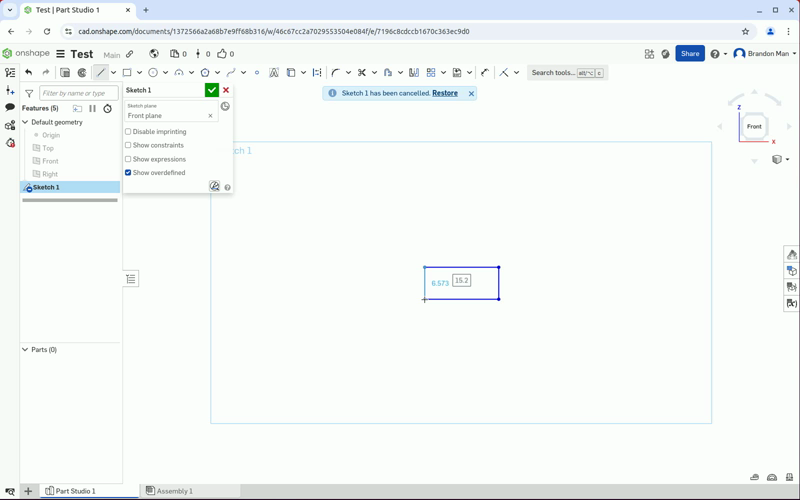
click(424, 299)
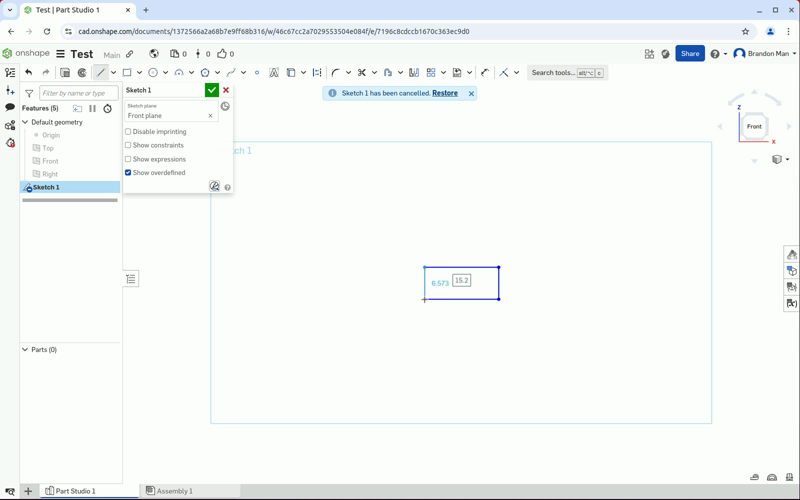
key(esc)
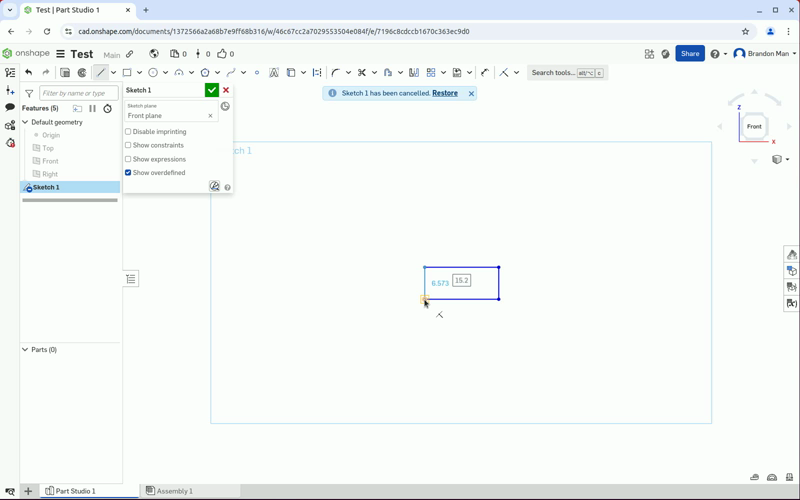
mouse_move(471, 276)
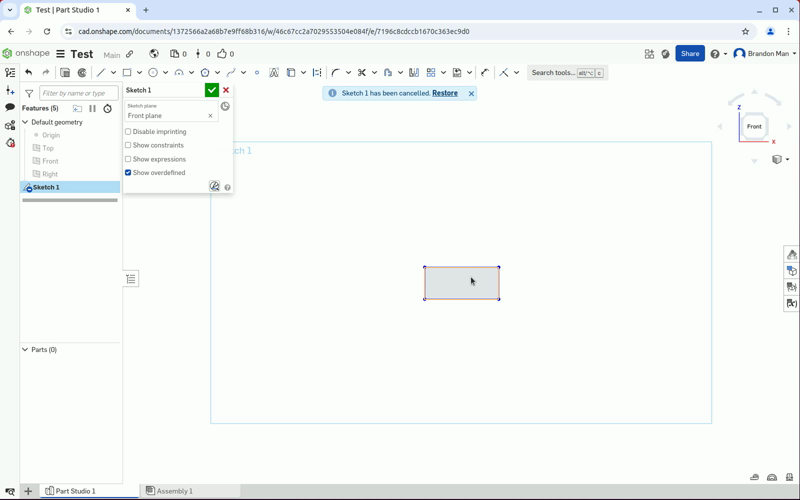
click(471, 276)
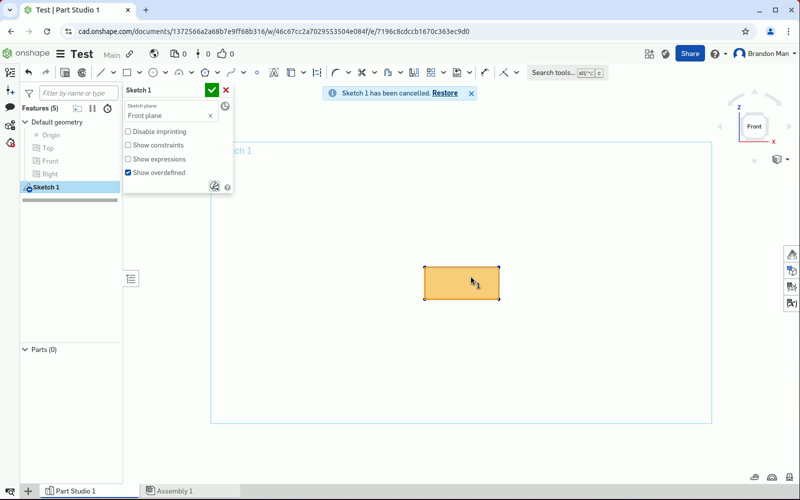
mouse_move(73, 352)
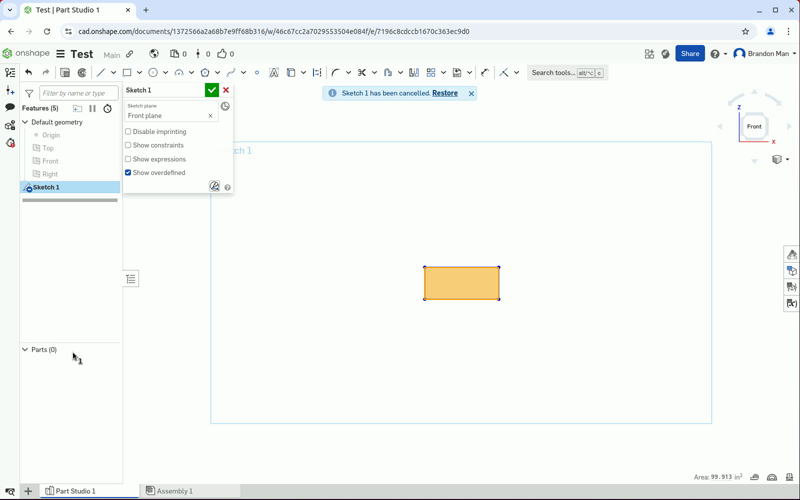
key(shift+y)
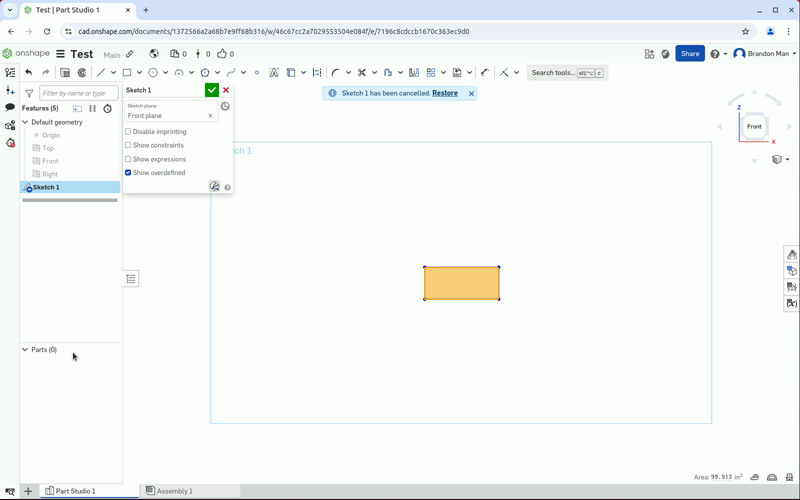
key(shift+e)
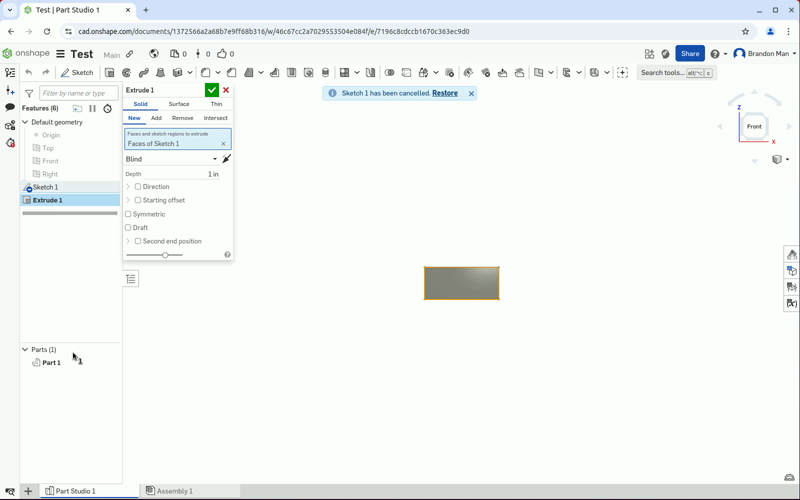
mouse_move(143, 106)
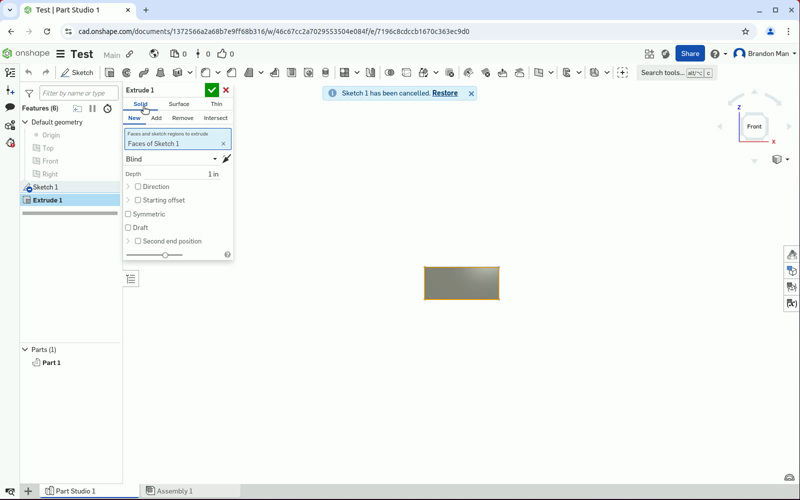
click(143, 106)
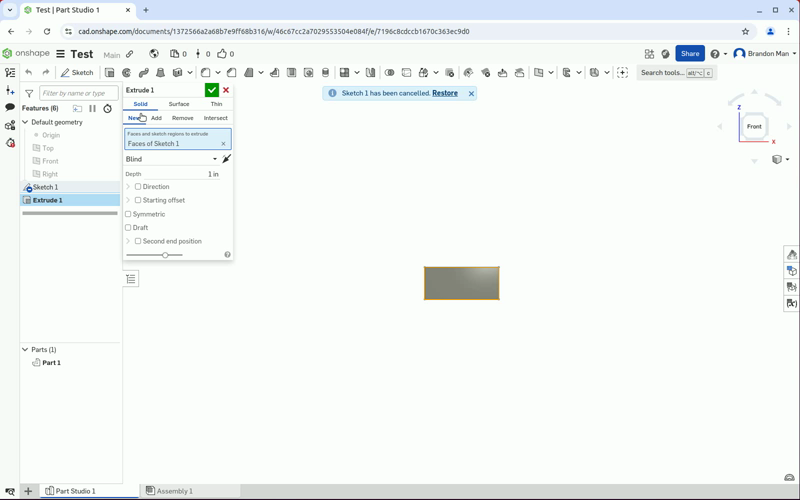
mouse_move(137, 120)
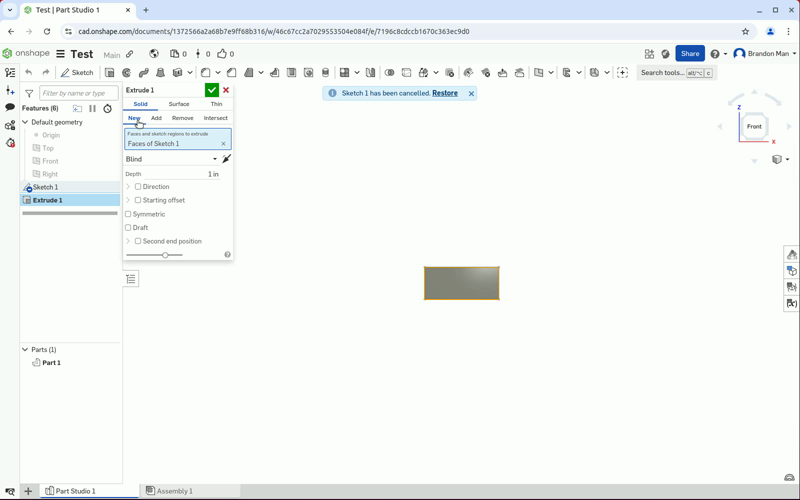
click(137, 120)
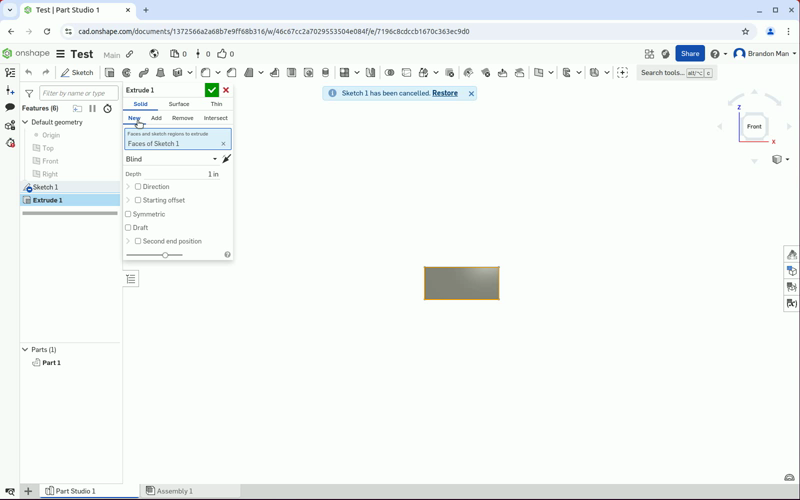
key(tab, 4)
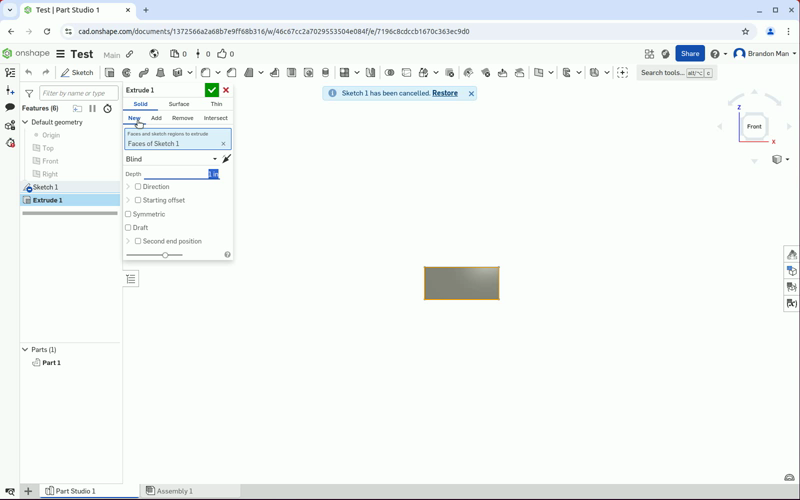
text(0.722)
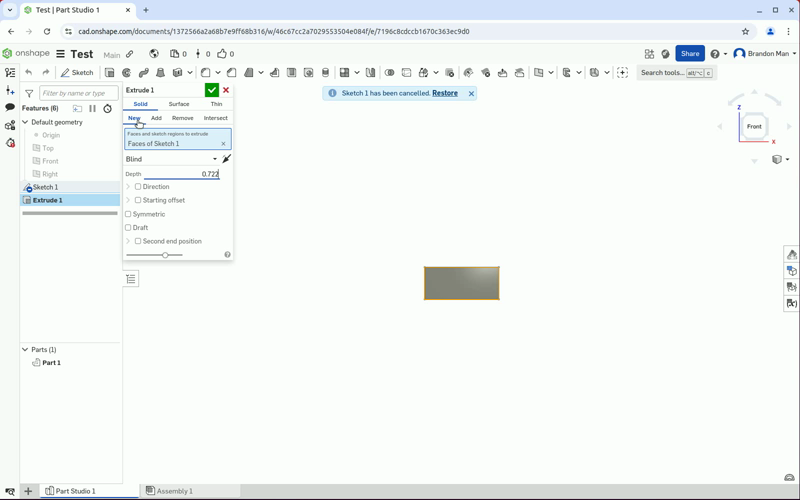
key(enter)
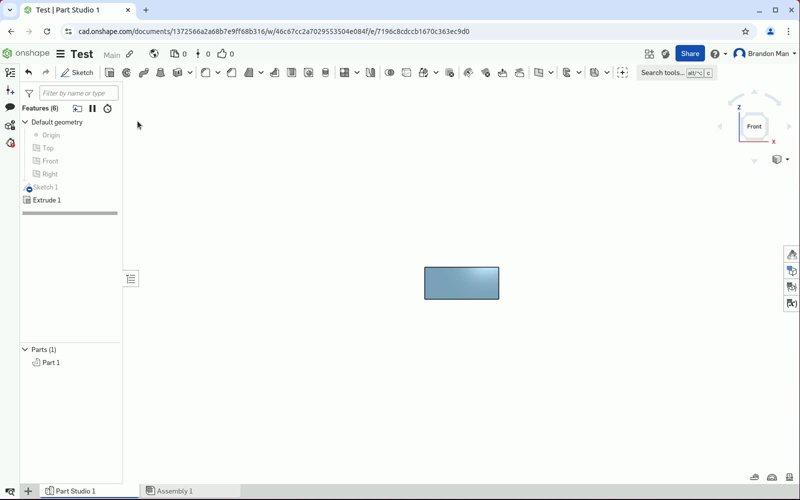
key(shift+h)
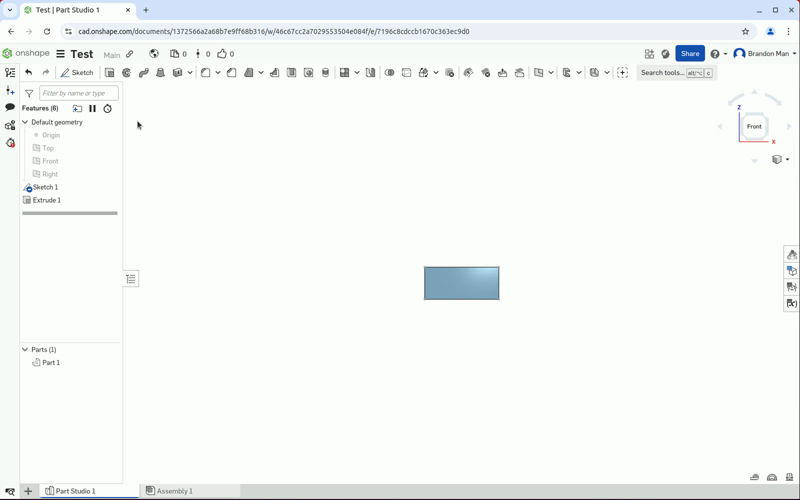
key(shift+h)
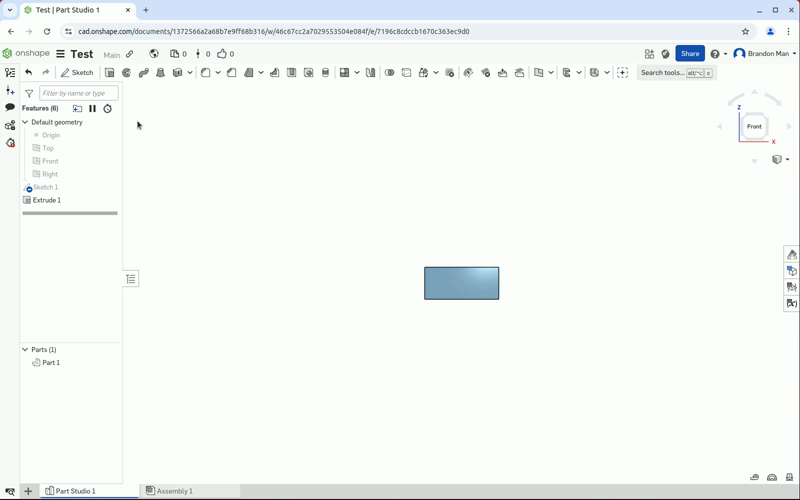
mouse_move(73, 189)
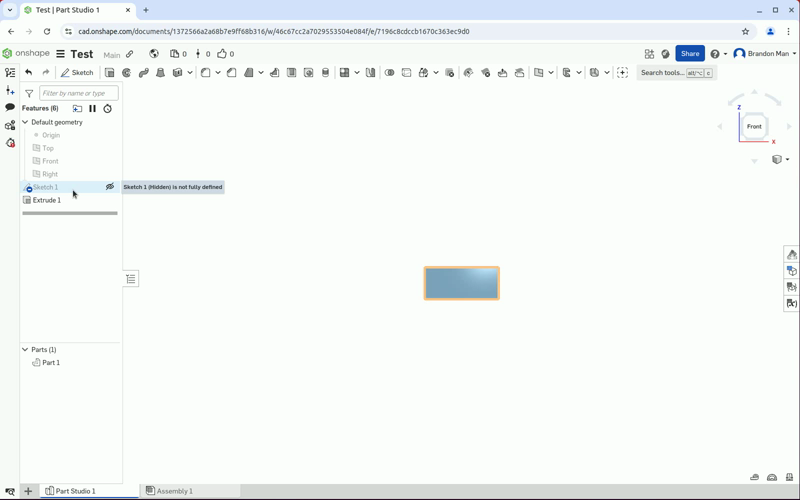
click(73, 189)
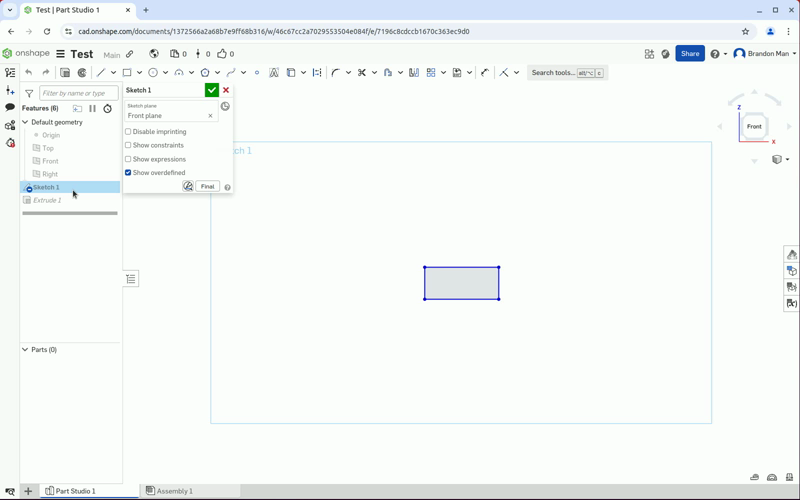
mouse_move(229, 92)
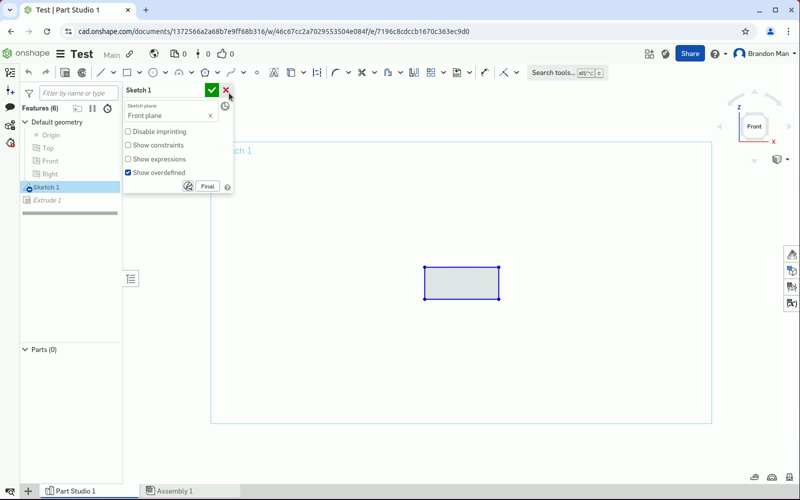
click(229, 92)
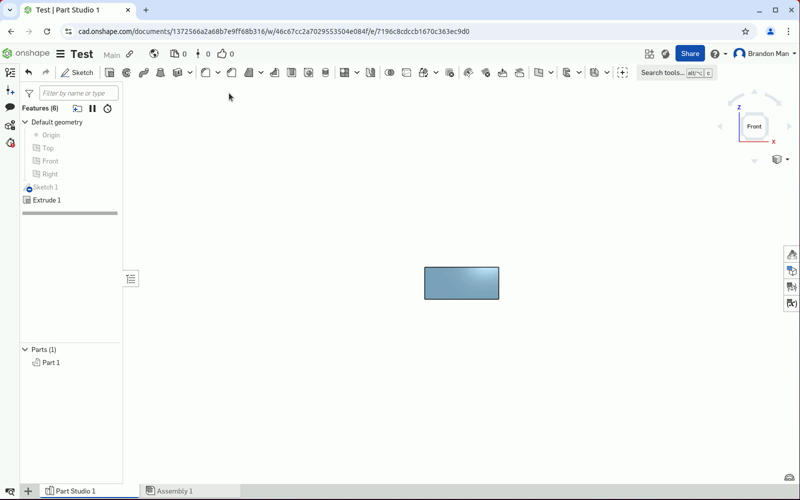
mouse_move(541, 75)
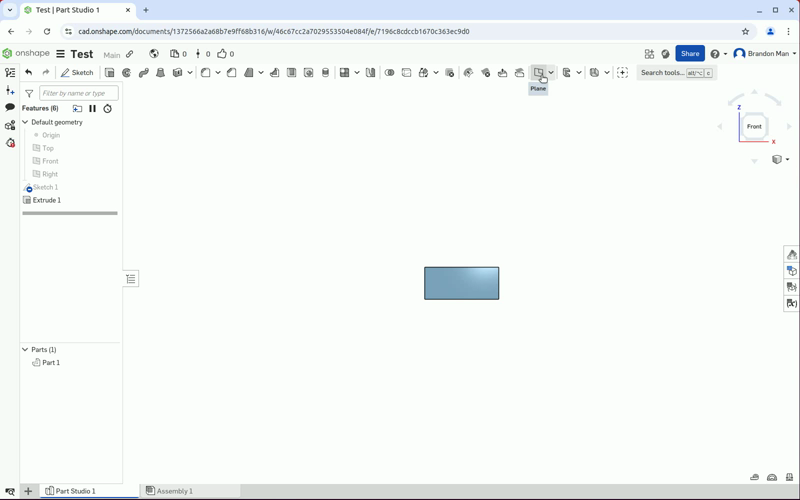
click(541, 75)
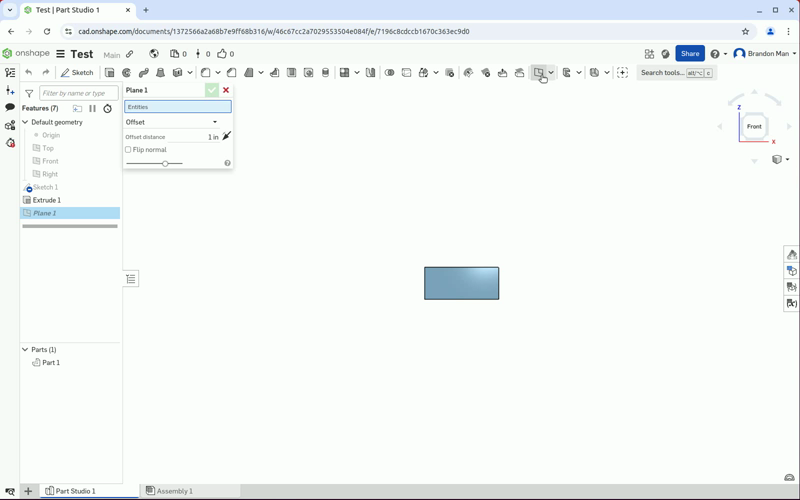
mouse_move(73, 163)
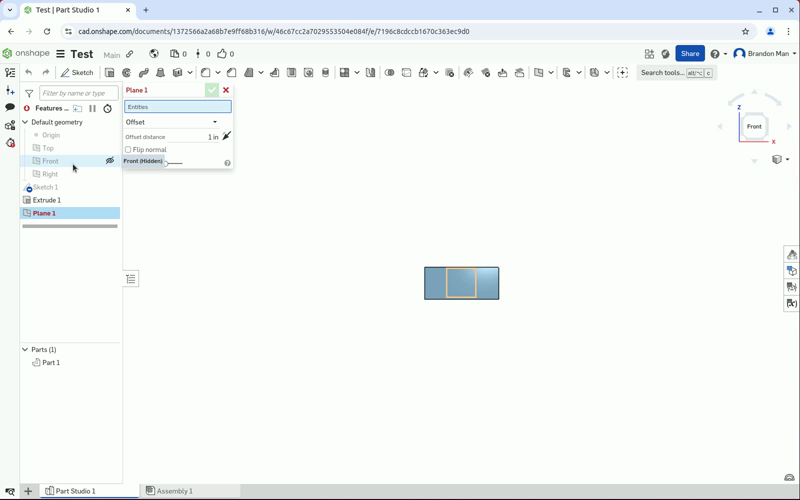
click(73, 163)
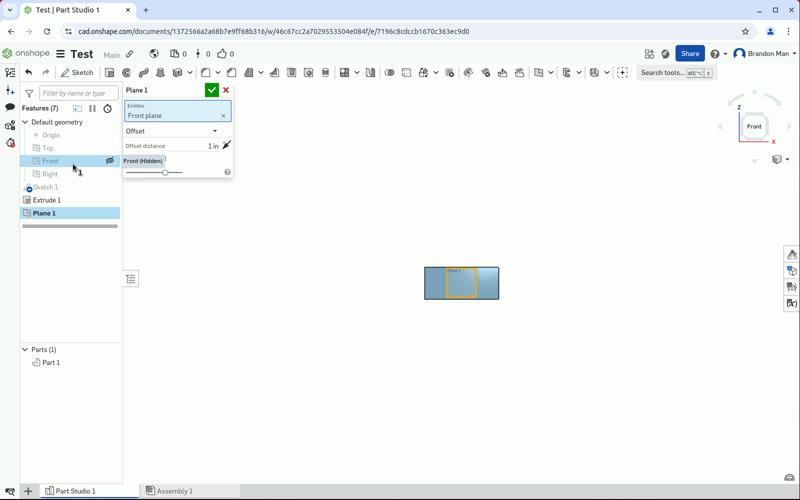
key(tab, 2)
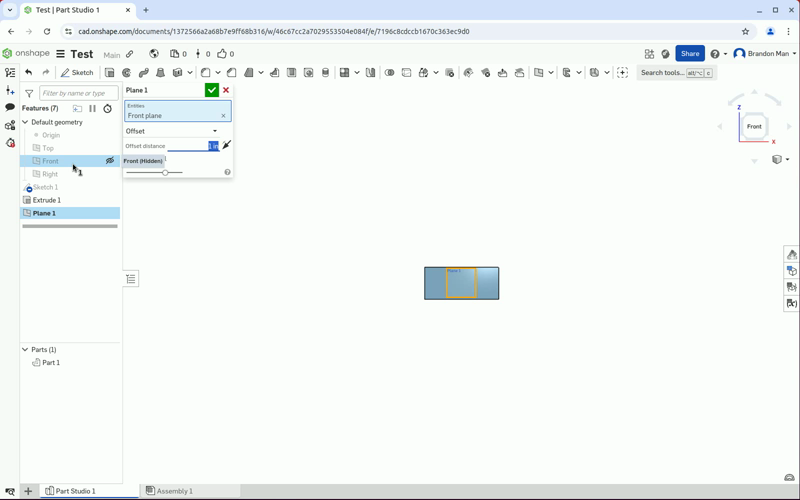
text(0.709)
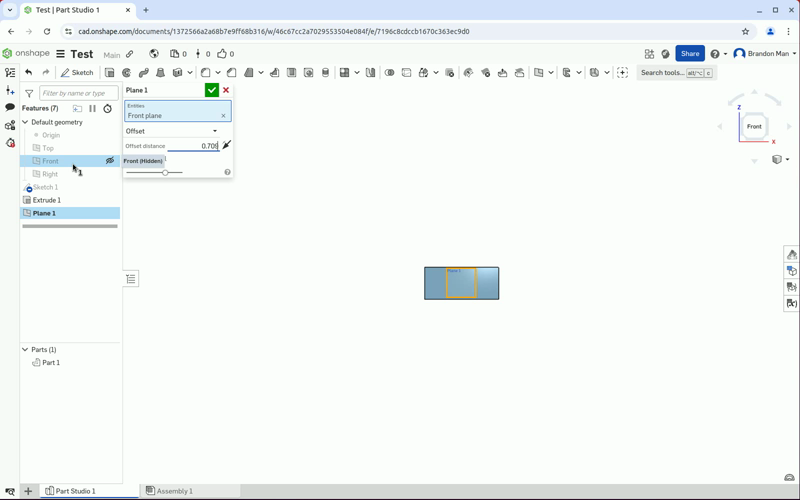
key(enter, 2)
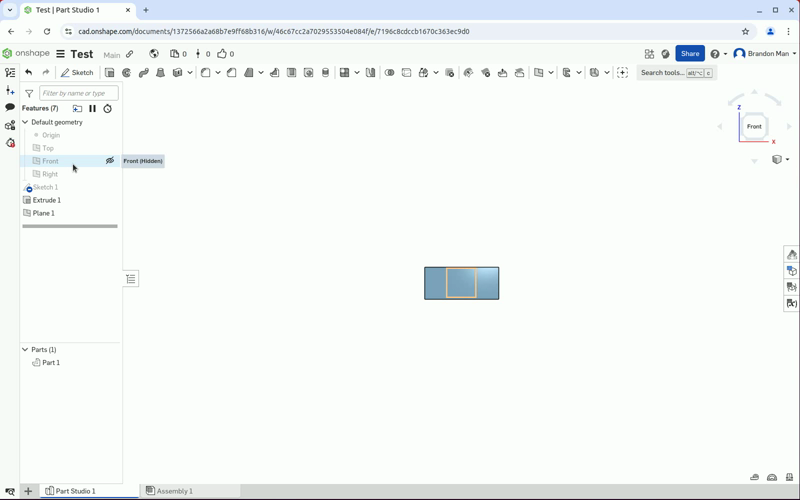
key(shift+s)
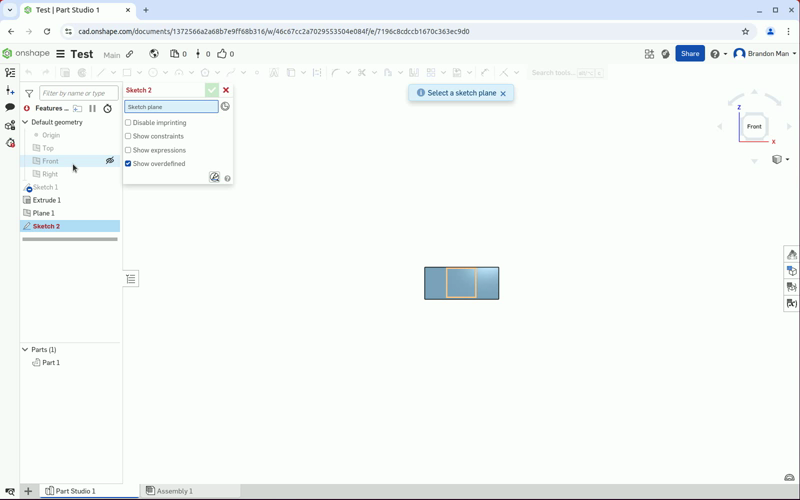
mouse_move(73, 215)
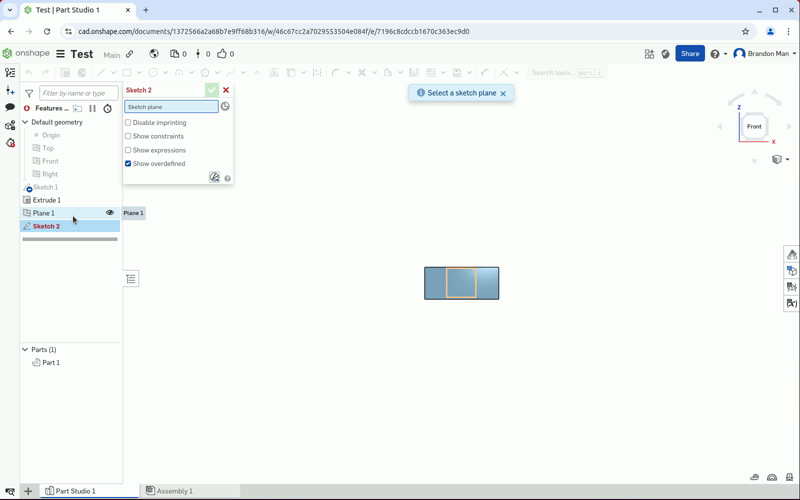
click(73, 215)
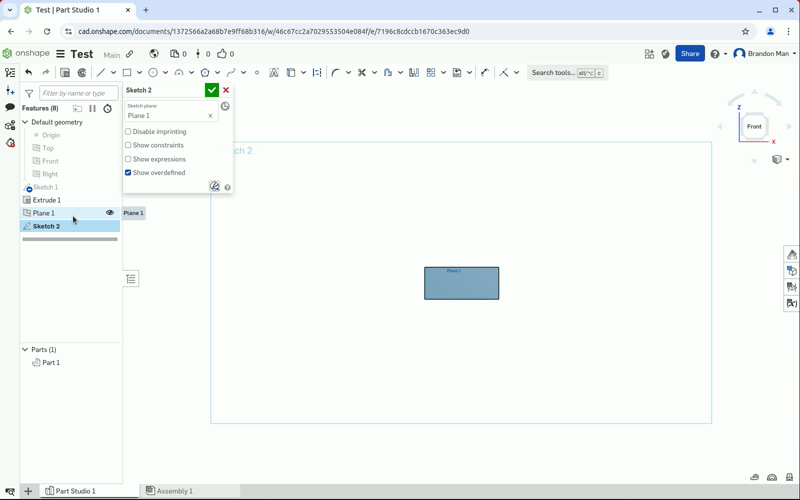
mouse_move(73, 352)
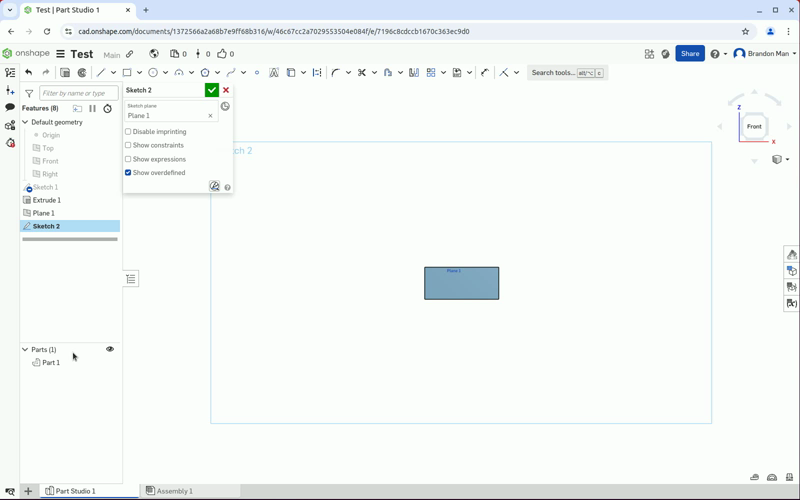
key(y)
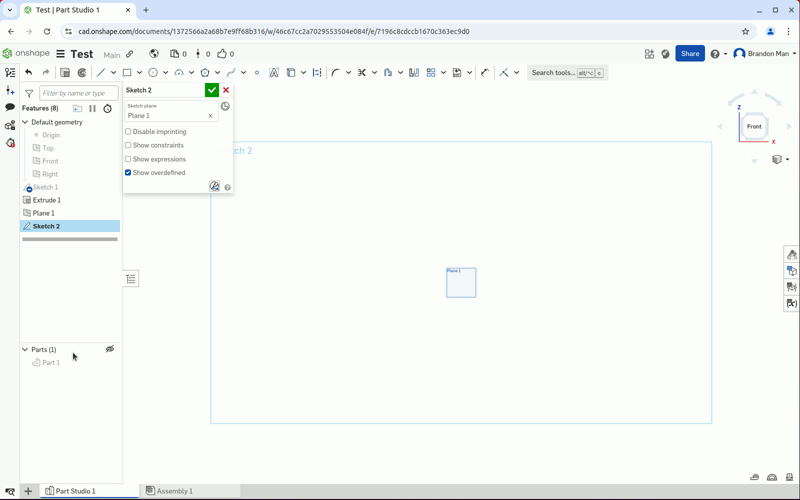
key(c)
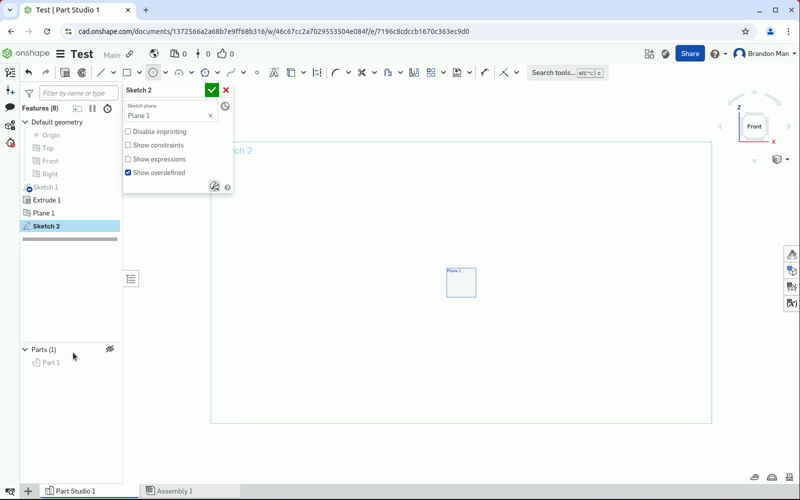
key_down(shift)
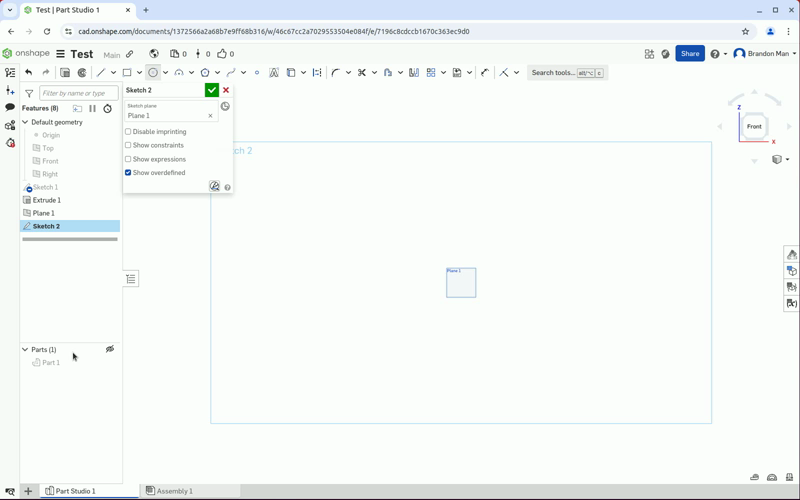
mouse_move(437, 282)
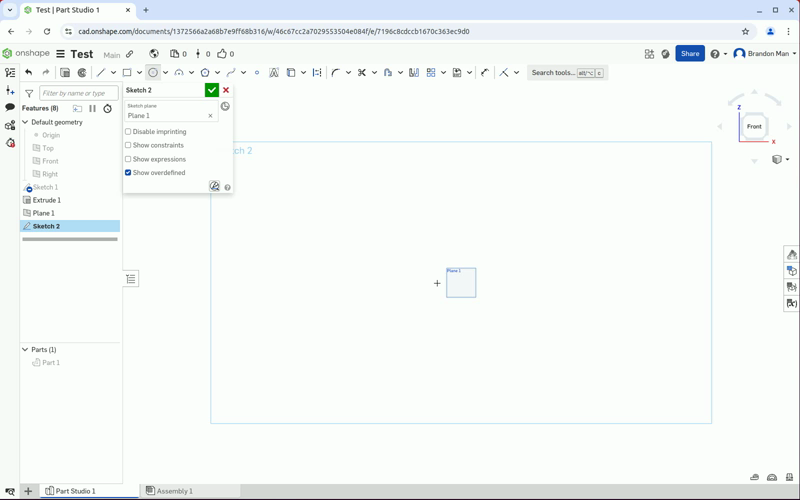
click(437, 282)
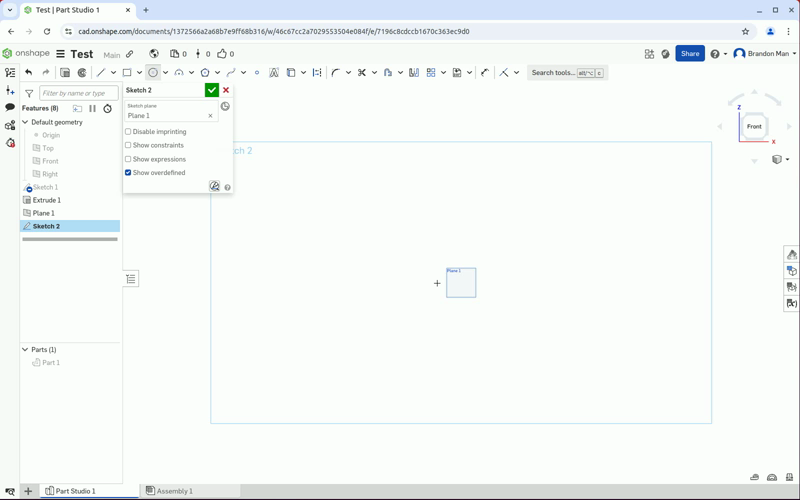
key_up(shift)
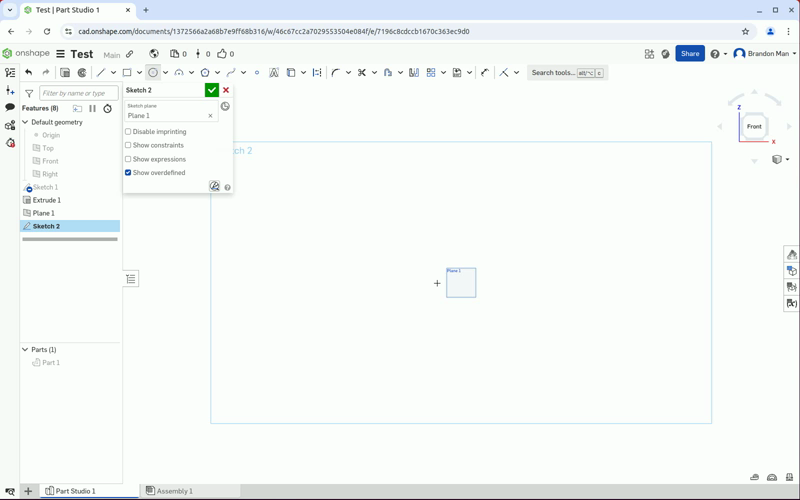
mouse_move(449, 282)
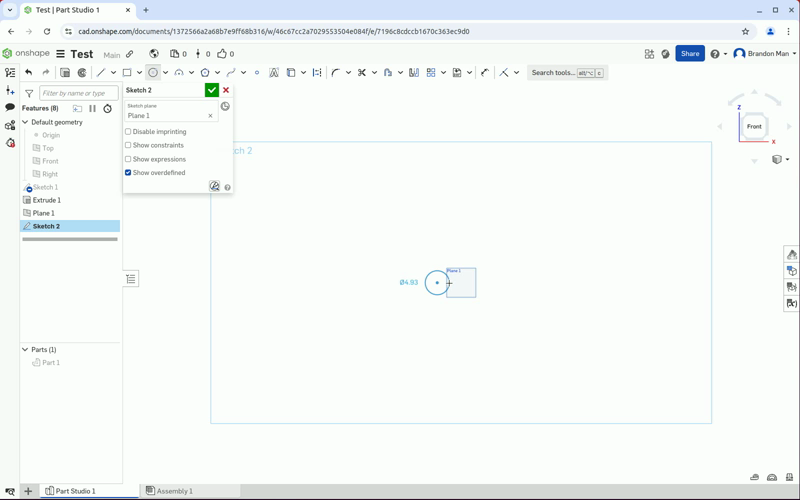
click(449, 282)
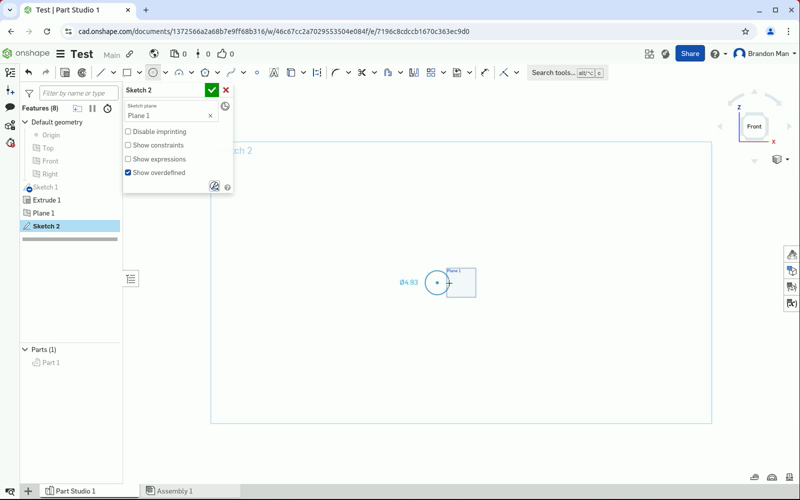
key(esc)
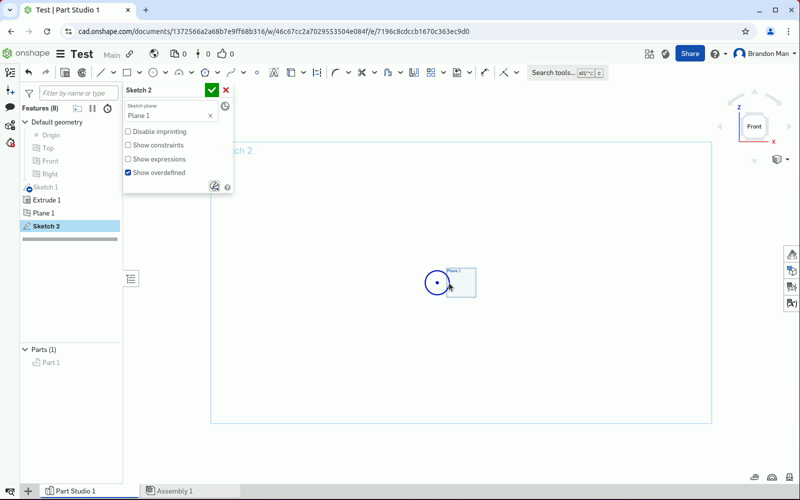
mouse_move(433, 285)
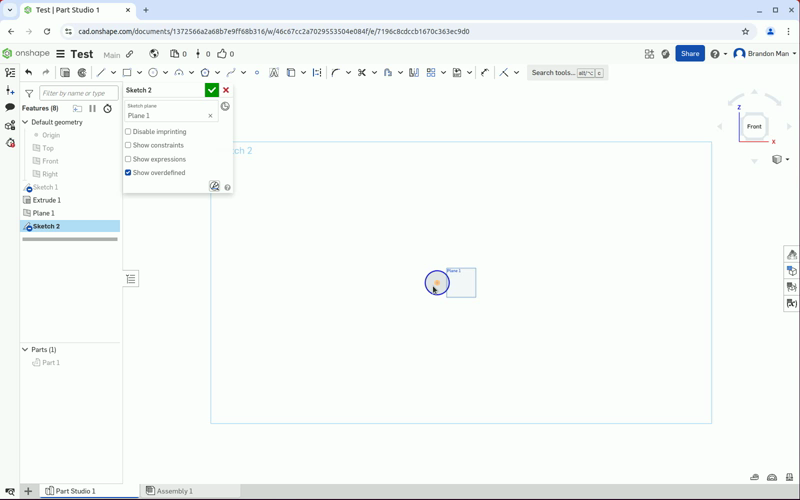
scroll(6)
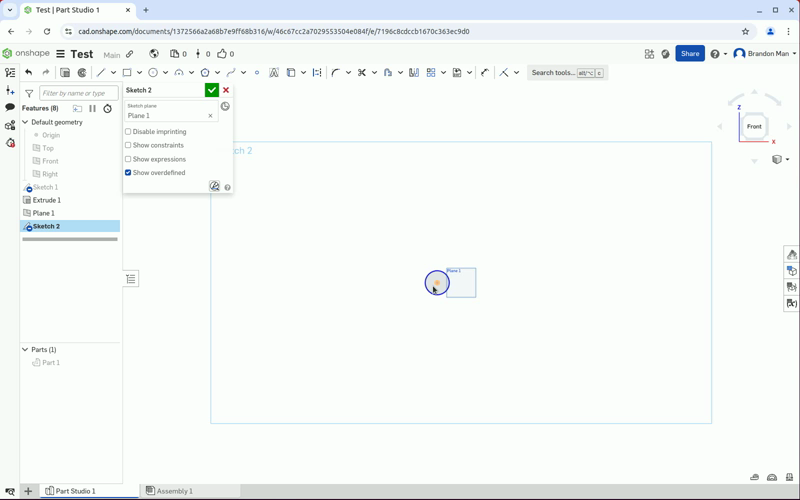
scroll(6)
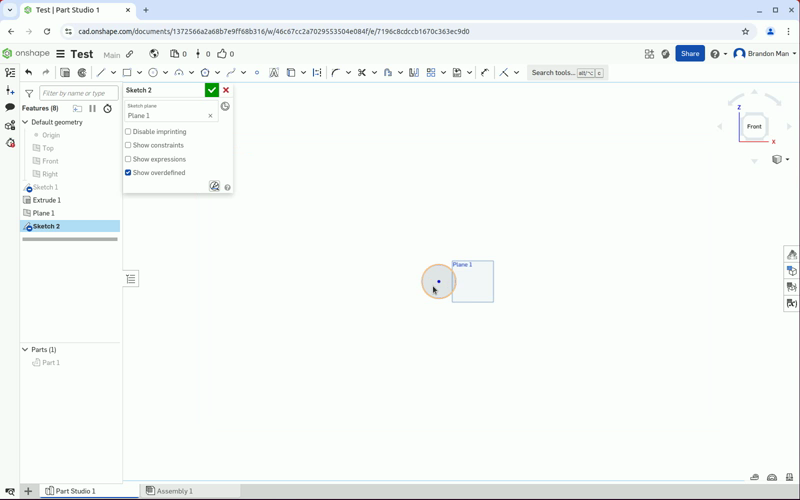
scroll(6)
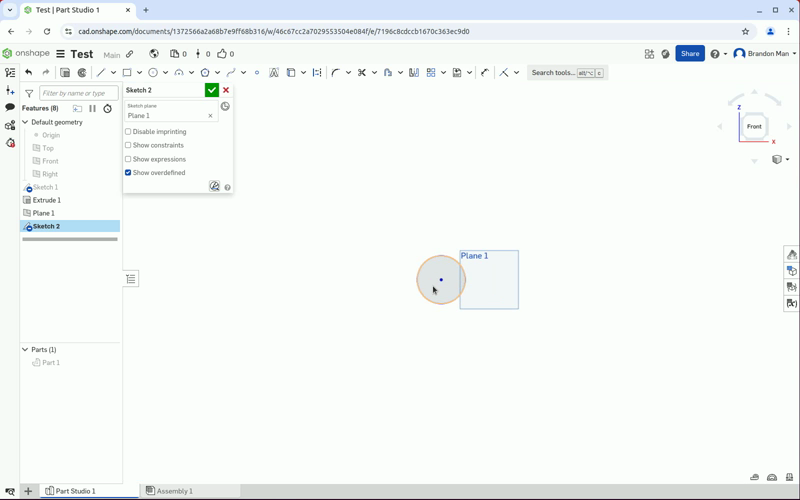
scroll(6)
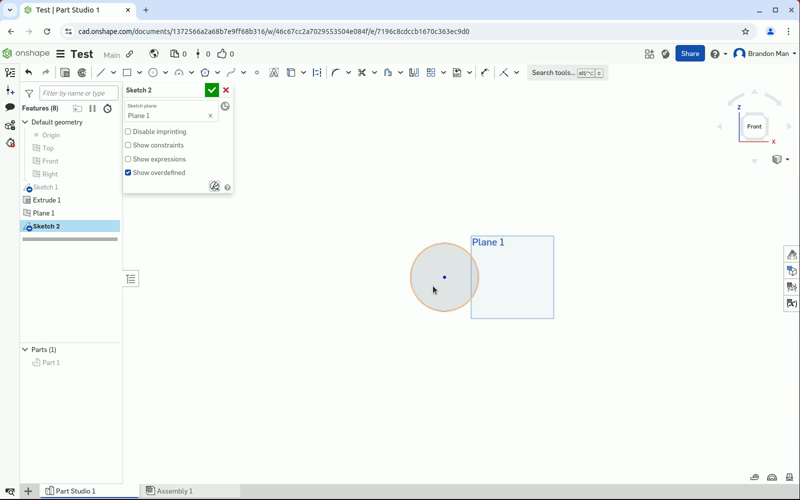
scroll(6)
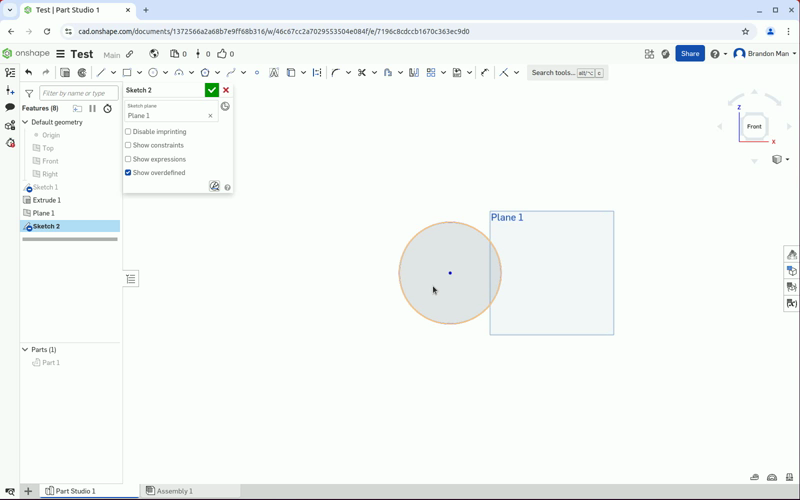
scroll(6)
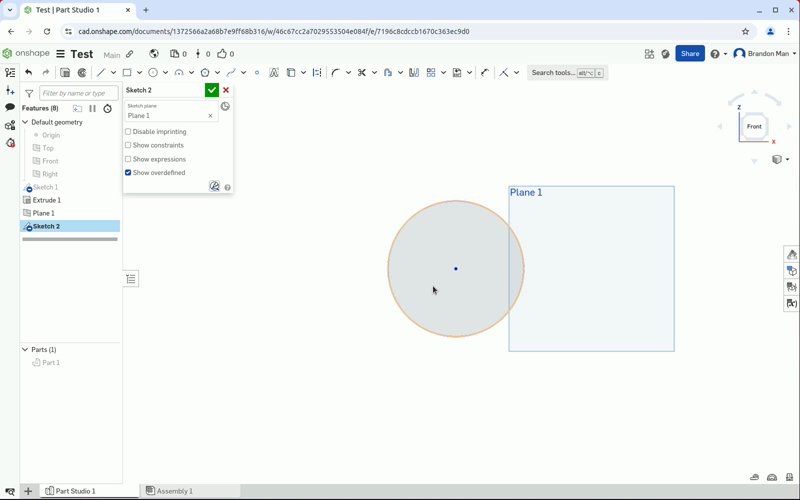
scroll(6)
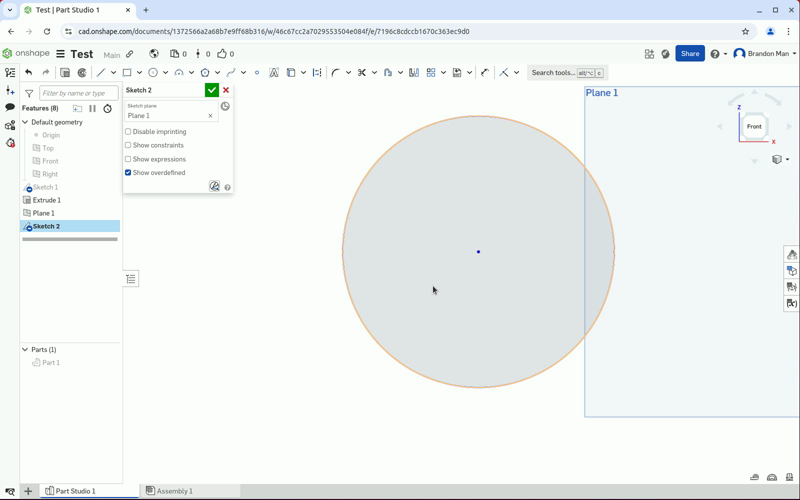
click(433, 285)
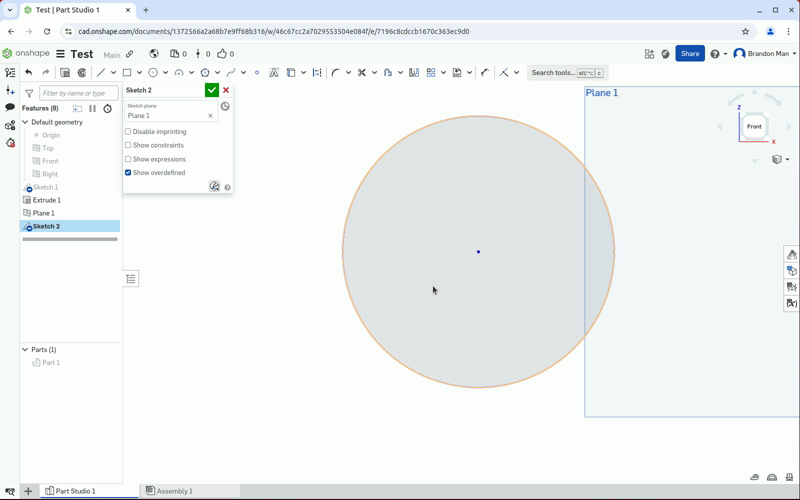
scroll(-6)
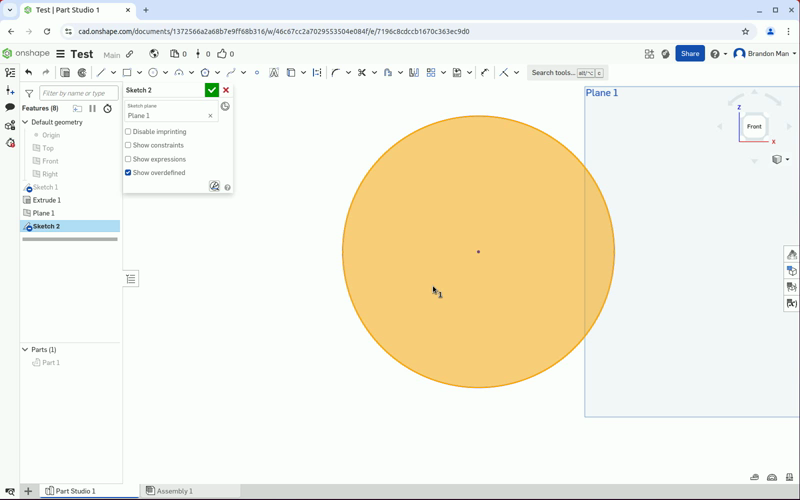
scroll(-6)
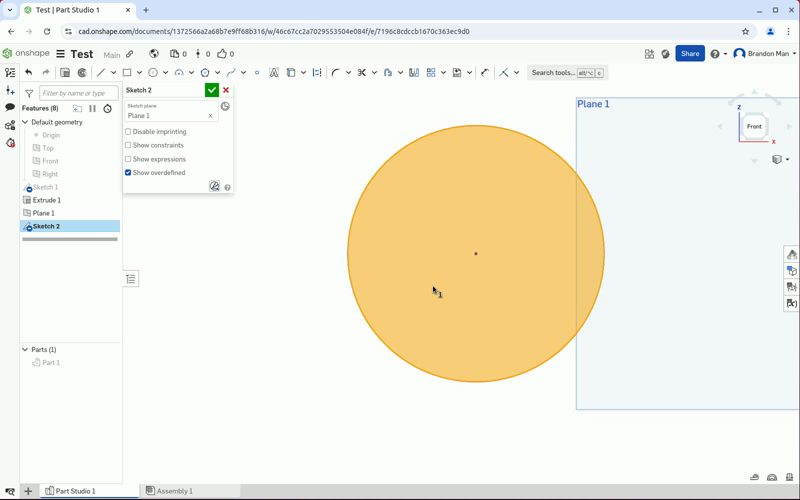
scroll(-6)
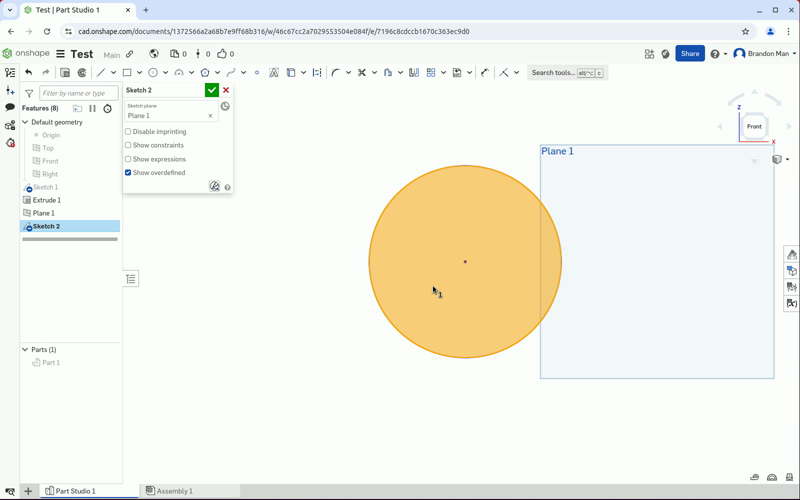
scroll(-6)
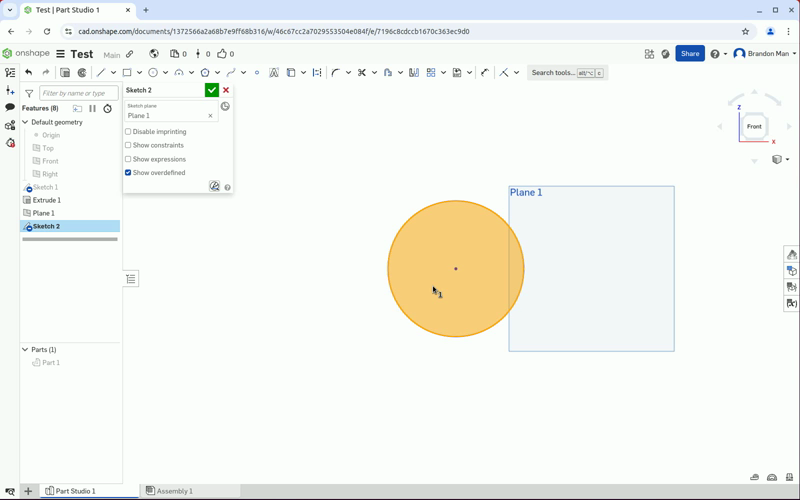
scroll(-6)
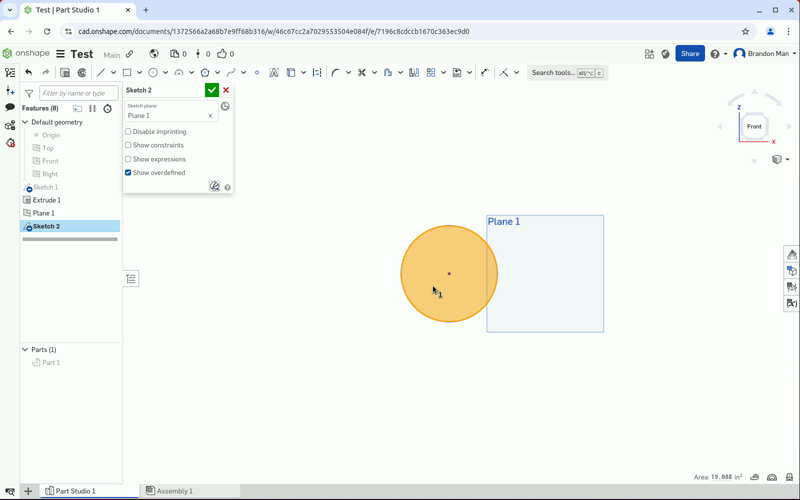
scroll(-6)
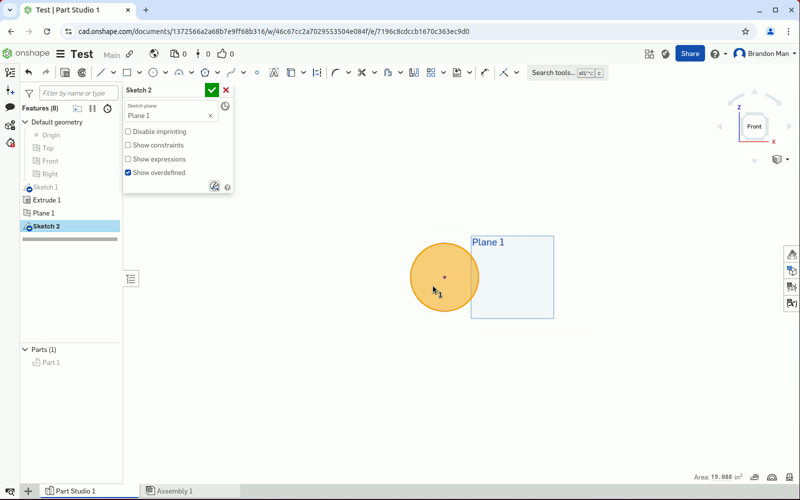
scroll(-6)
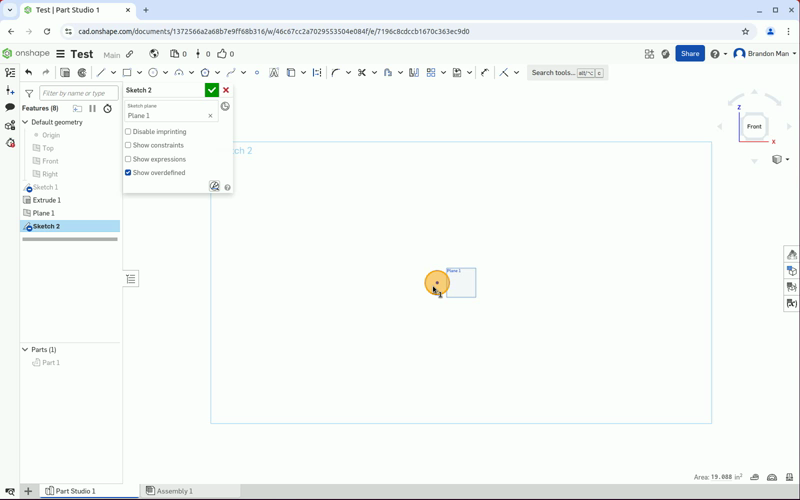
mouse_move(73, 352)
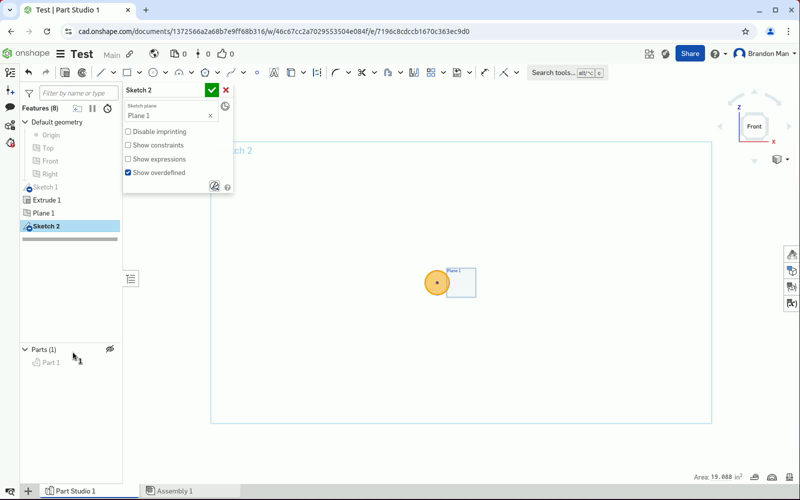
key(shift+y)
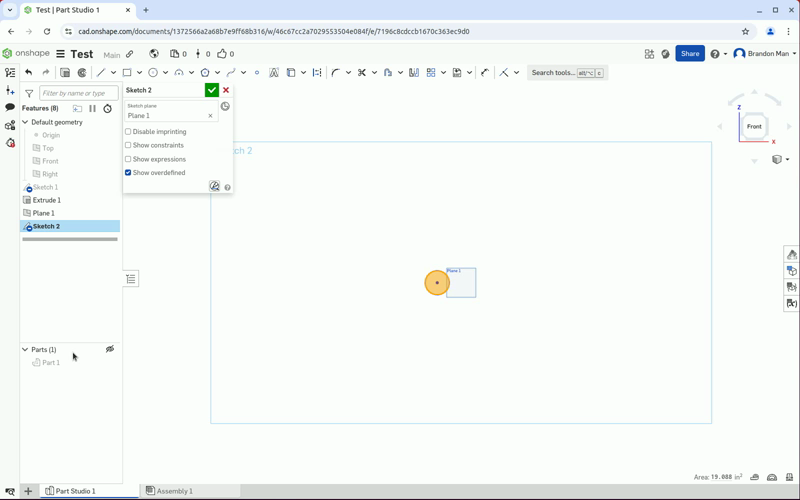
key(shift+e)
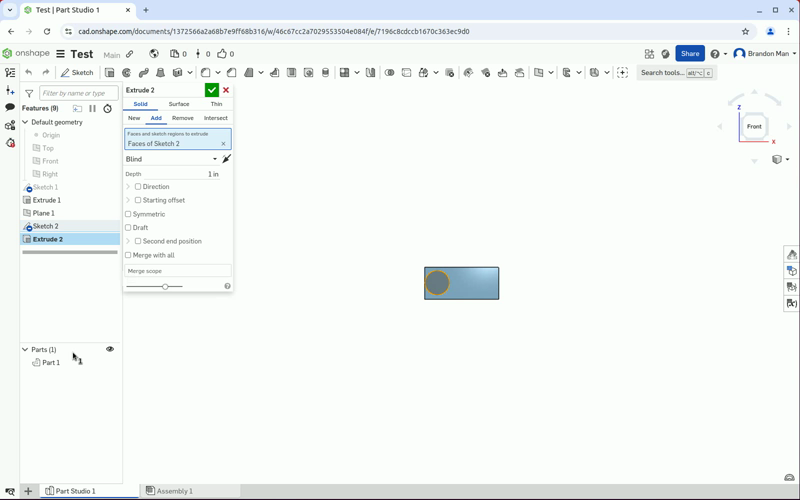
mouse_move(143, 106)
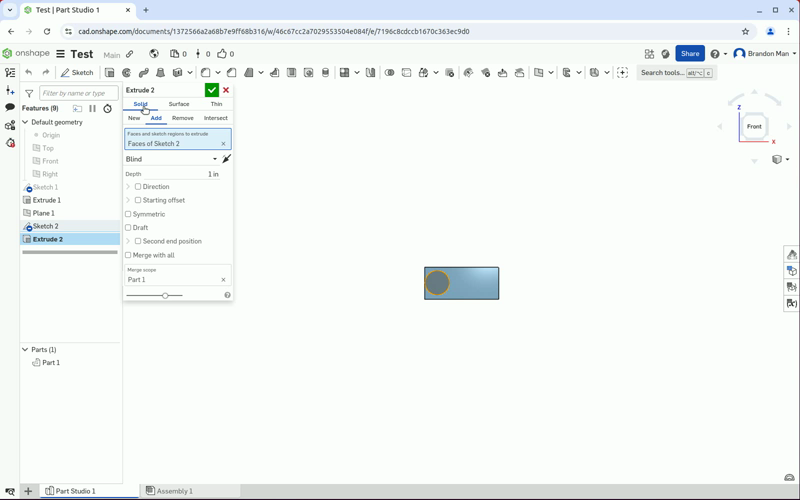
click(143, 106)
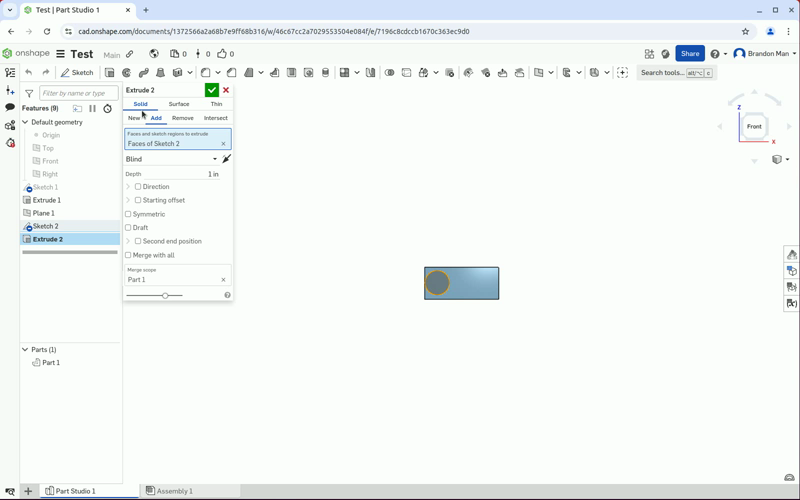
mouse_move(137, 120)
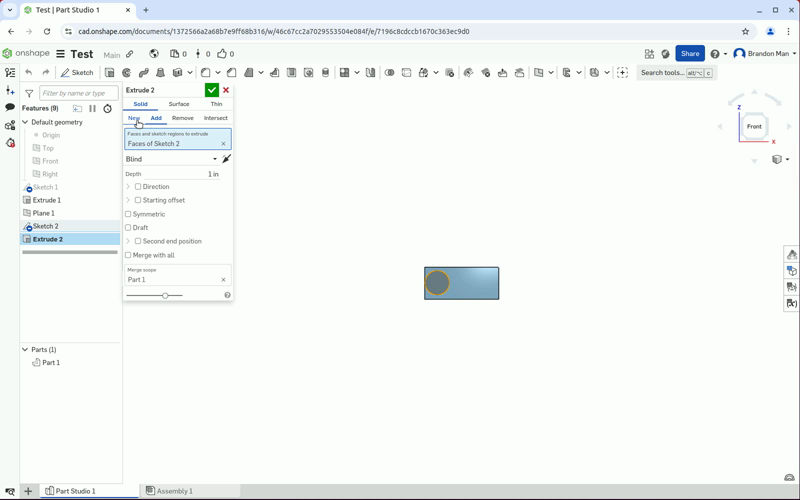
click(137, 120)
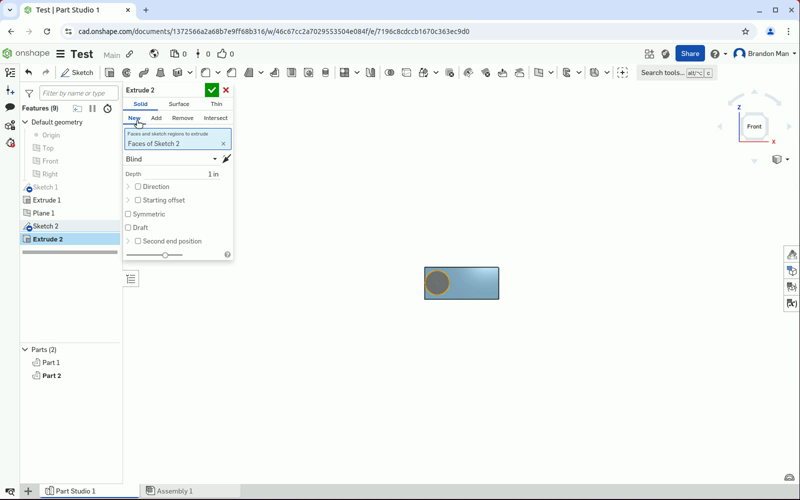
key(tab, 4)
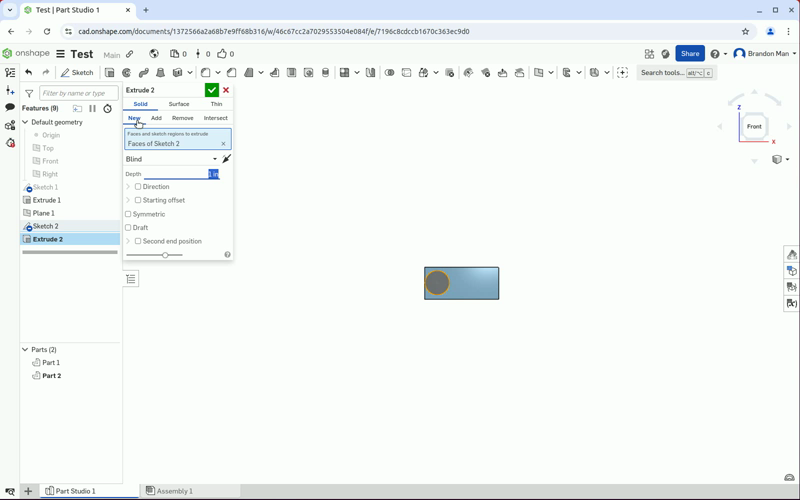
text(2.648)
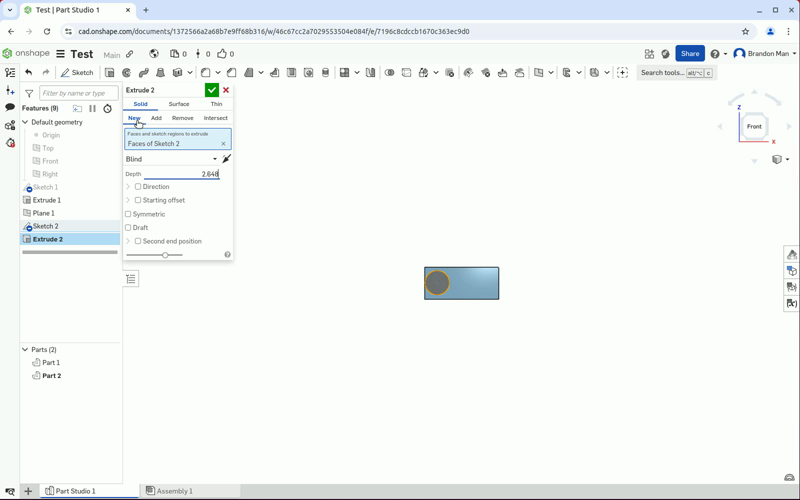
key(enter)
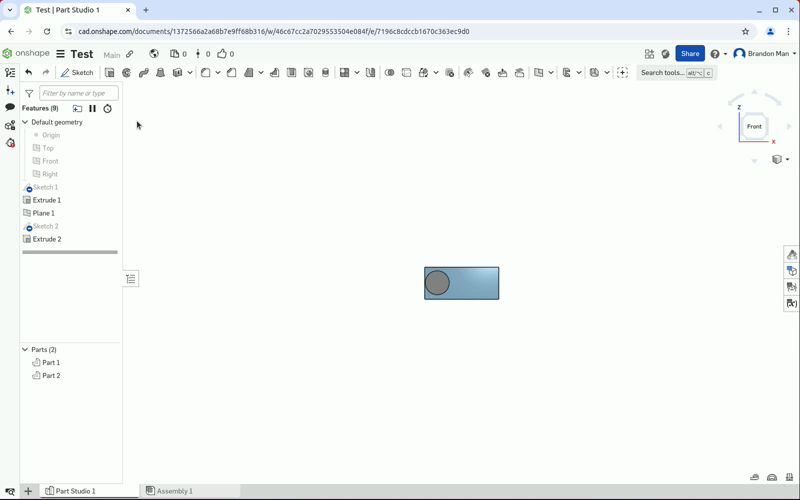
key(shift+h)
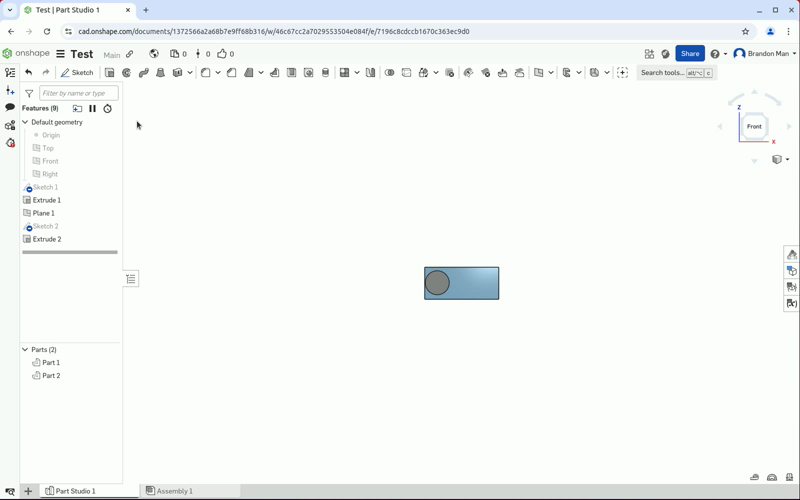
key(shift+h)
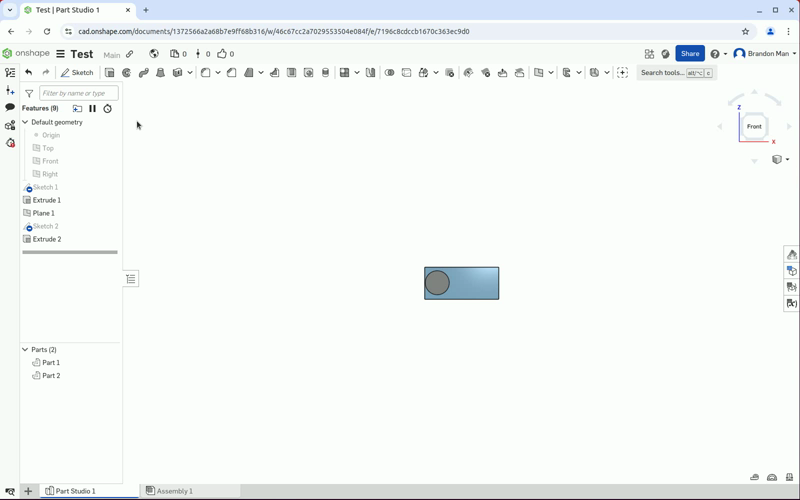
mouse_move(73, 189)
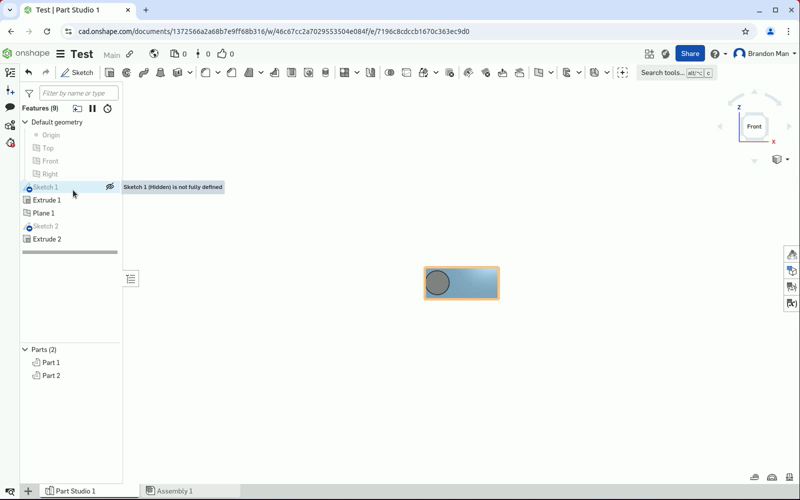
click(73, 189)
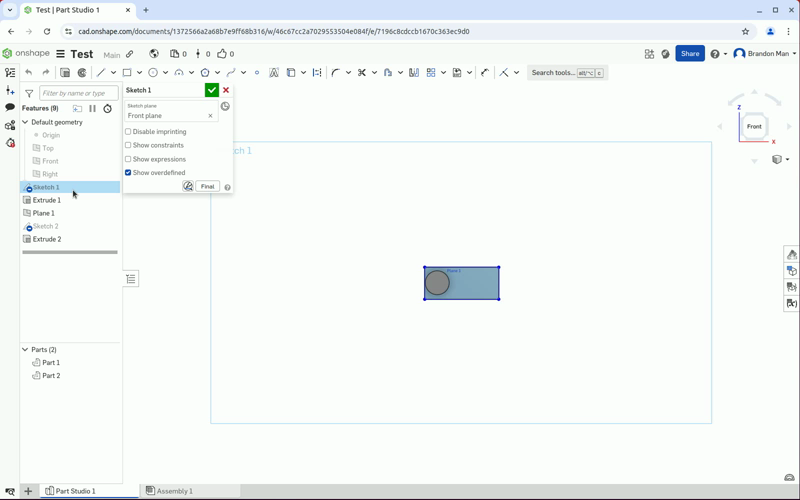
mouse_move(229, 92)
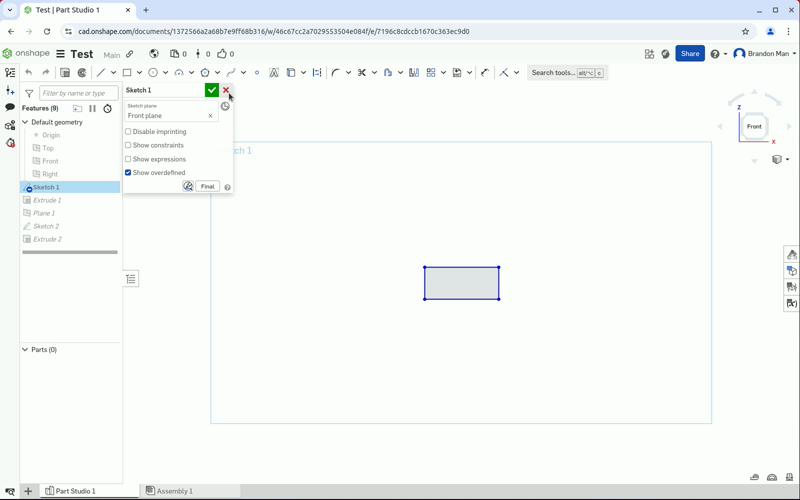
click(229, 92)
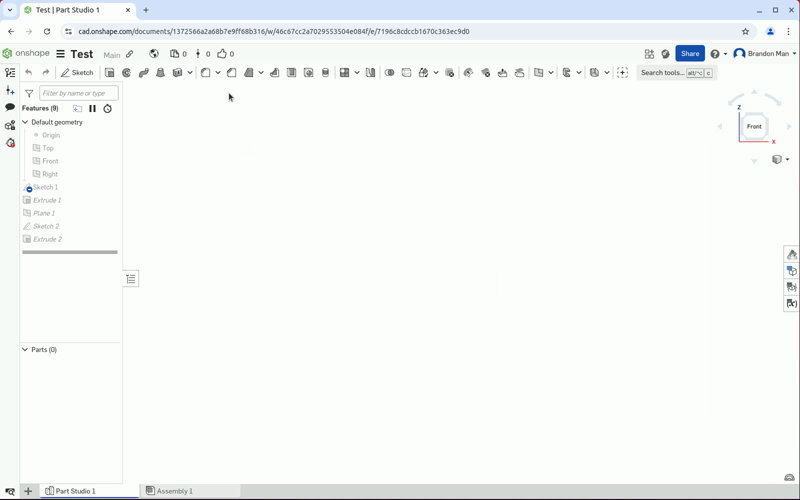
key(shift+s)
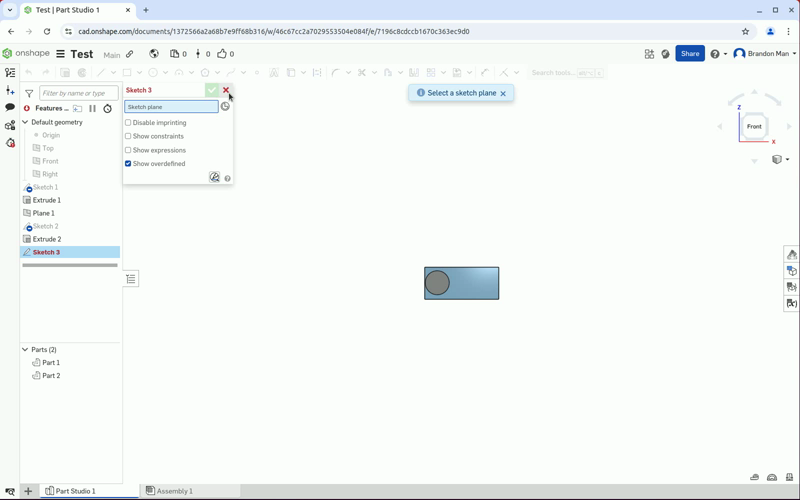
mouse_move(73, 215)
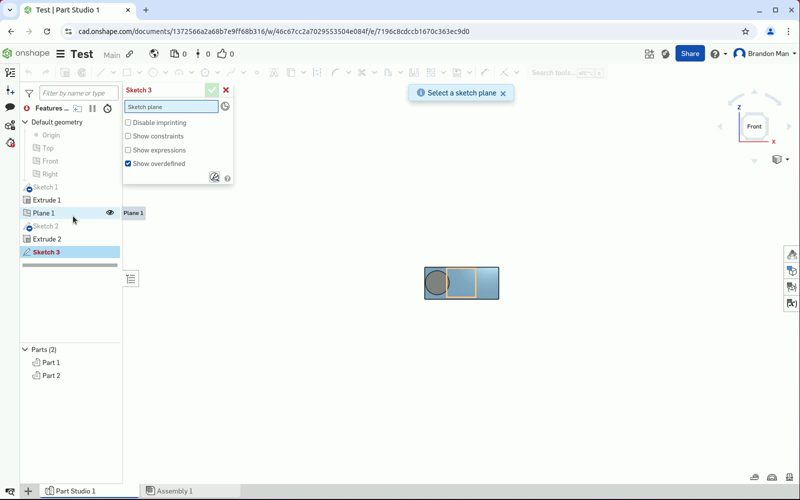
click(73, 215)
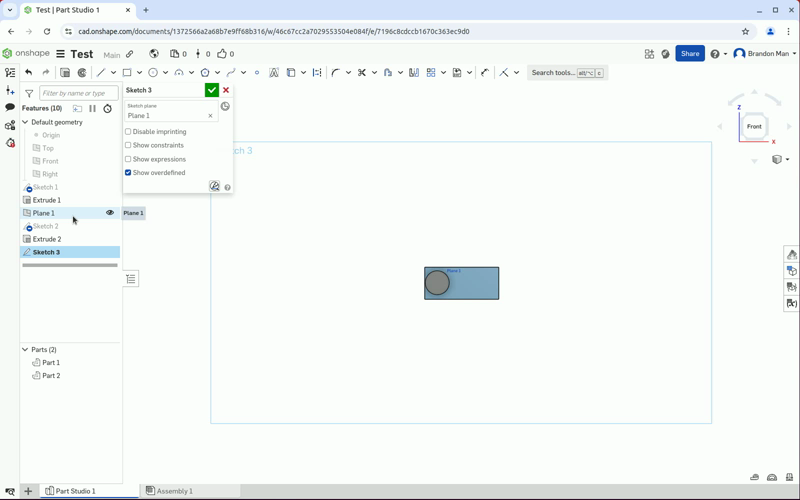
mouse_move(73, 352)
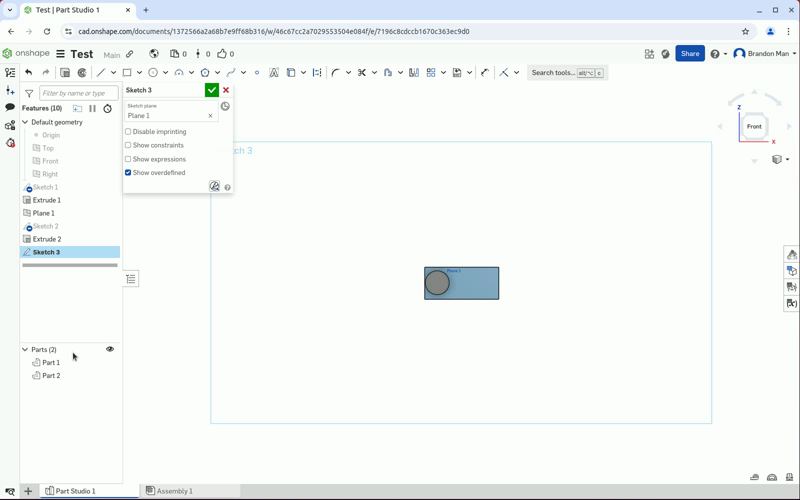
key(y)
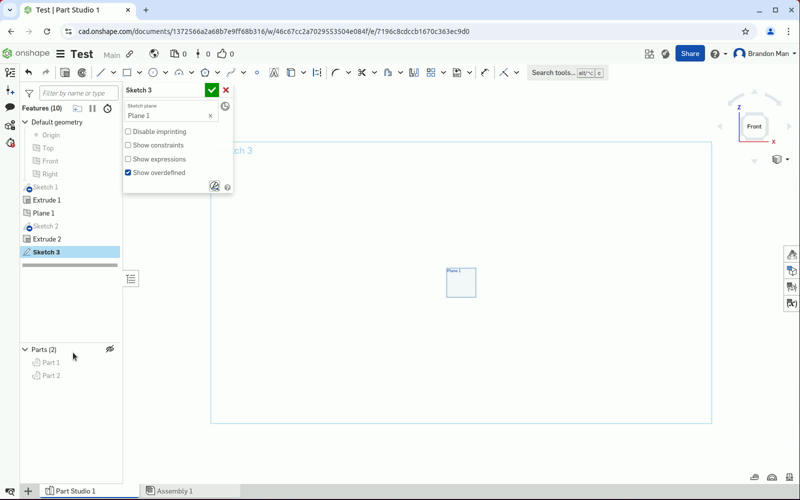
key(c)
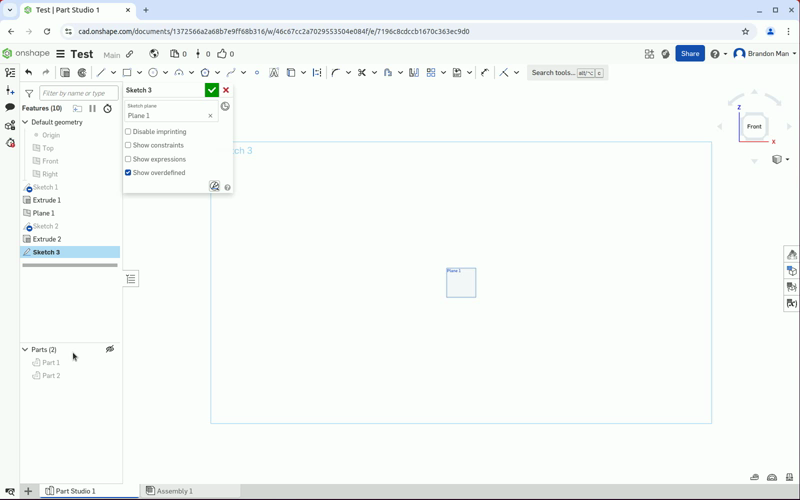
key_down(shift)
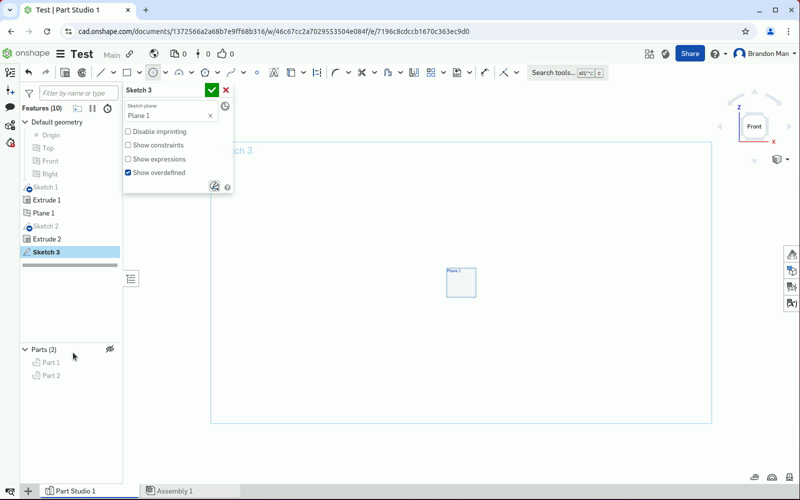
mouse_move(485, 282)
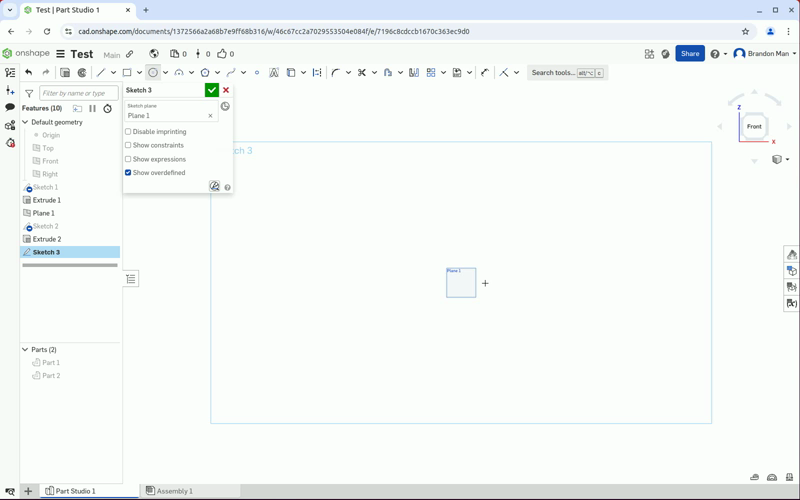
click(485, 282)
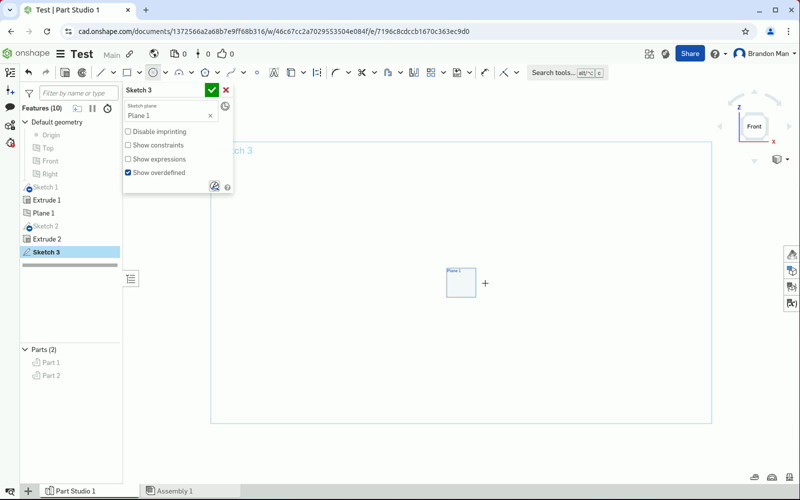
key_up(shift)
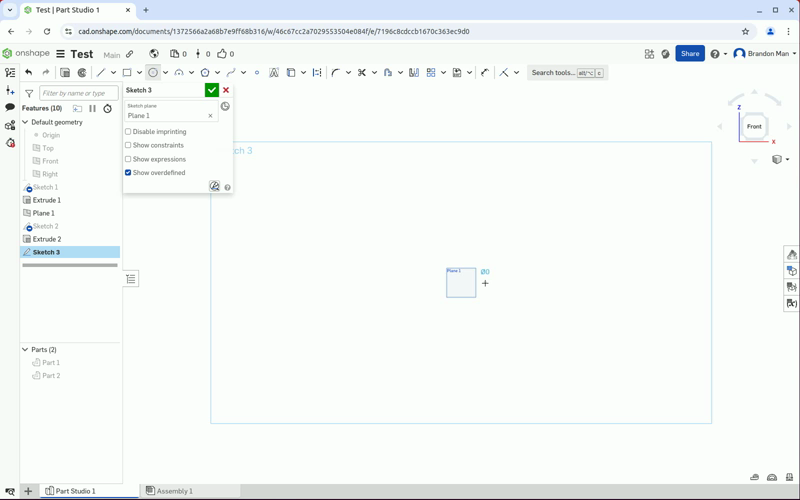
mouse_move(497, 282)
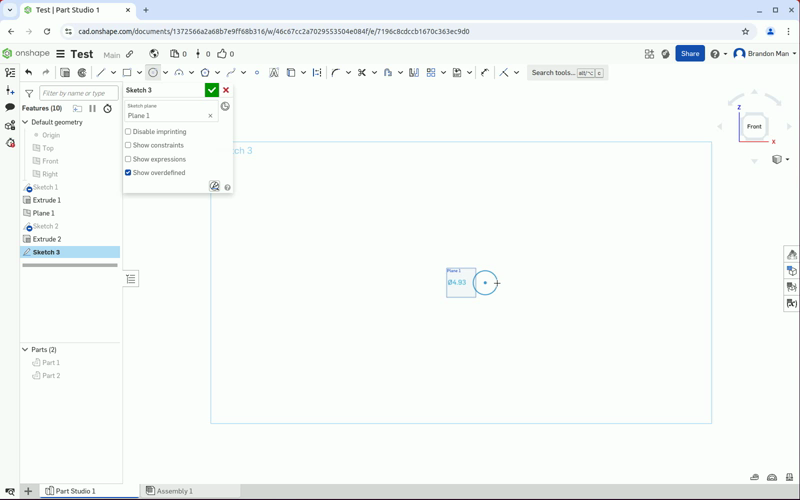
click(497, 282)
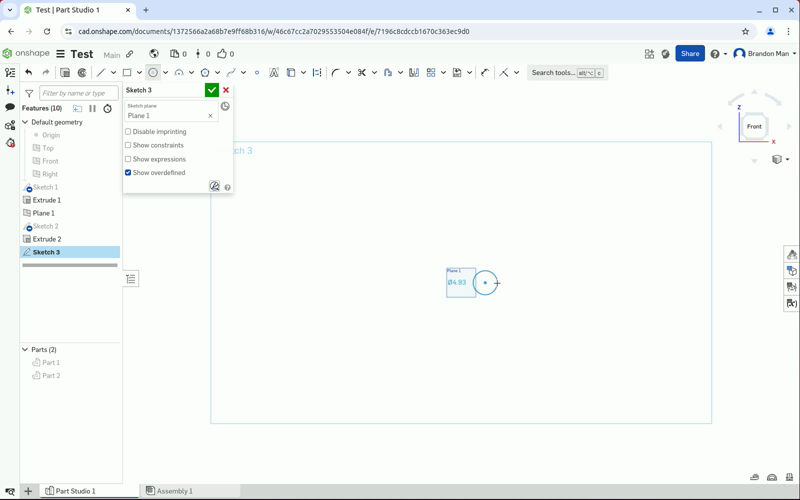
key(esc)
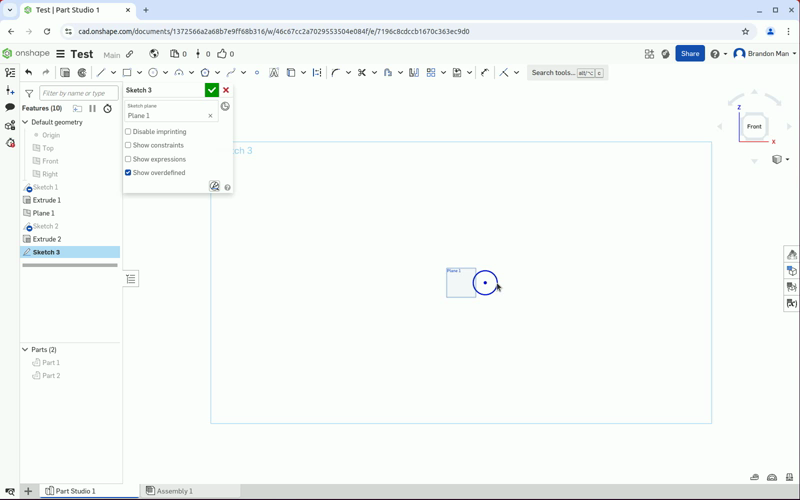
mouse_move(474, 283)
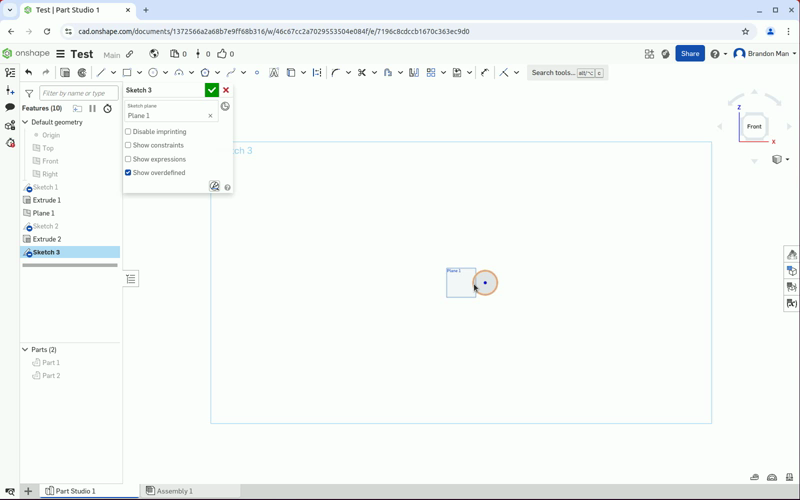
scroll(6)
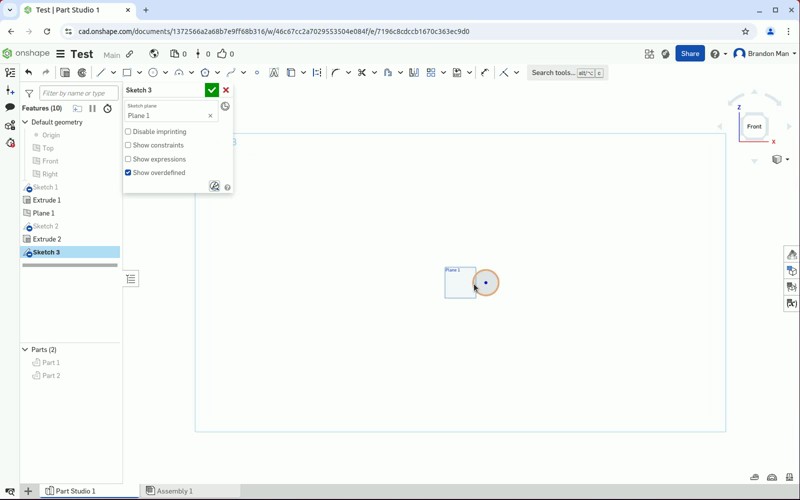
scroll(6)
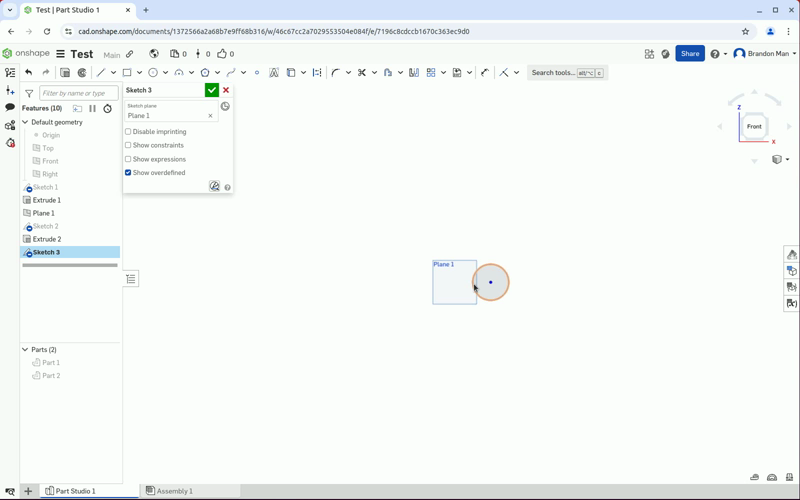
scroll(6)
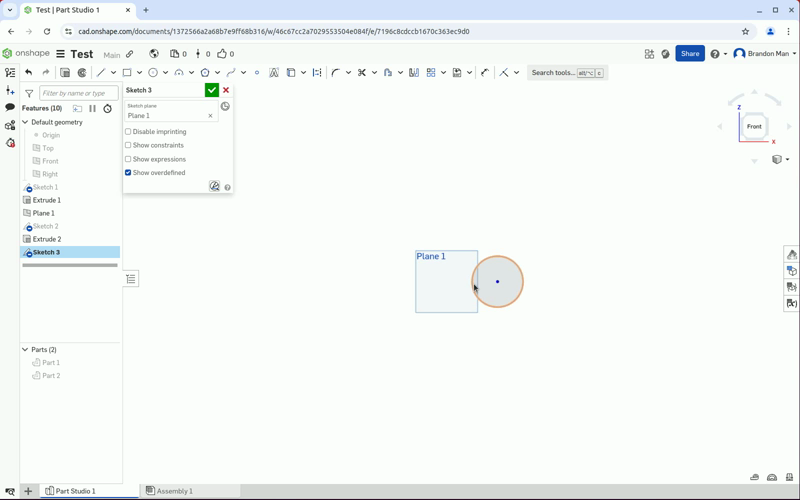
scroll(6)
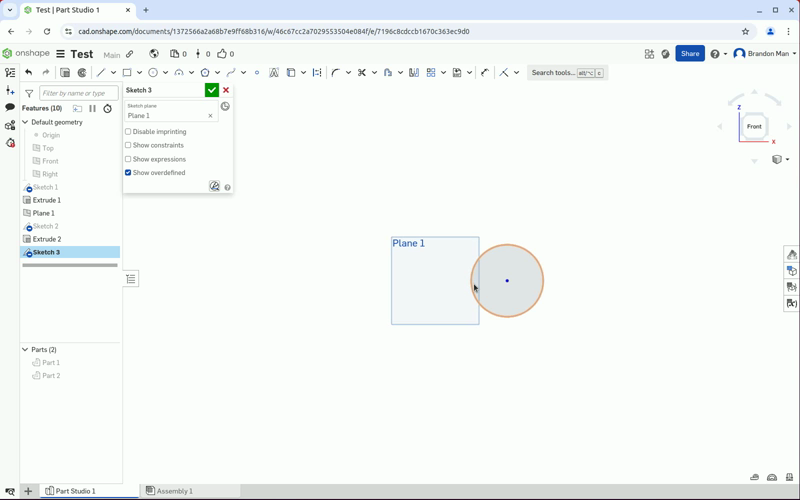
scroll(6)
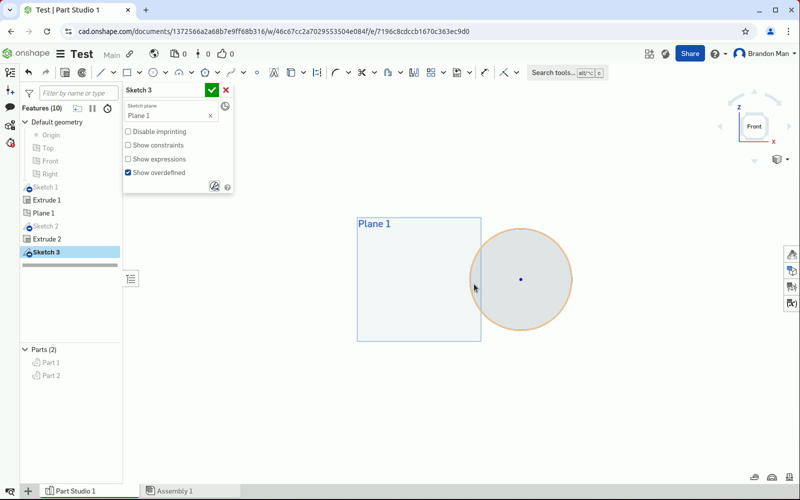
scroll(6)
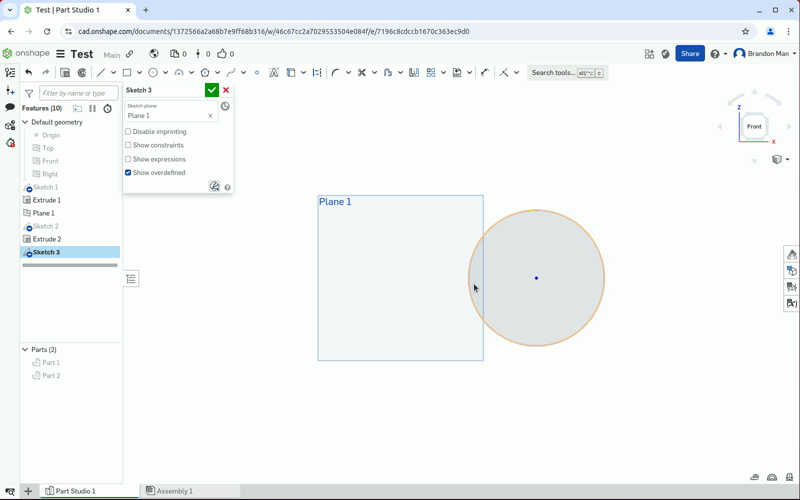
scroll(6)
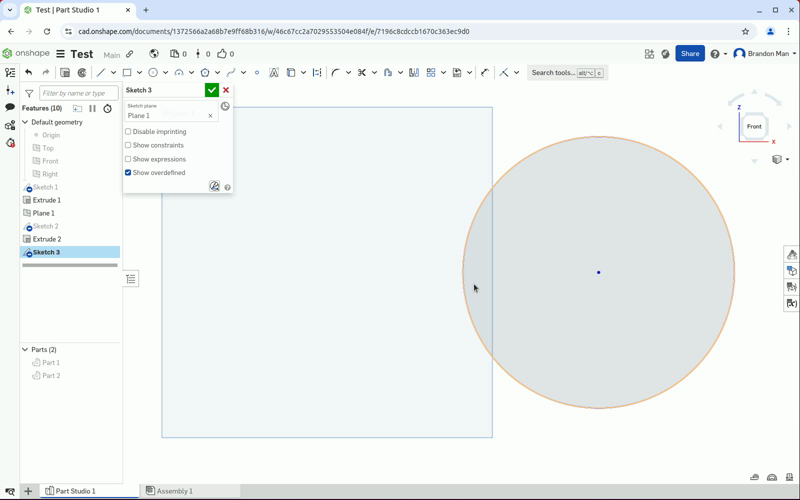
click(474, 283)
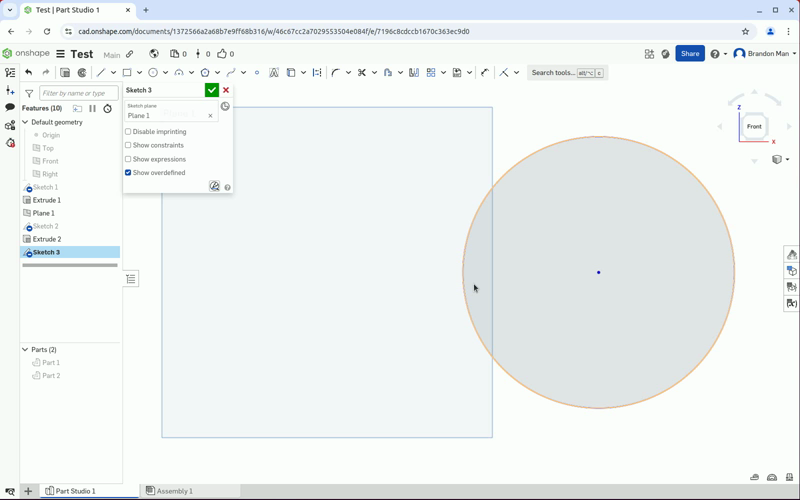
scroll(-6)
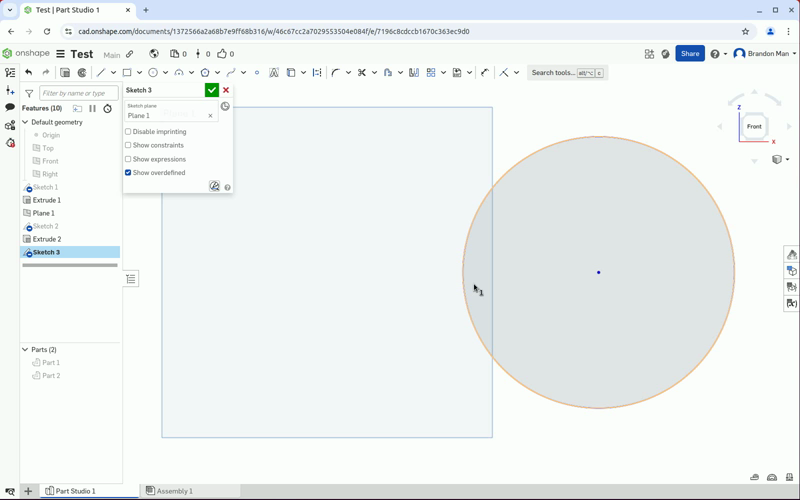
scroll(-6)
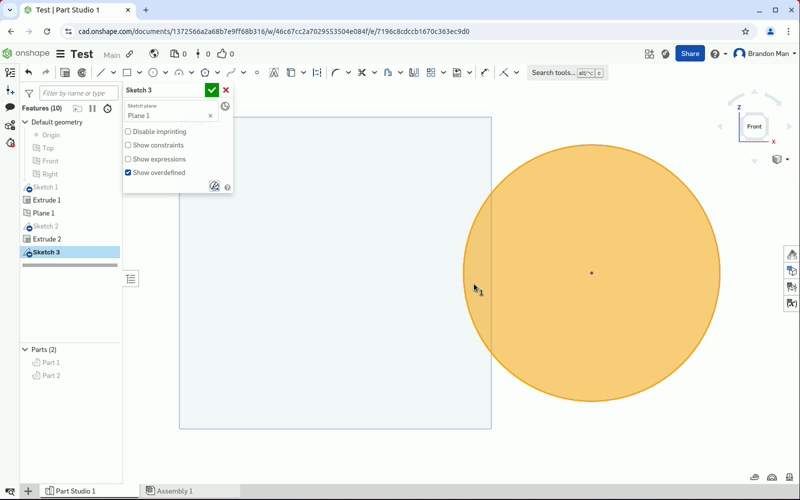
scroll(-6)
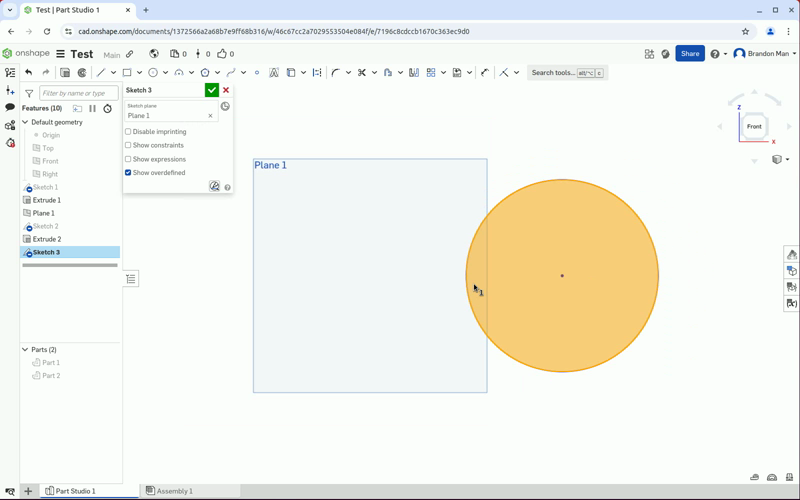
scroll(-6)
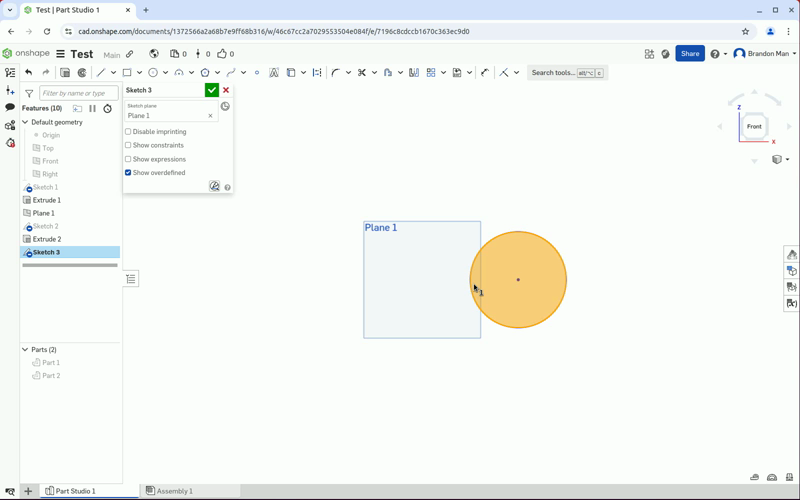
scroll(-6)
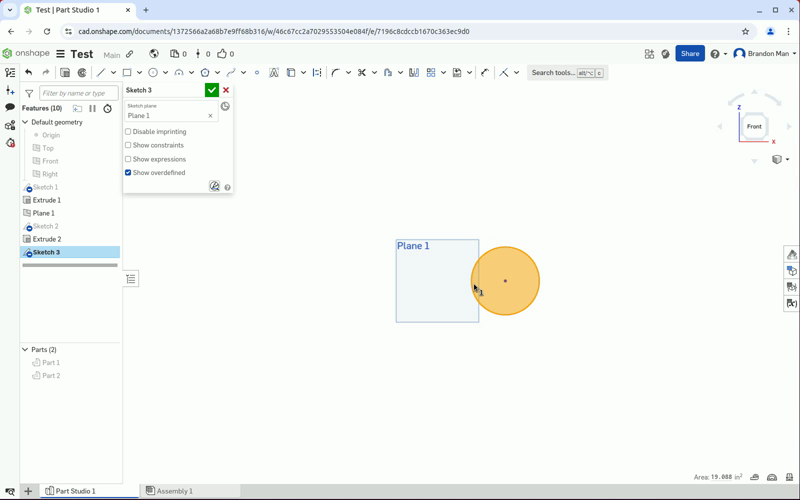
scroll(-6)
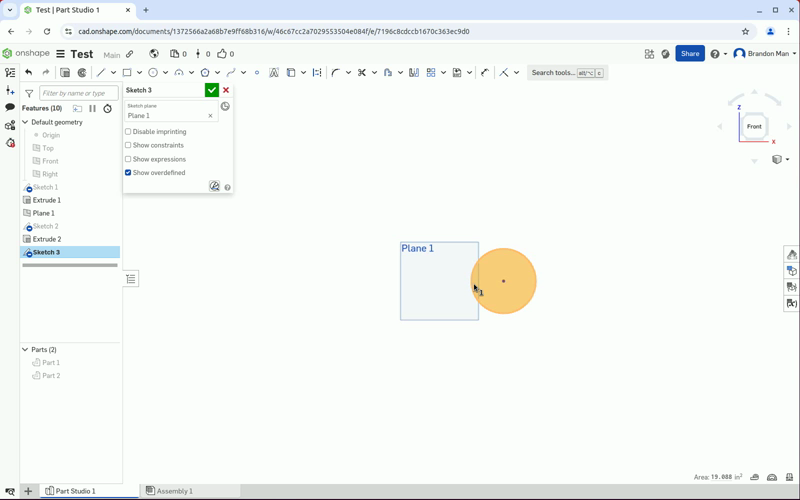
scroll(-6)
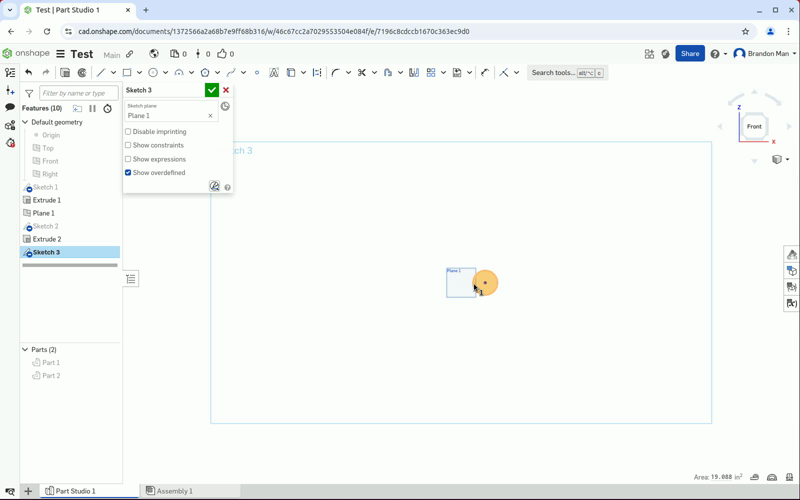
mouse_move(73, 352)
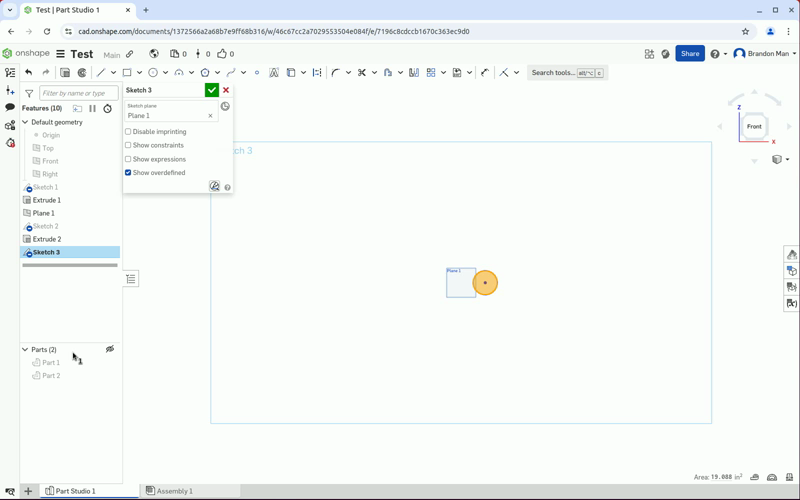
key(shift+y)
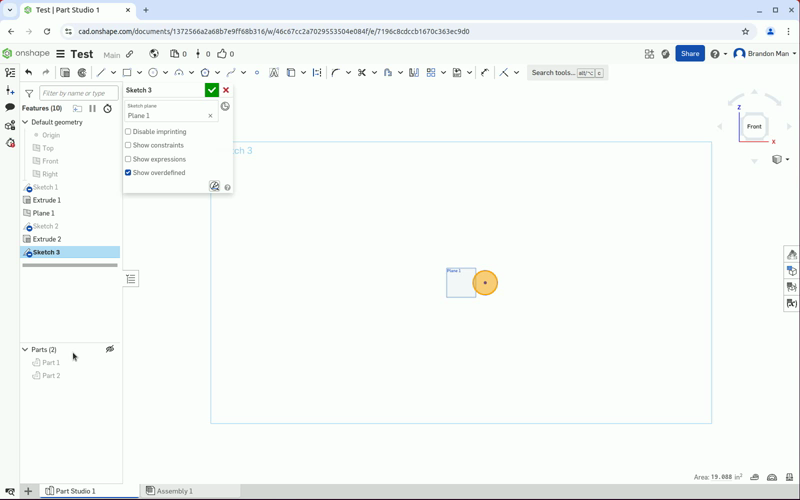
key(shift+e)
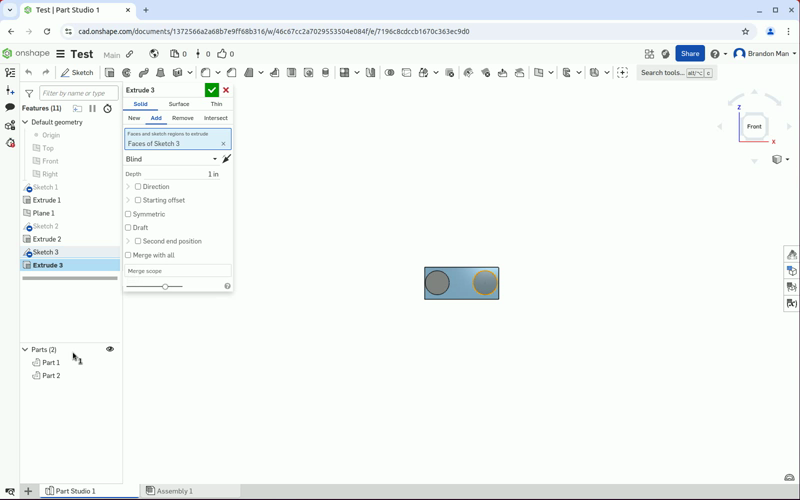
mouse_move(143, 106)
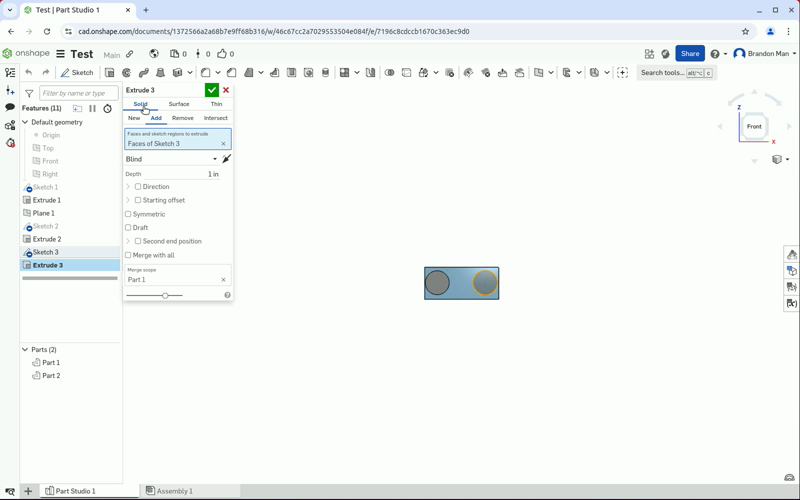
click(143, 106)
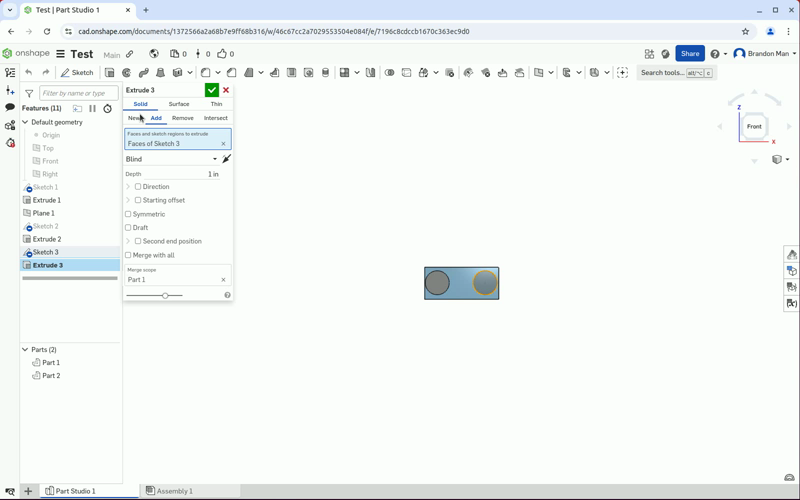
mouse_move(137, 120)
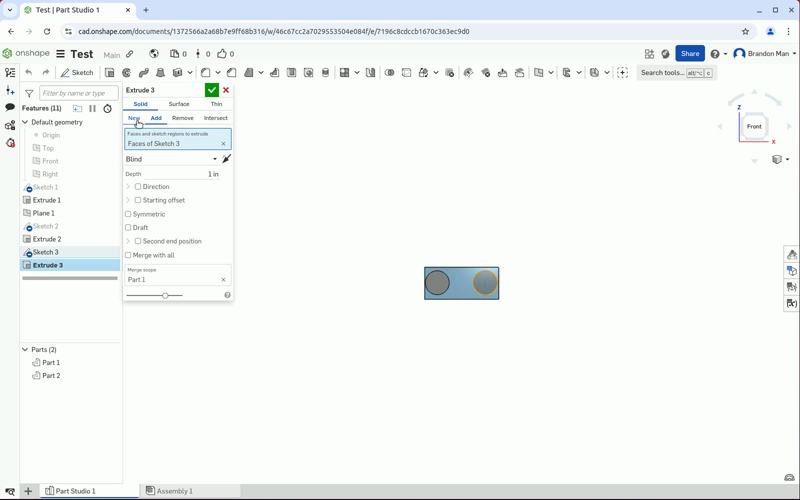
click(137, 120)
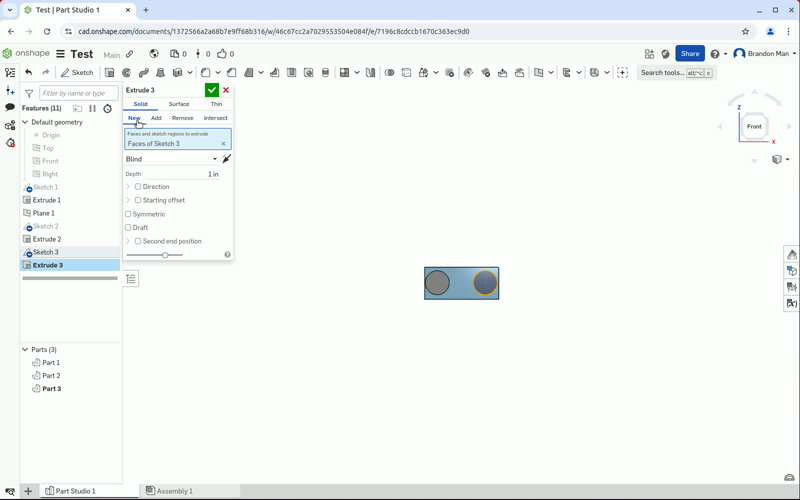
key(tab, 4)
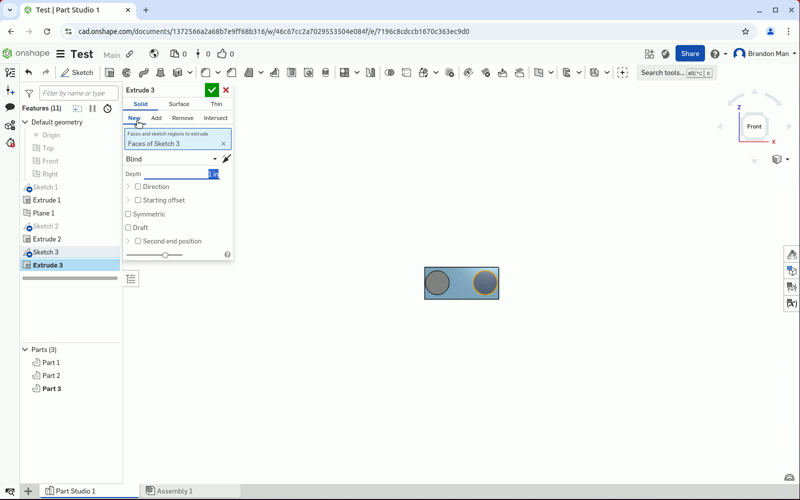
text(2.648)
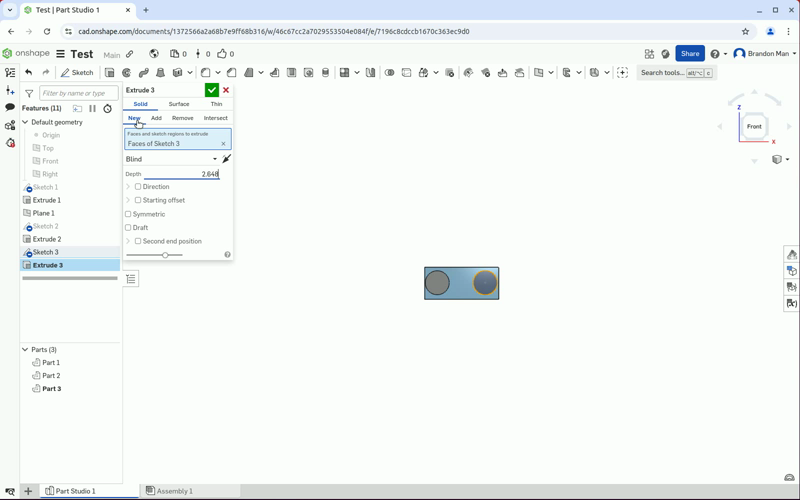
key(enter)
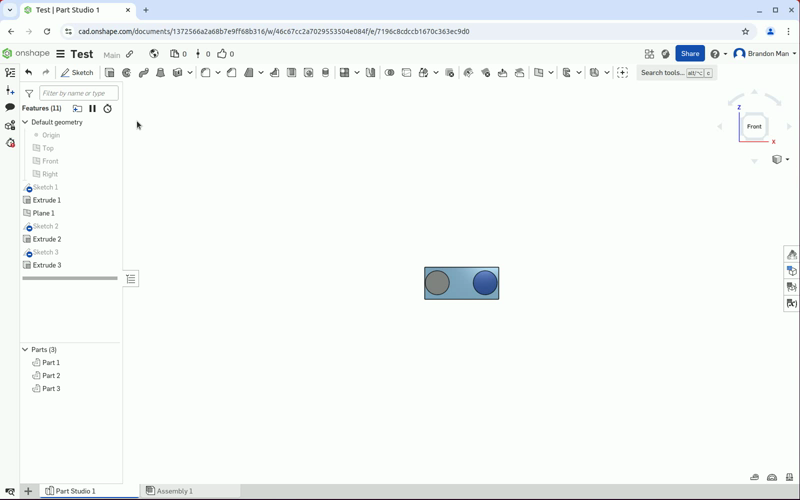
key(shift+h)
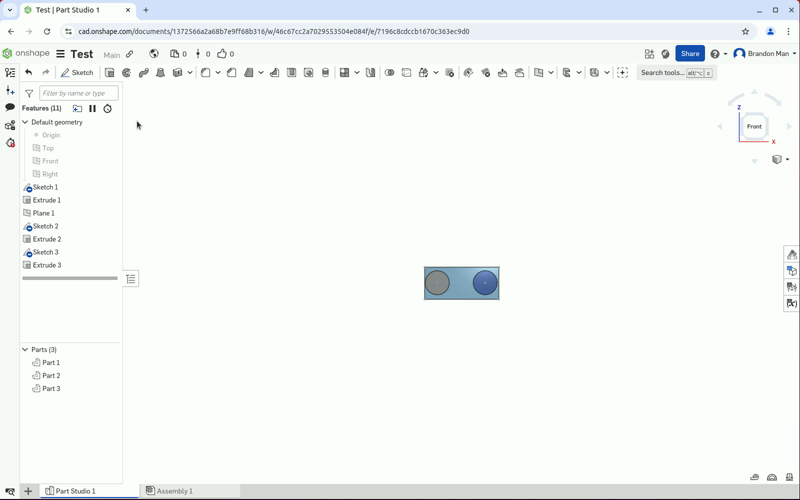
key(shift+h)
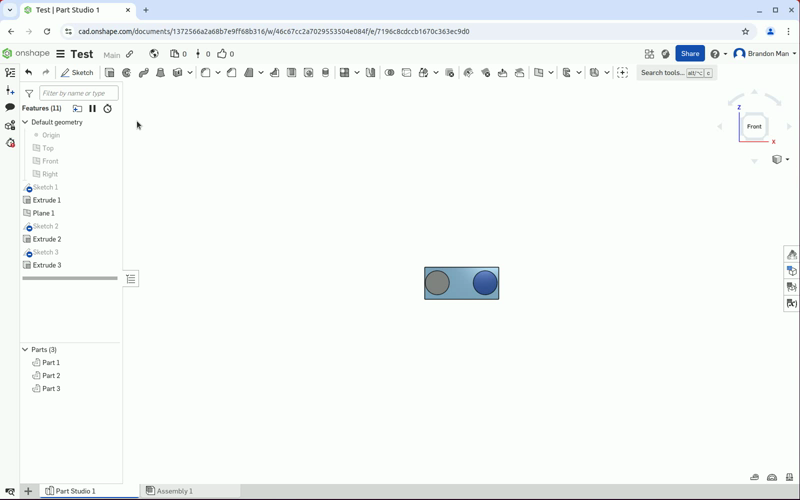
mouse_move(73, 189)
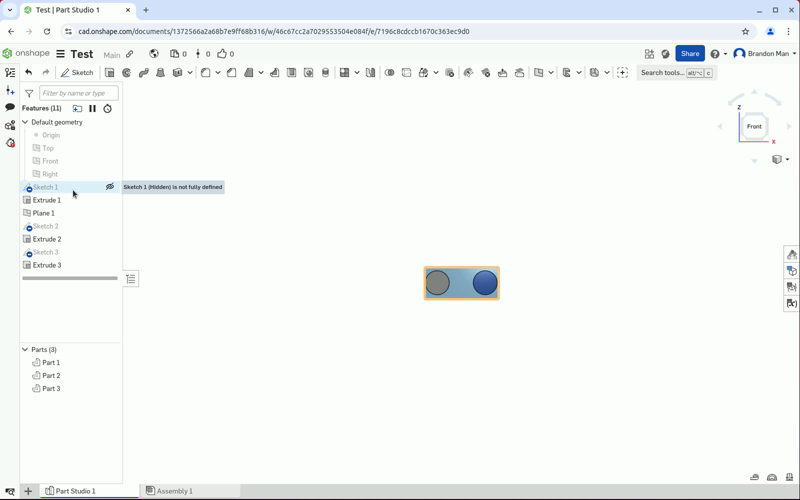
click(73, 189)
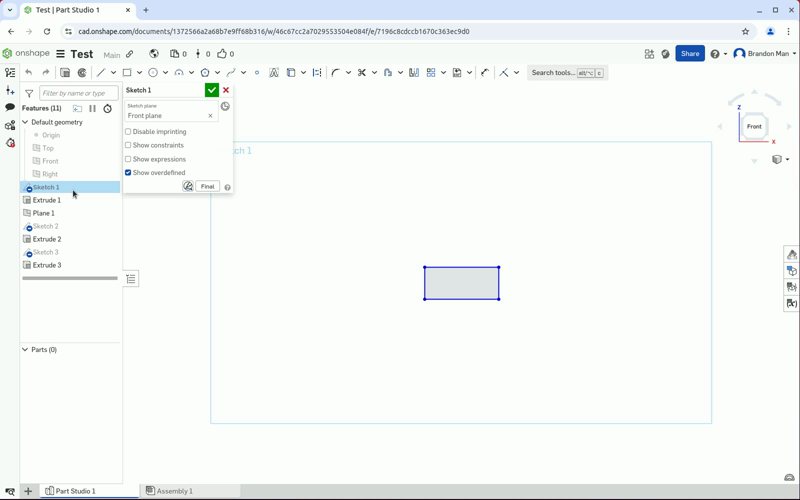
mouse_move(229, 92)
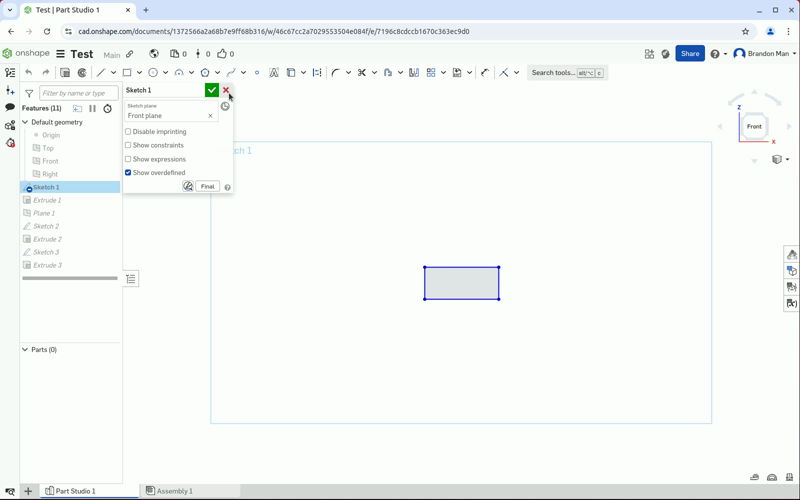
click(229, 92)
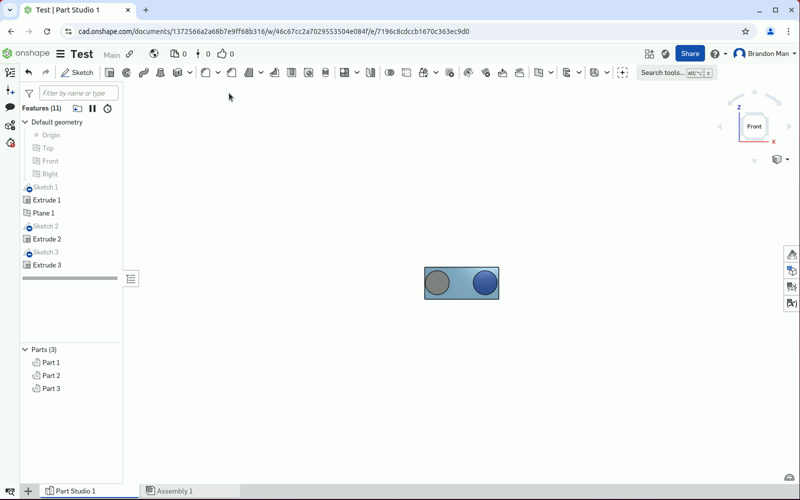
mouse_move(541, 75)
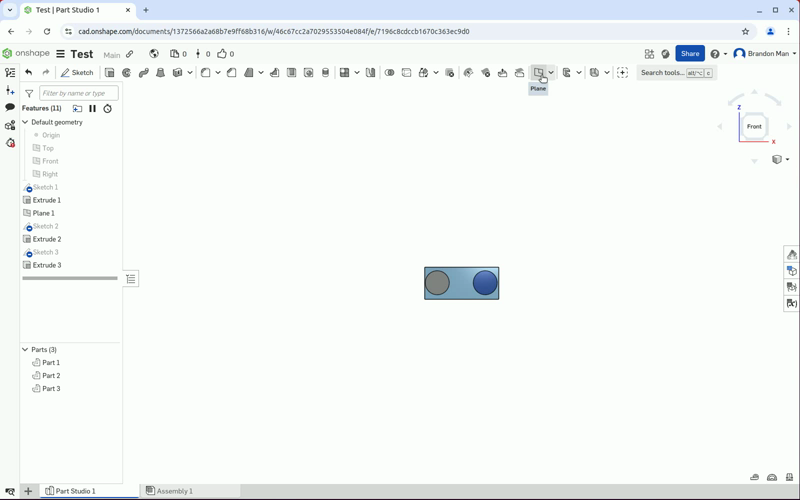
click(541, 75)
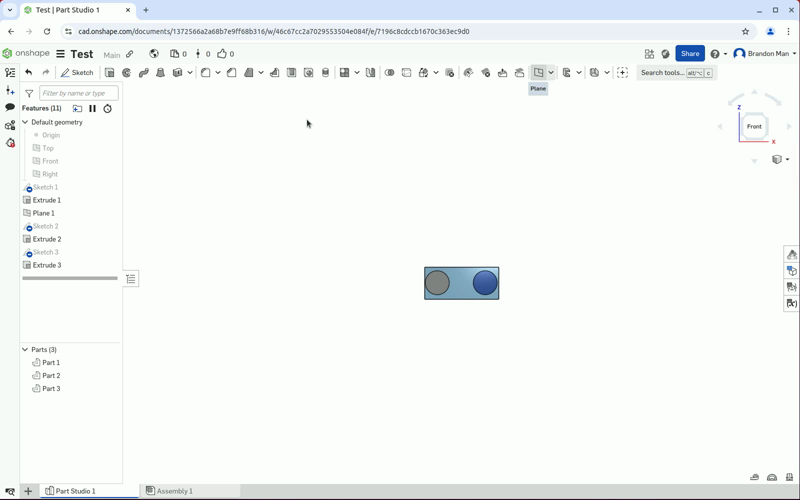
mouse_move(73, 163)
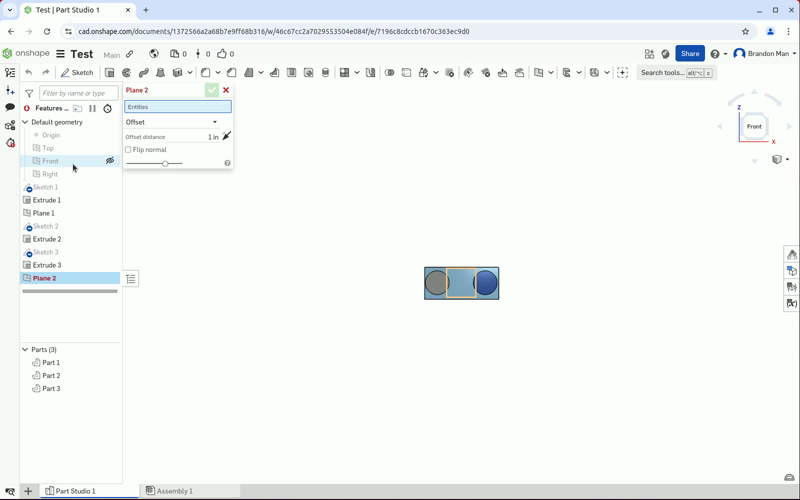
click(73, 163)
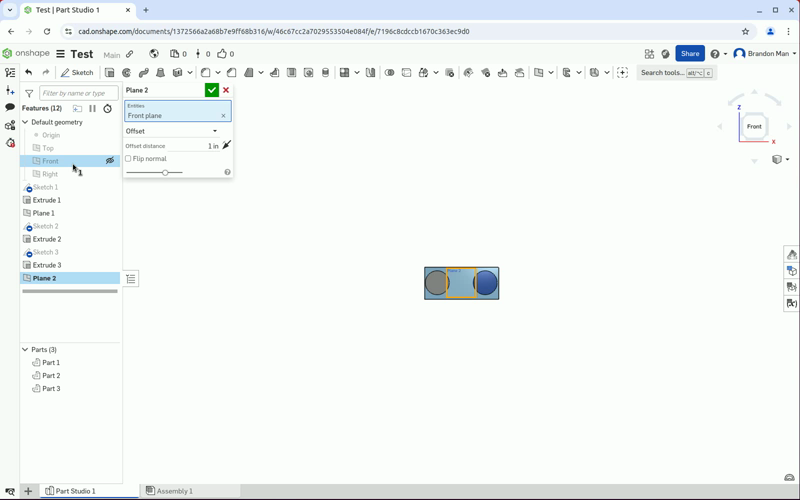
key(tab, 2)
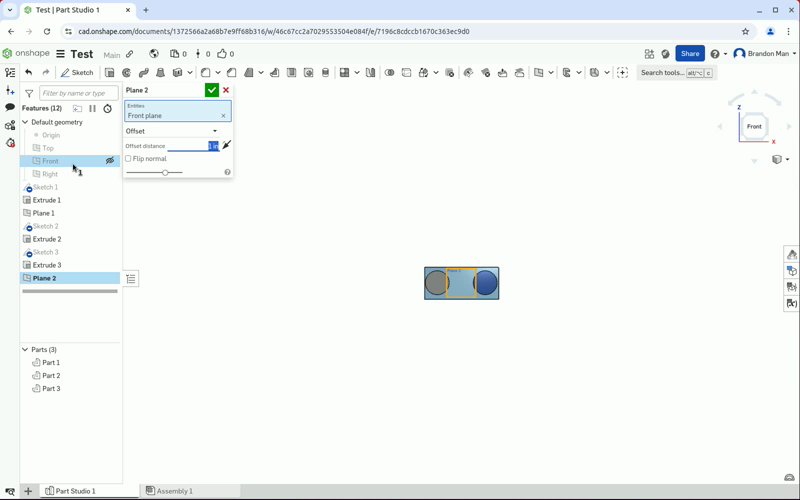
text(3.358)
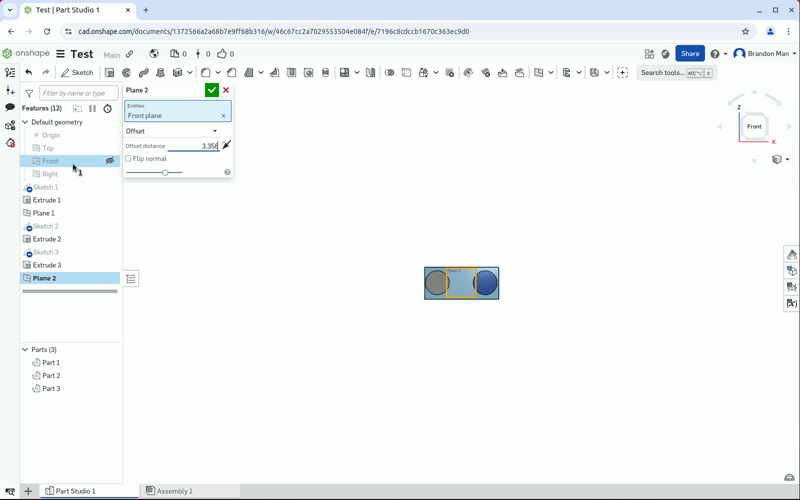
key(enter, 2)
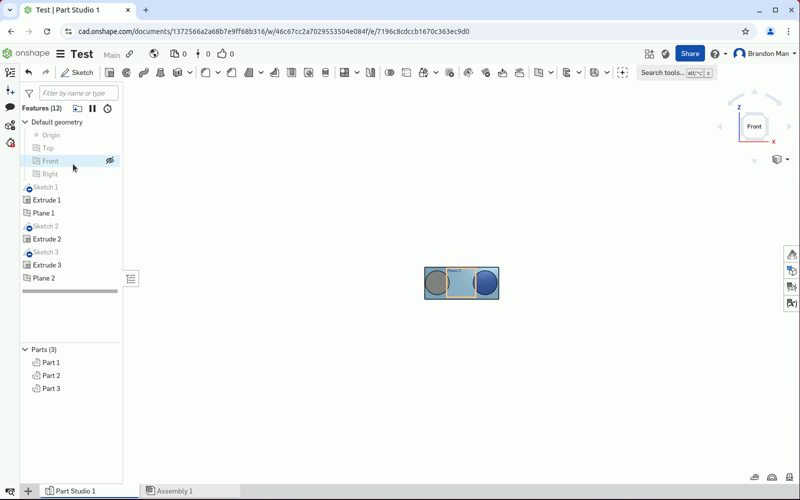
key(shift+s)
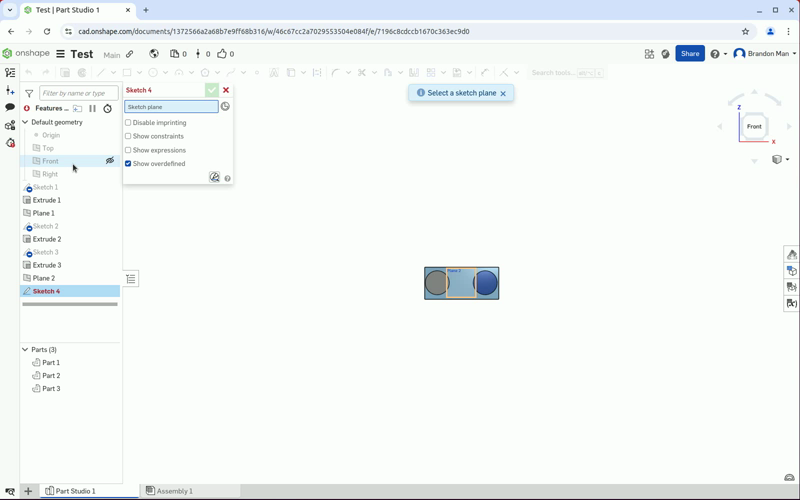
mouse_move(73, 280)
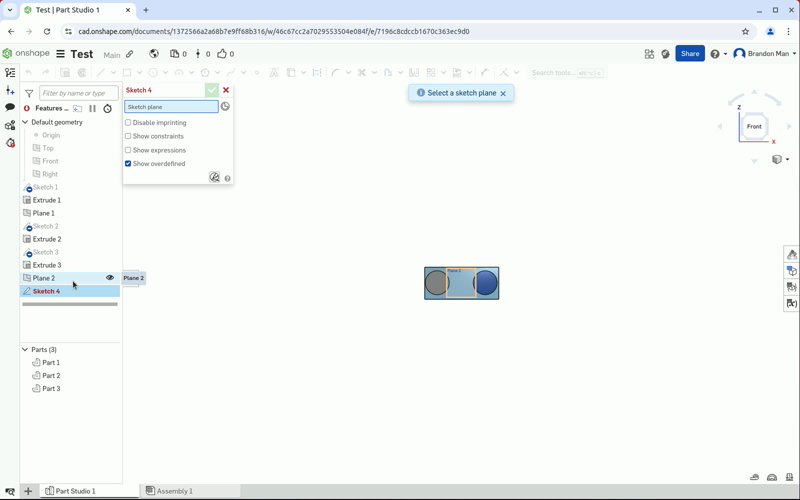
click(73, 280)
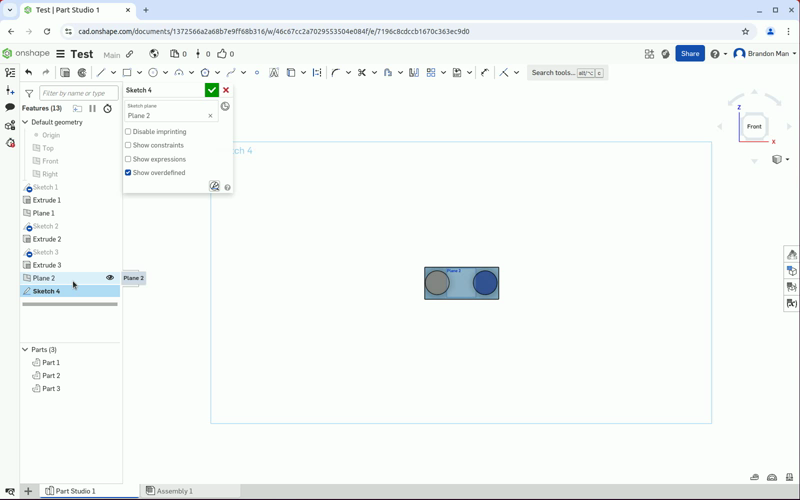
mouse_move(73, 352)
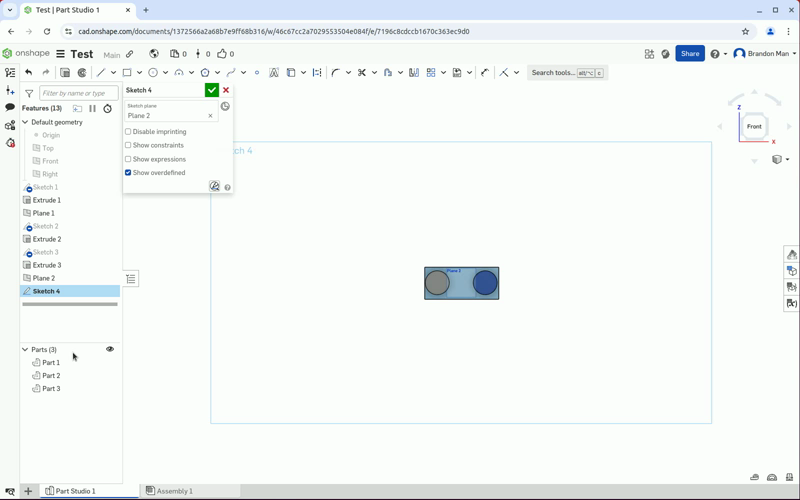
key(y)
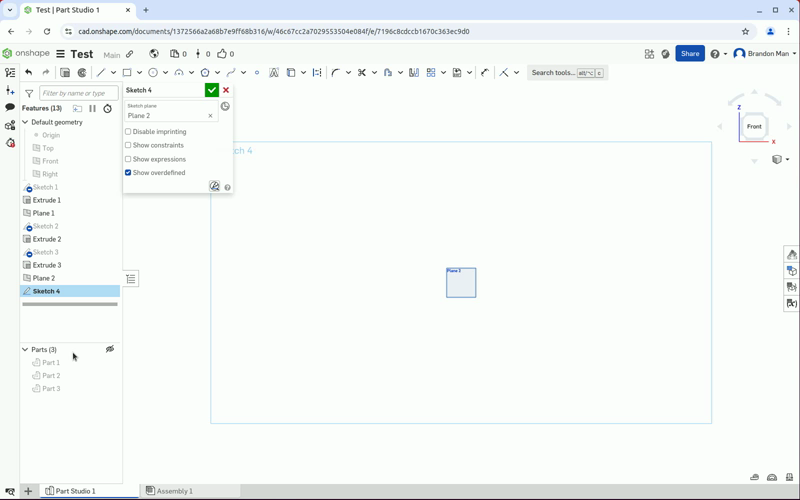
key(c)
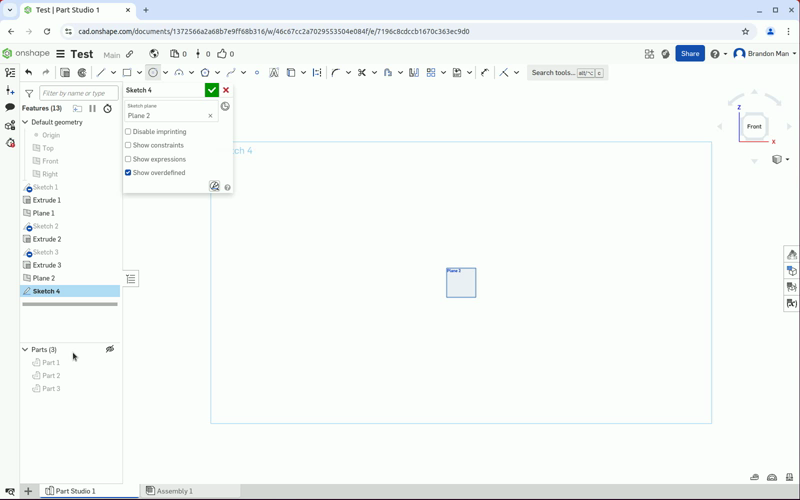
key_down(shift)
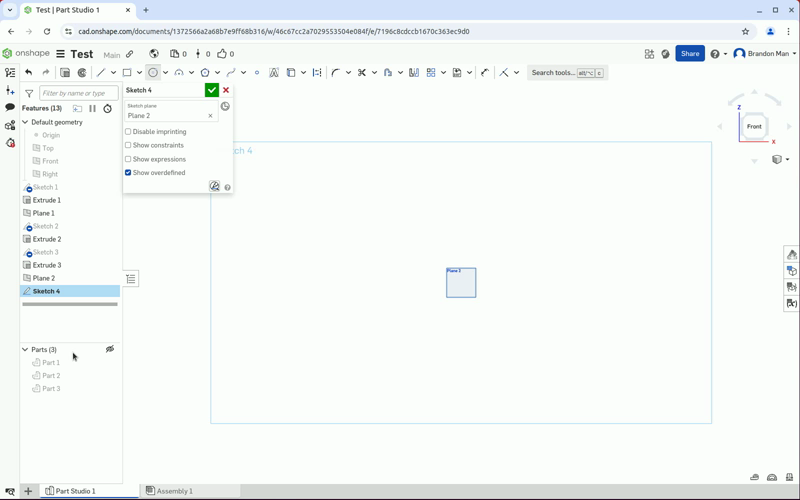
mouse_move(437, 282)
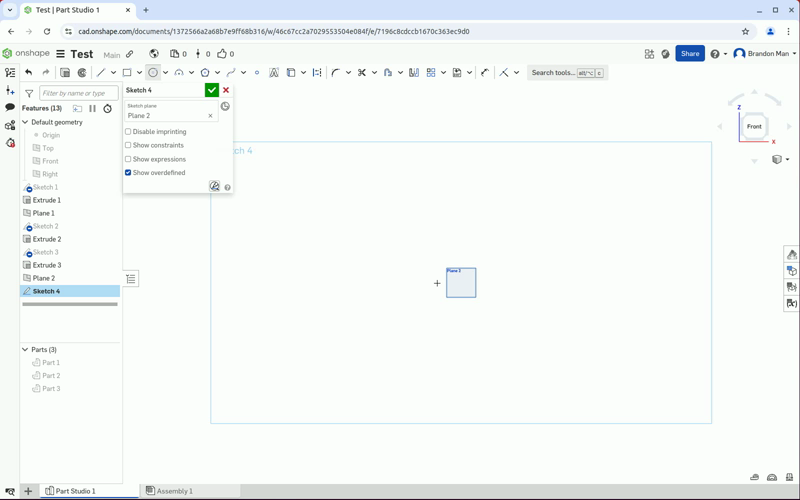
click(437, 282)
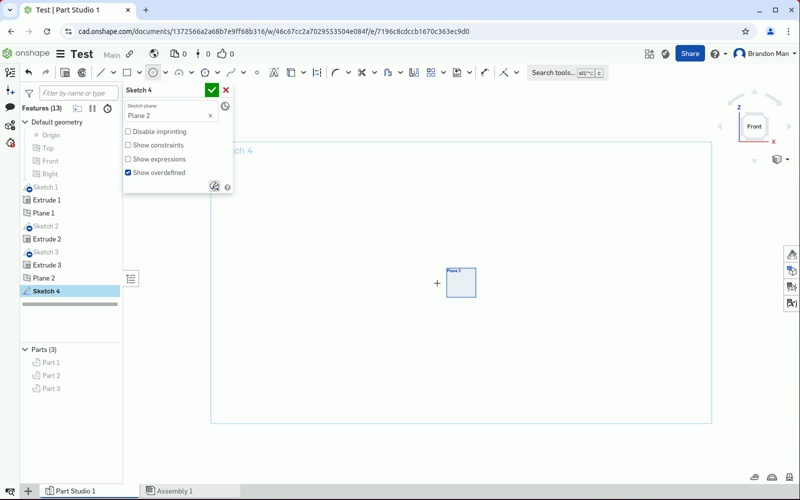
key_up(shift)
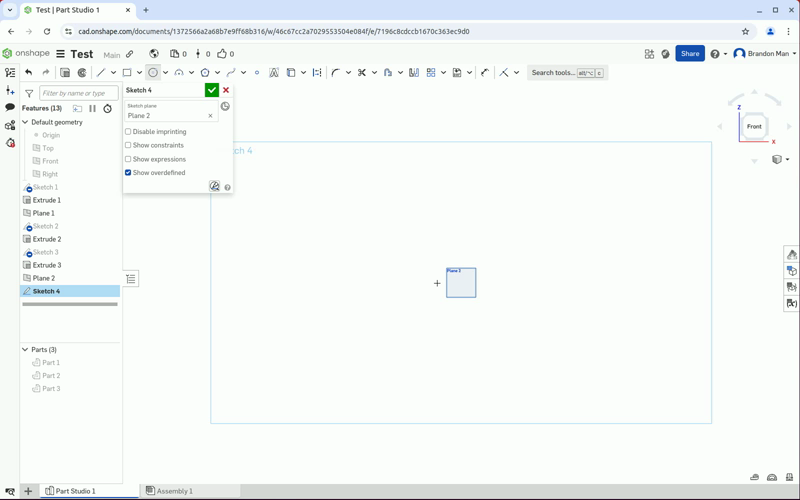
mouse_move(440, 282)
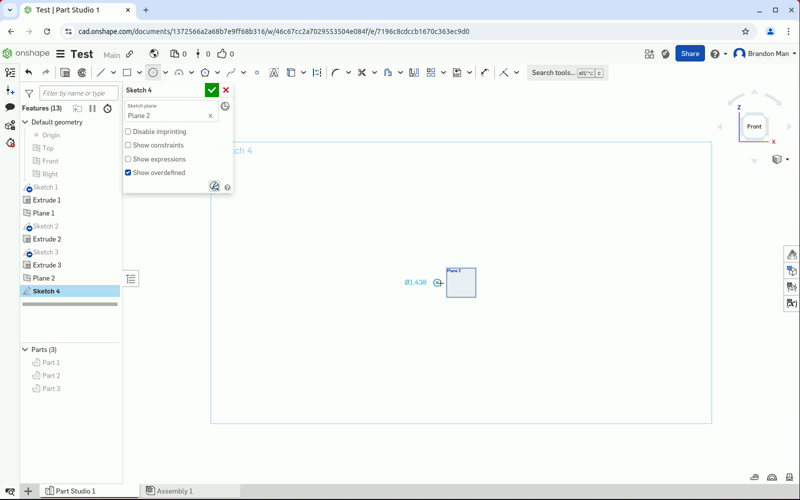
click(440, 282)
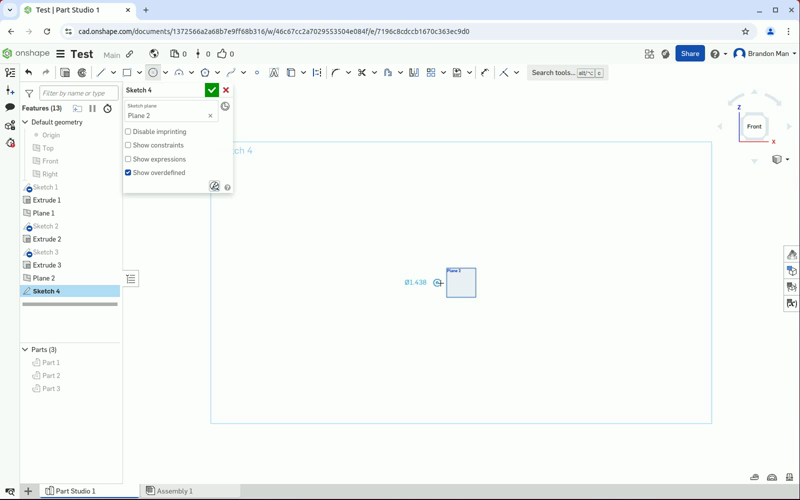
key(esc)
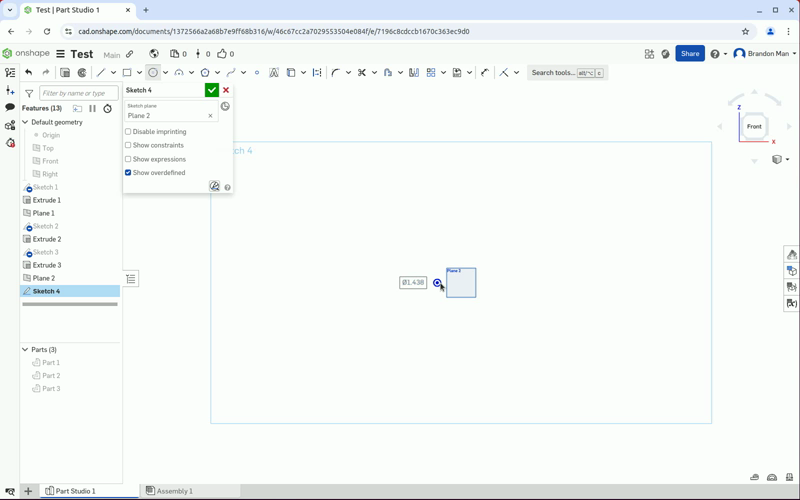
mouse_move(435, 281)
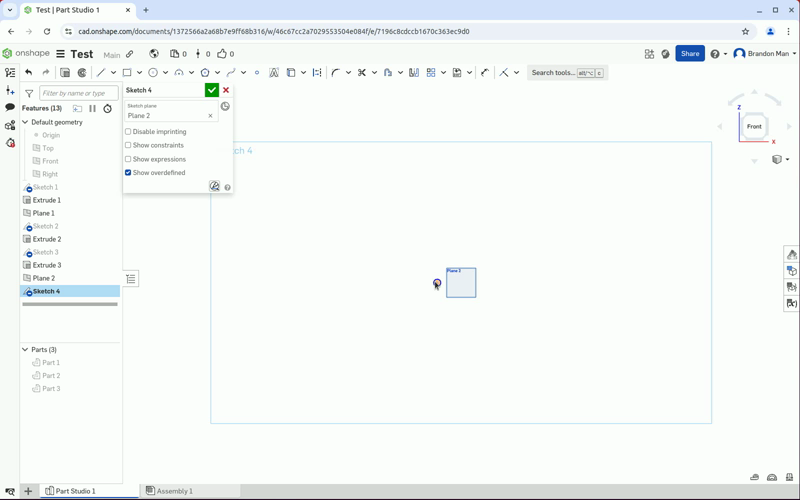
scroll(6)
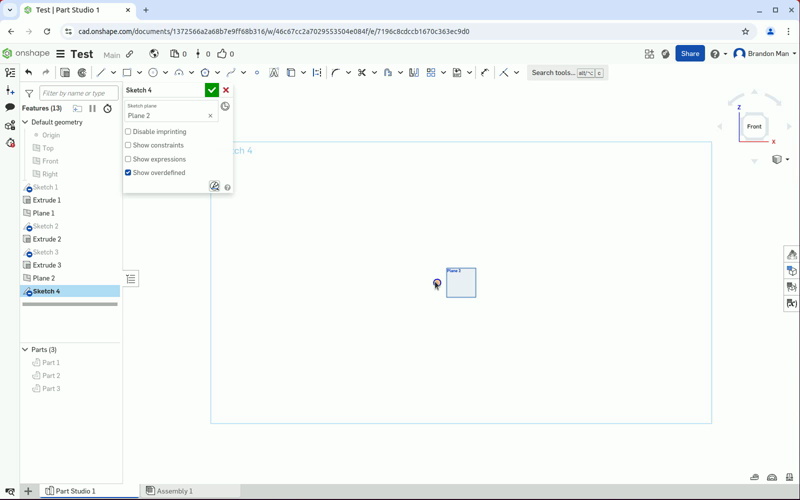
scroll(6)
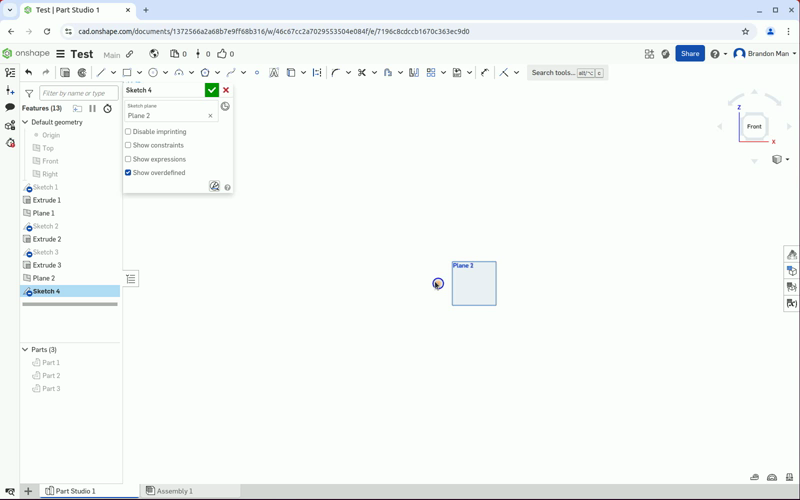
scroll(6)
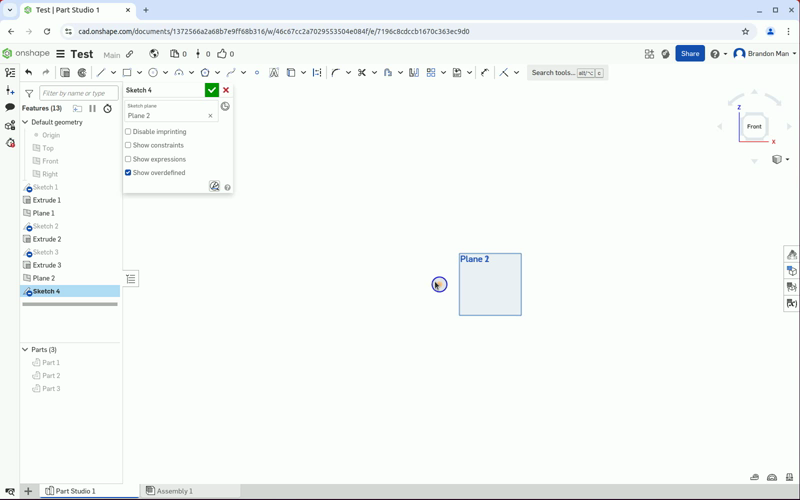
scroll(6)
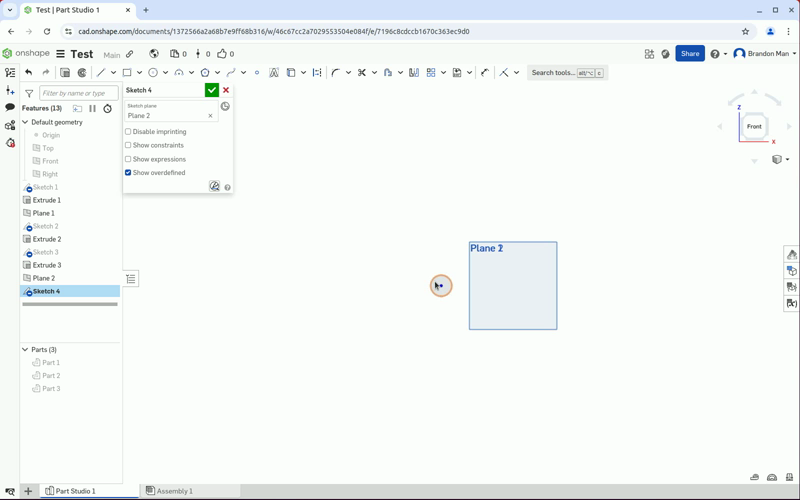
scroll(6)
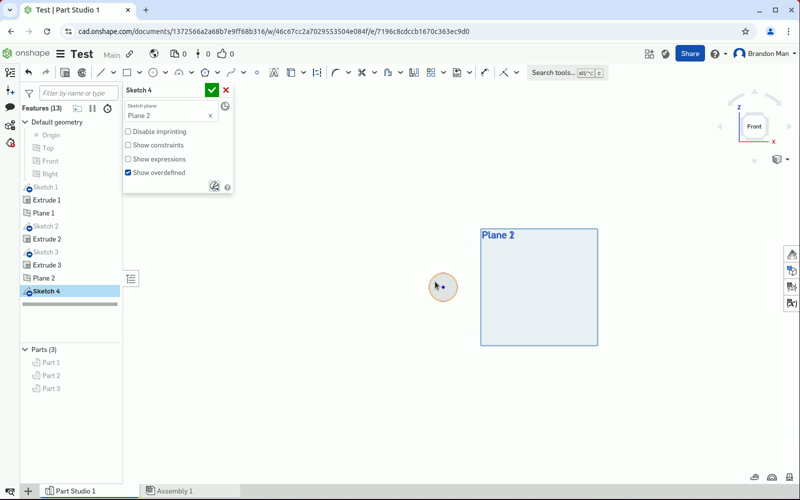
scroll(6)
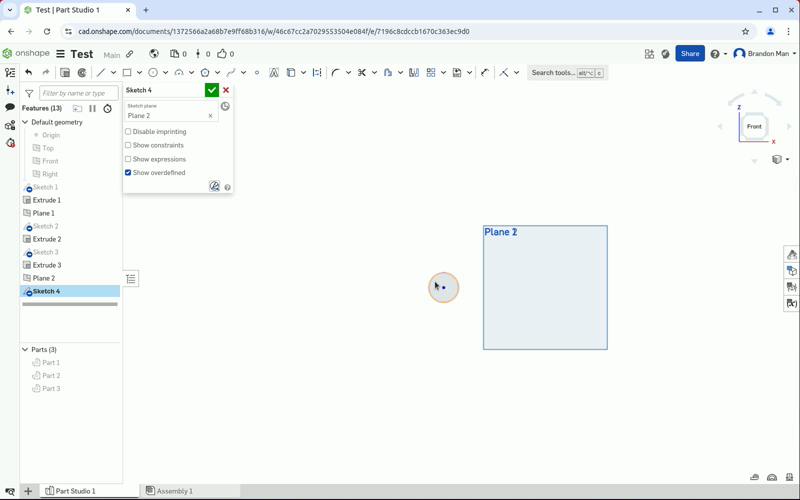
scroll(6)
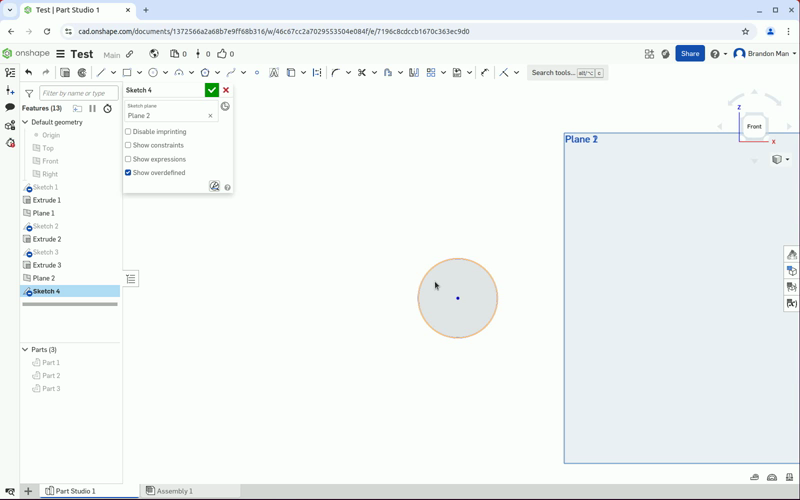
click(435, 281)
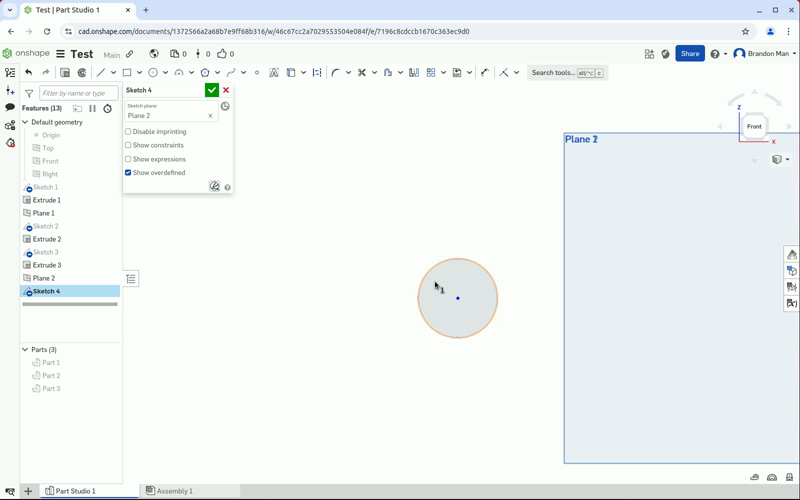
scroll(-6)
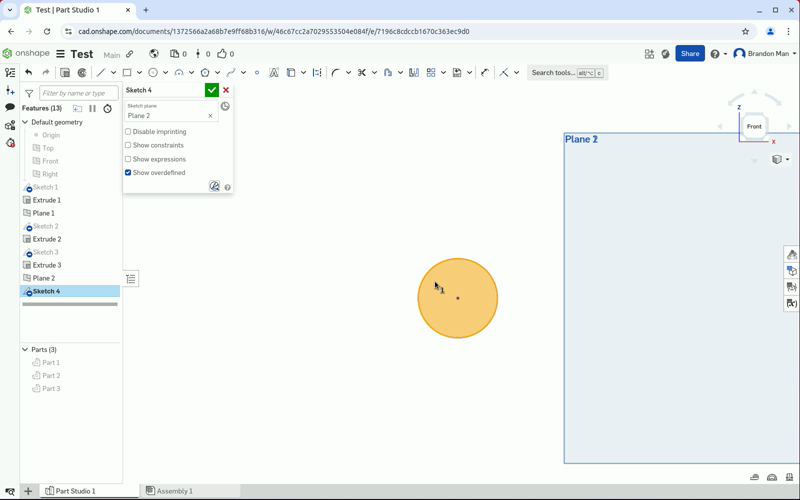
scroll(-6)
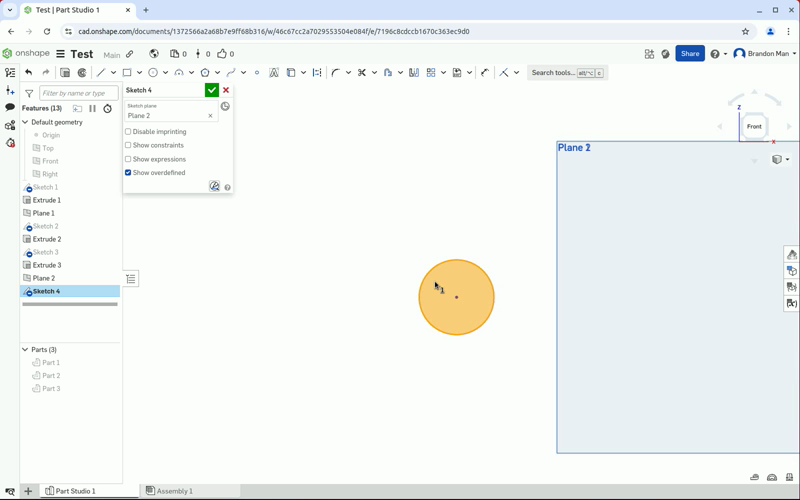
scroll(-6)
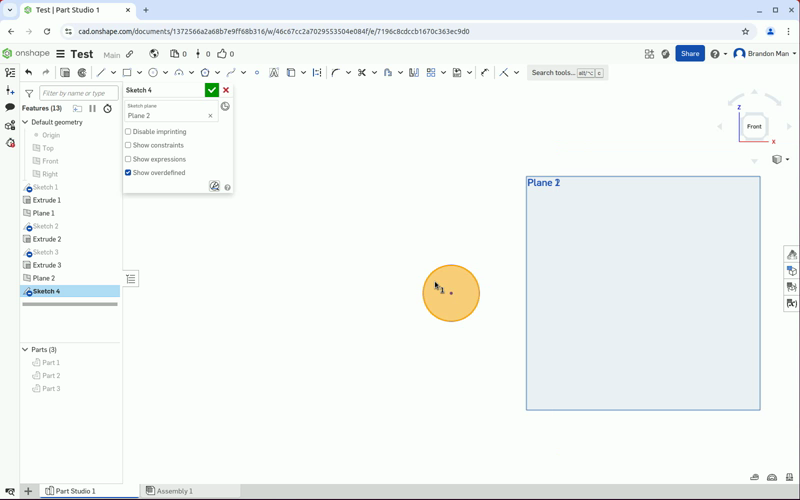
scroll(-6)
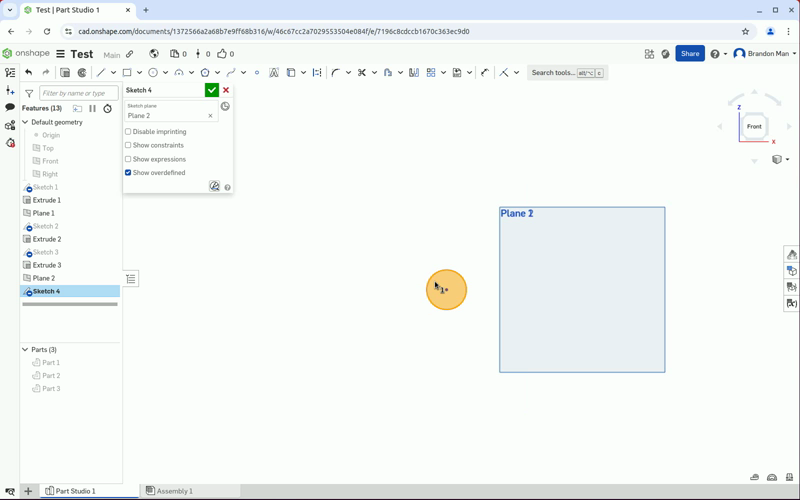
scroll(-6)
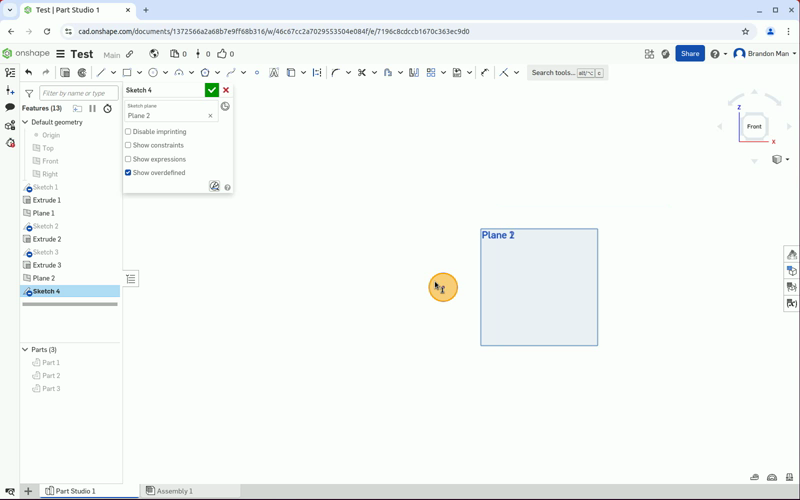
scroll(-6)
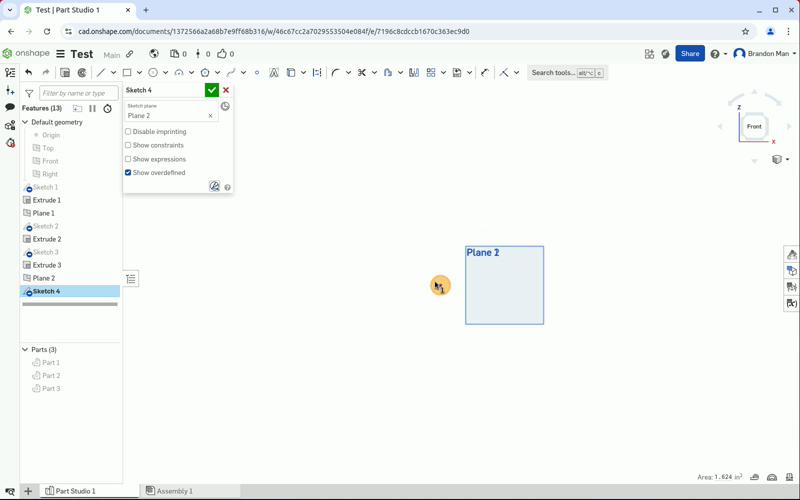
scroll(-6)
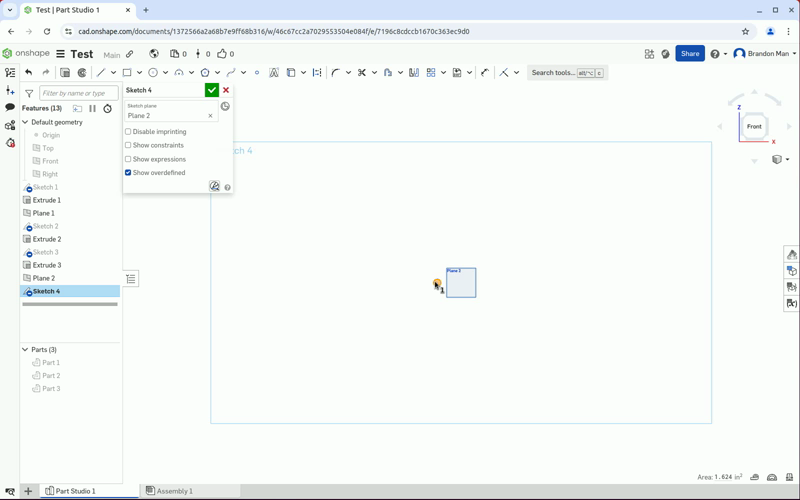
mouse_move(73, 352)
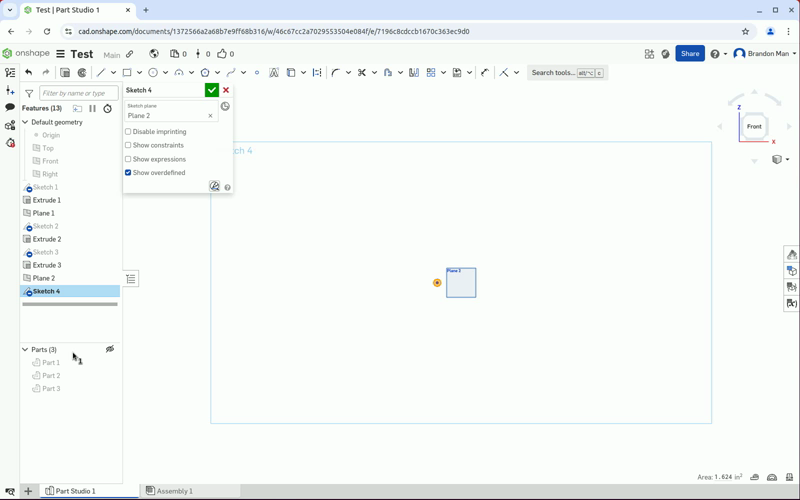
key(shift+y)
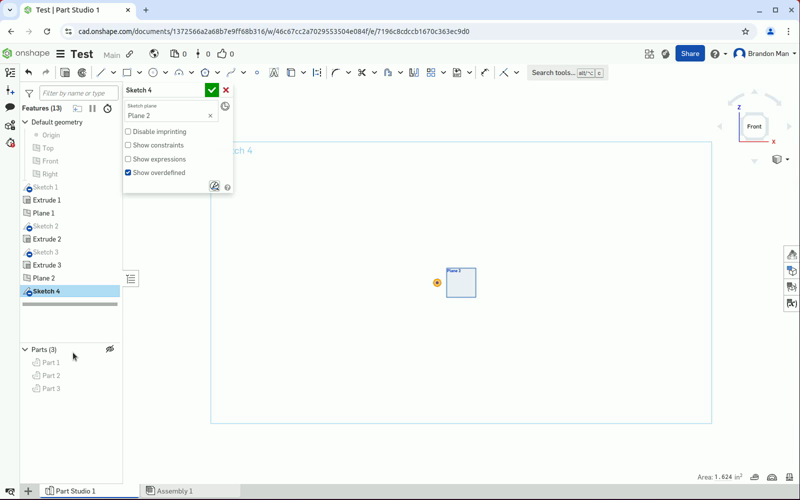
key(shift+e)
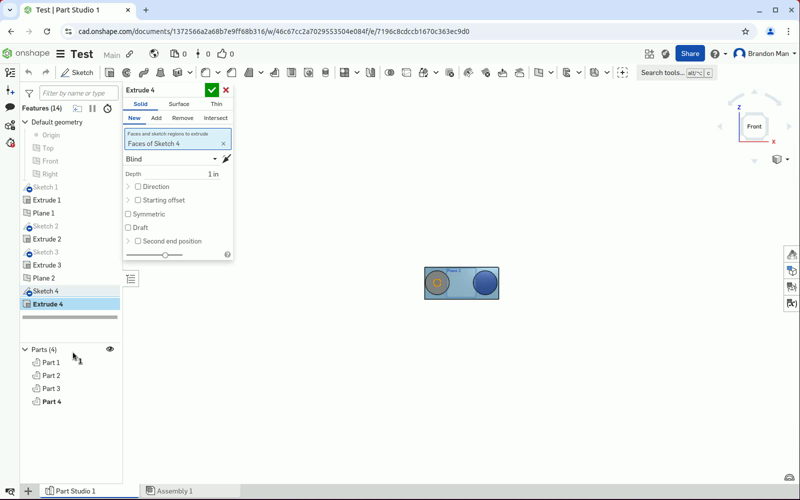
mouse_move(143, 106)
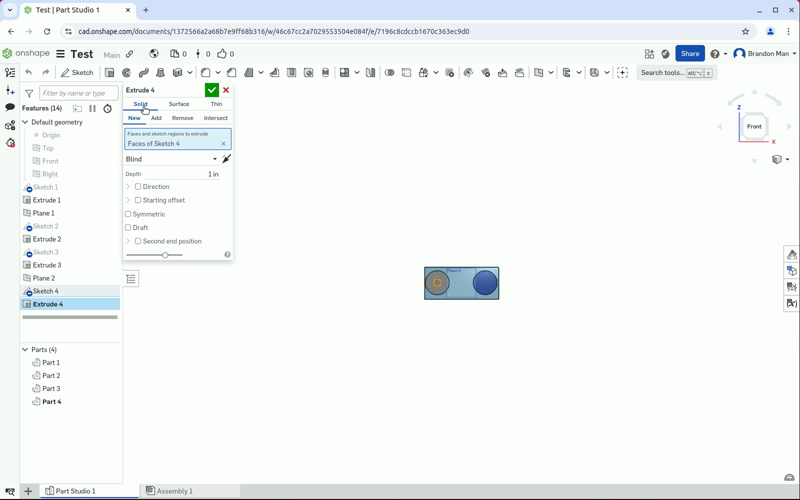
click(143, 106)
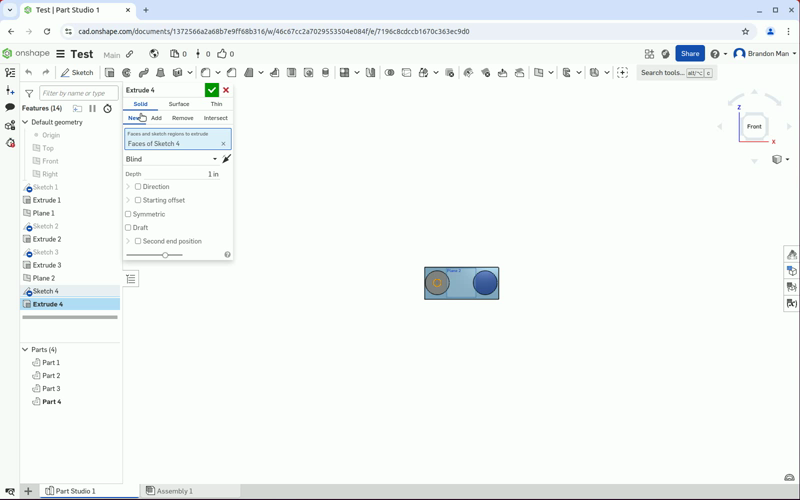
mouse_move(137, 120)
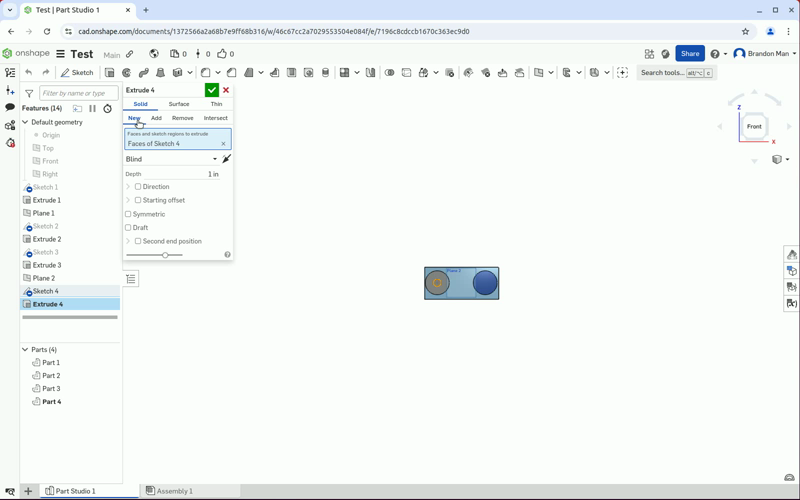
click(137, 120)
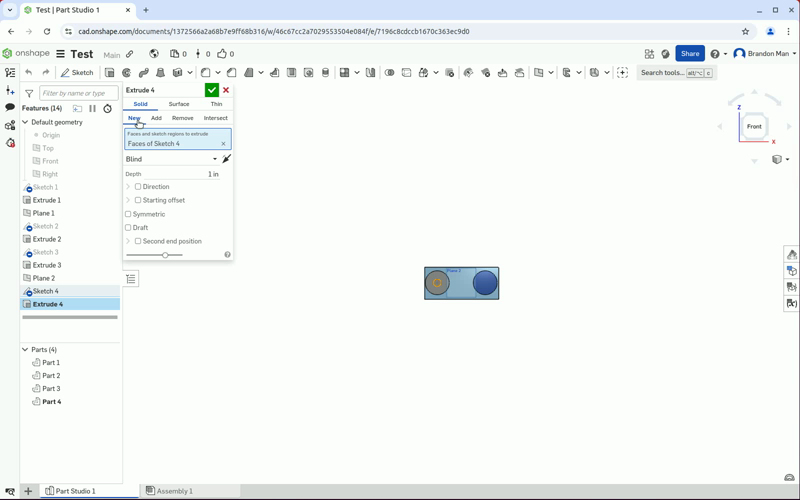
key(tab, 4)
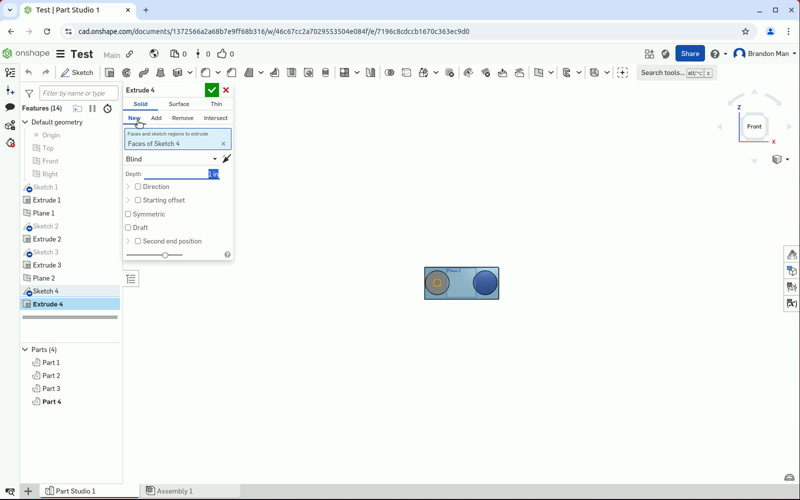
text(19.738)
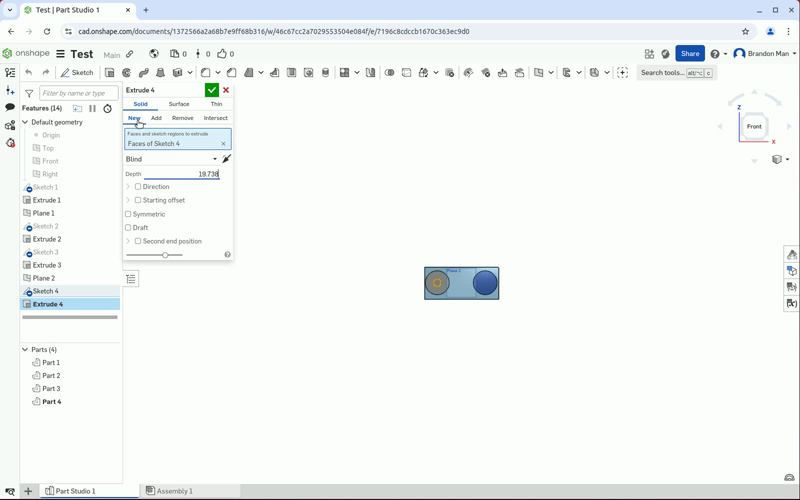
key(enter)
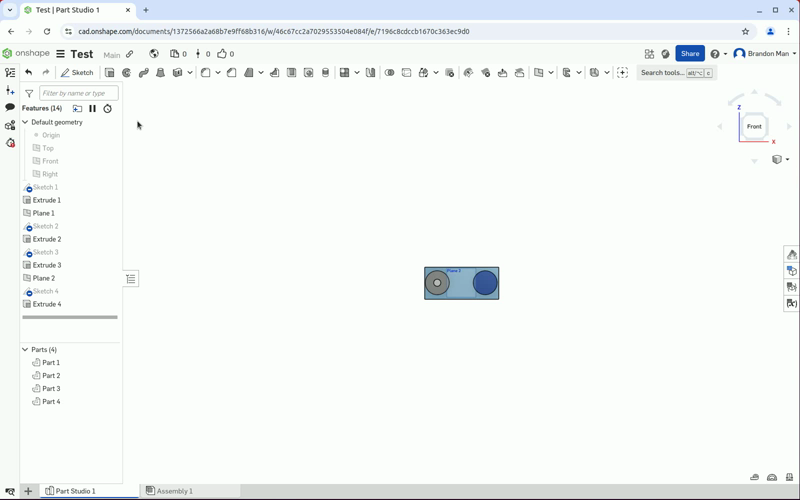
key(shift+h)
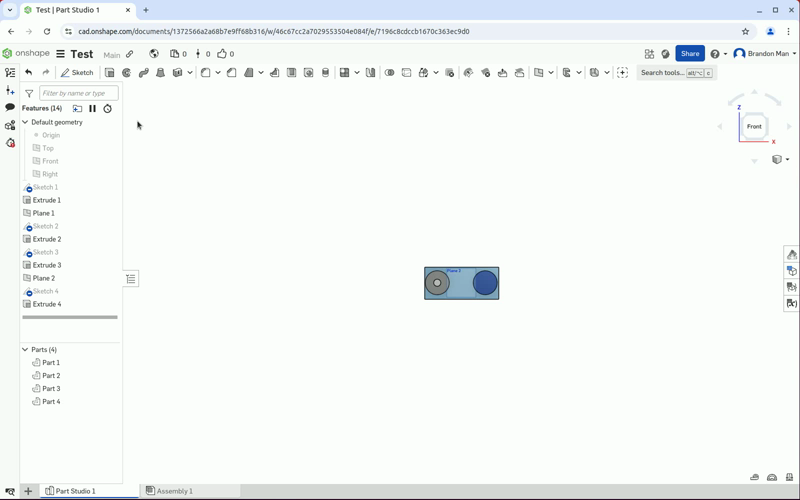
key(shift+h)
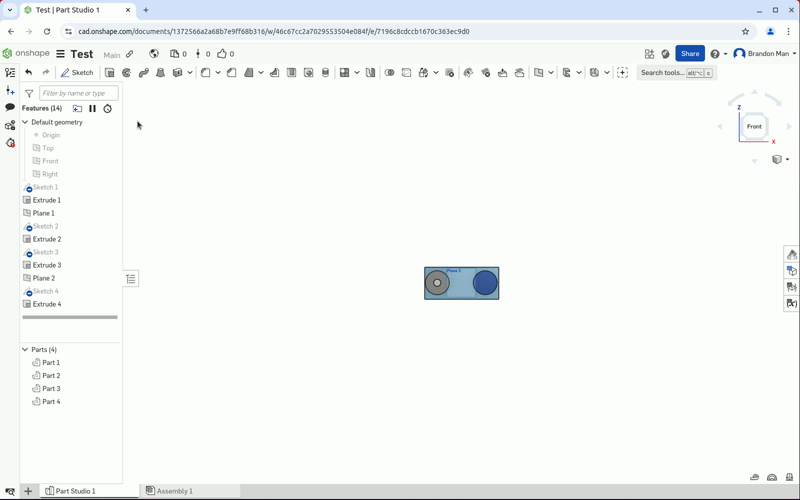
mouse_move(73, 189)
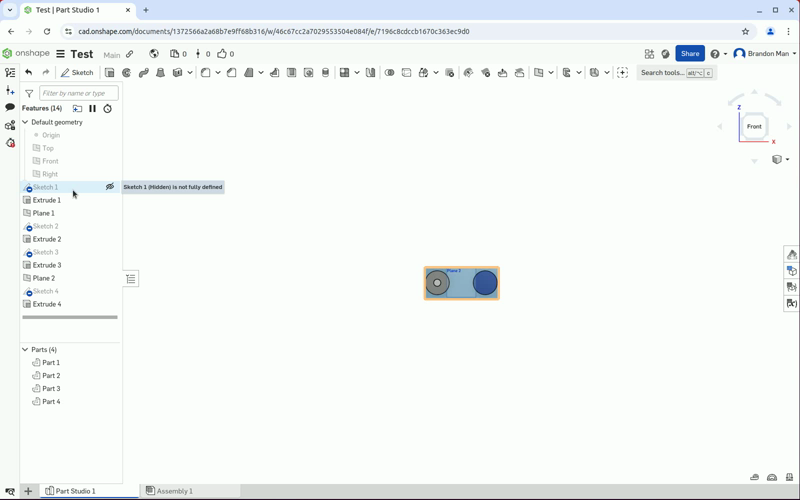
click(73, 189)
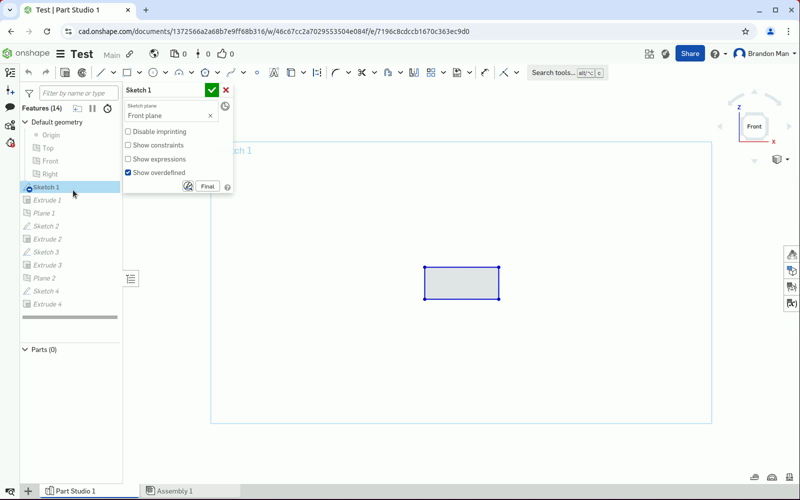
mouse_move(229, 92)
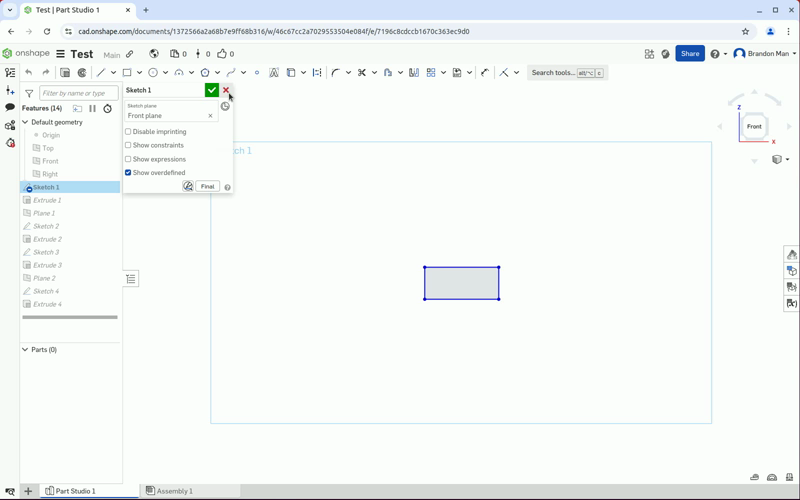
click(229, 92)
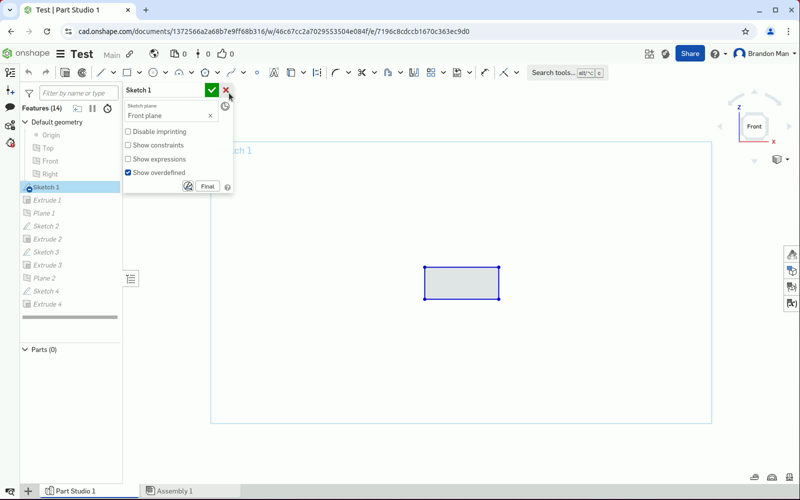
key(shift+s)
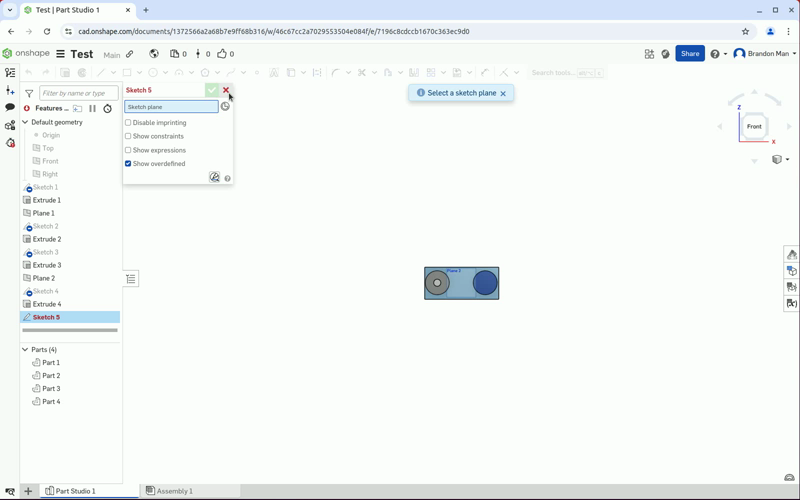
mouse_move(73, 280)
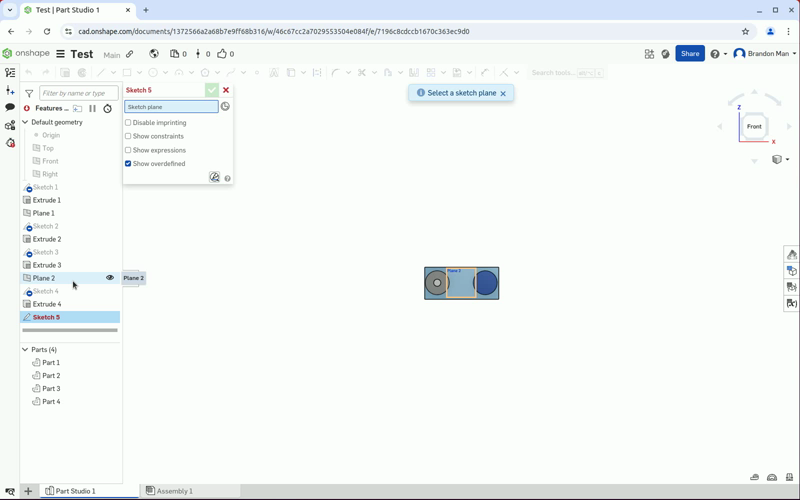
click(73, 280)
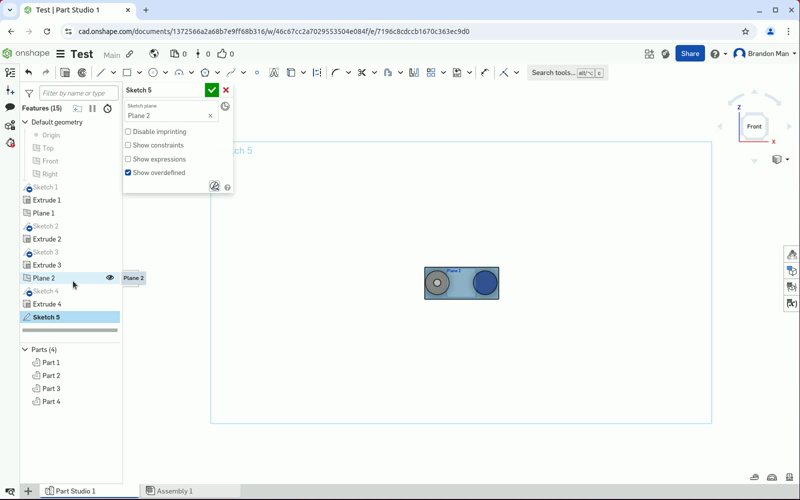
mouse_move(73, 352)
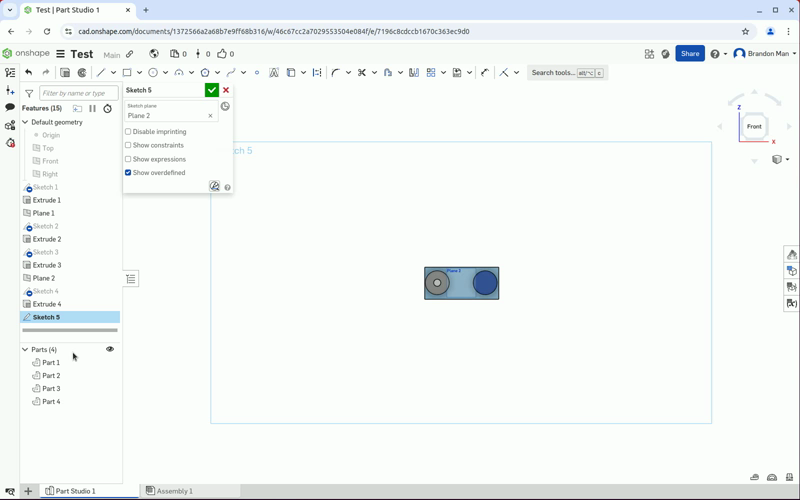
key(y)
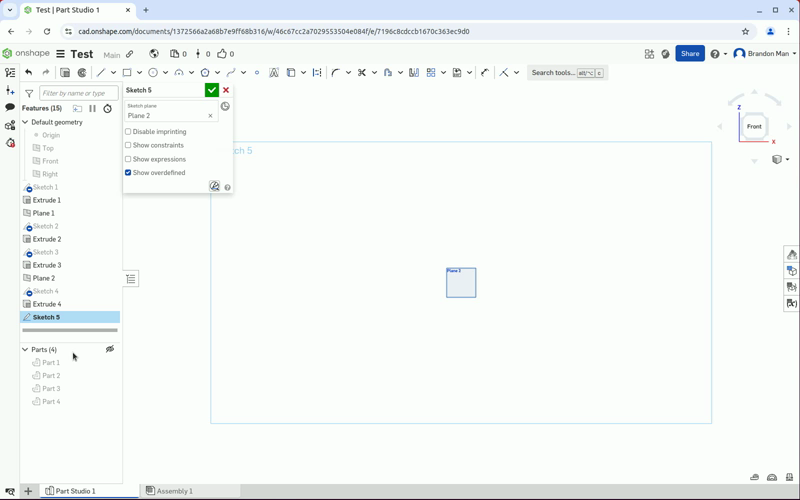
key(c)
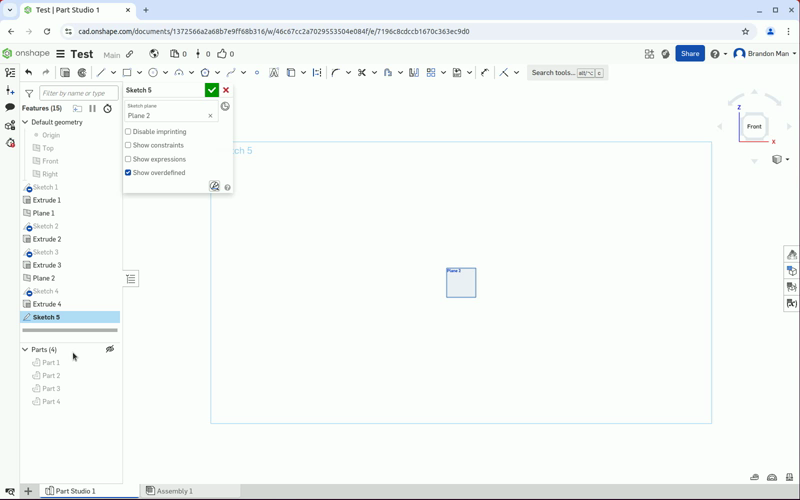
key_down(shift)
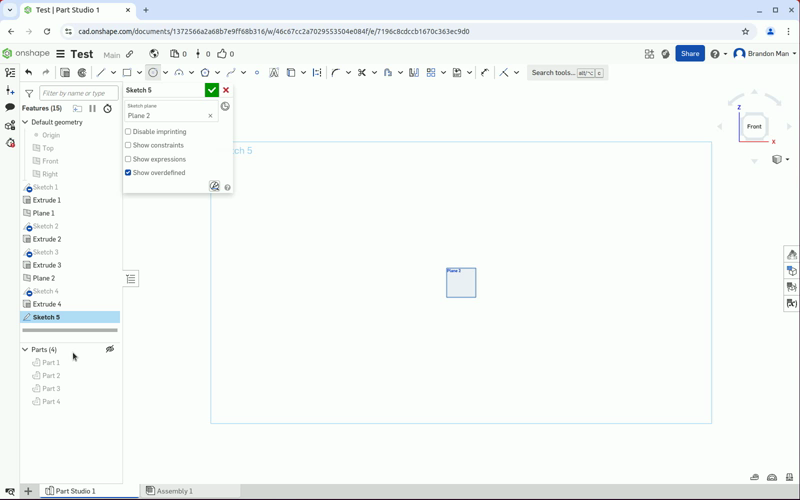
mouse_move(485, 282)
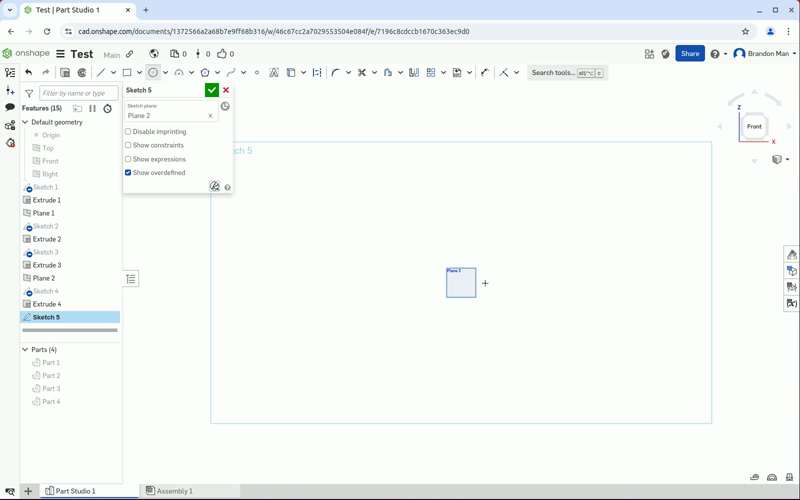
click(485, 282)
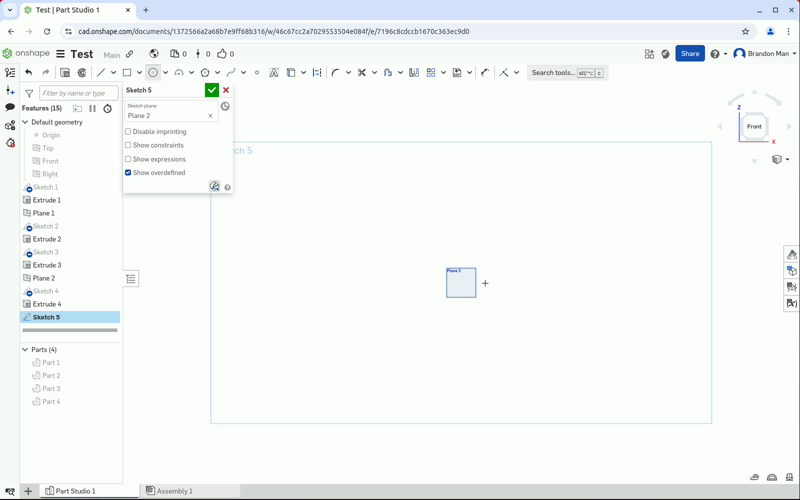
key_up(shift)
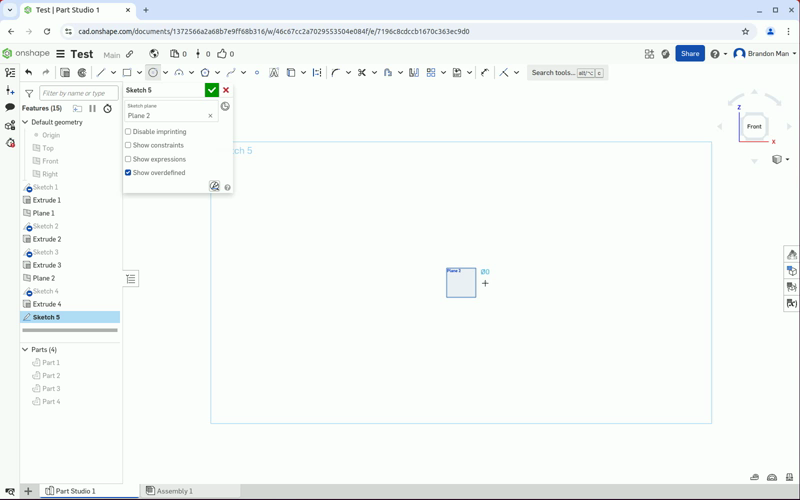
mouse_move(488, 282)
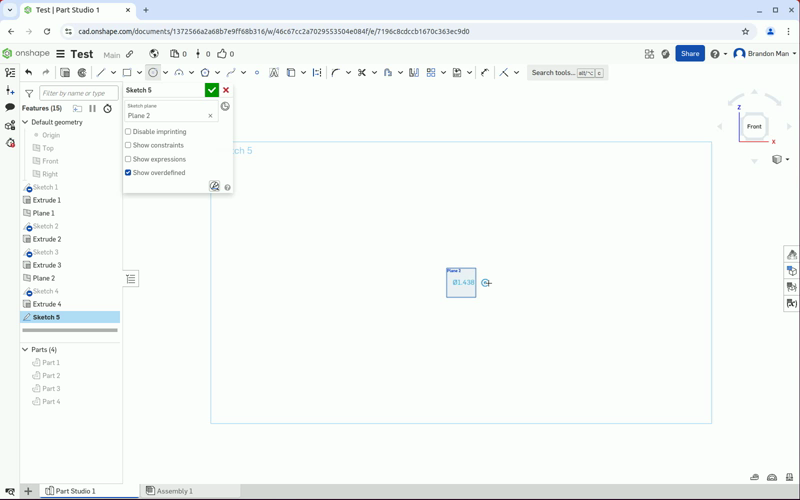
click(488, 282)
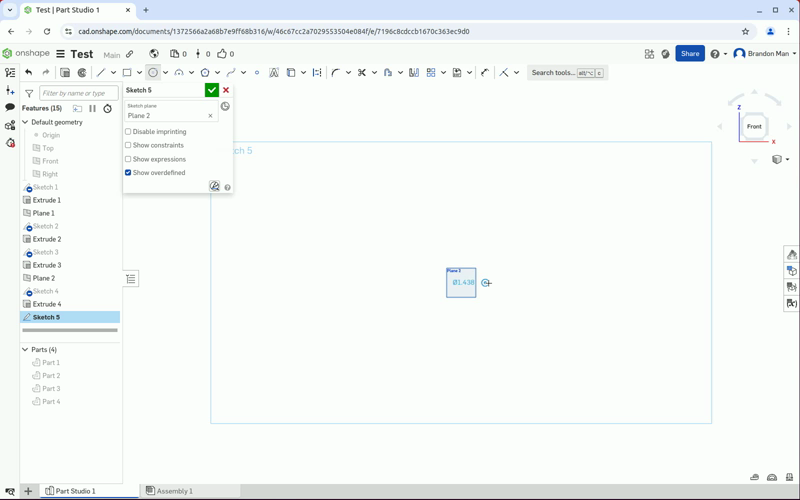
key(esc)
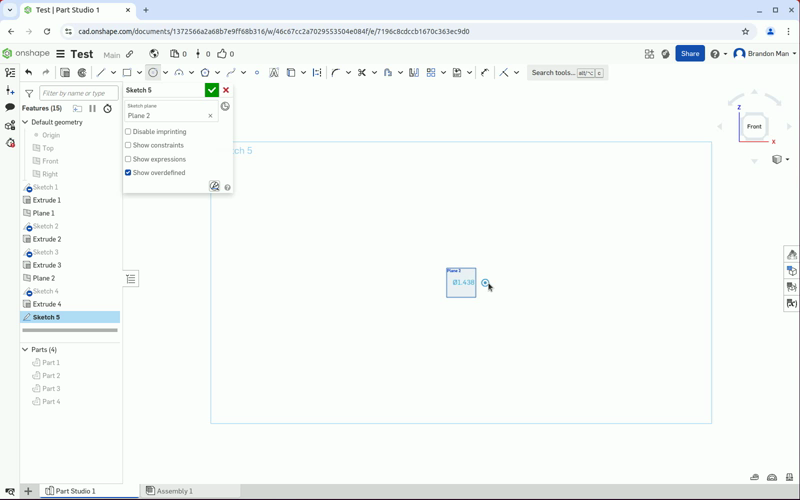
mouse_move(483, 282)
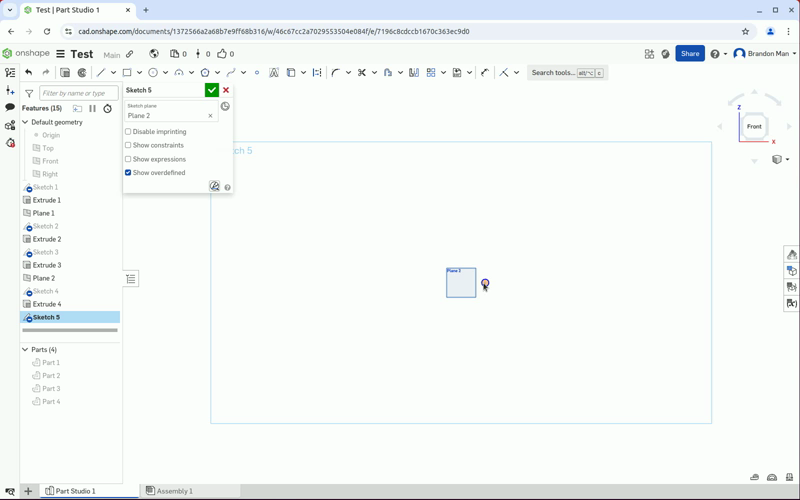
scroll(6)
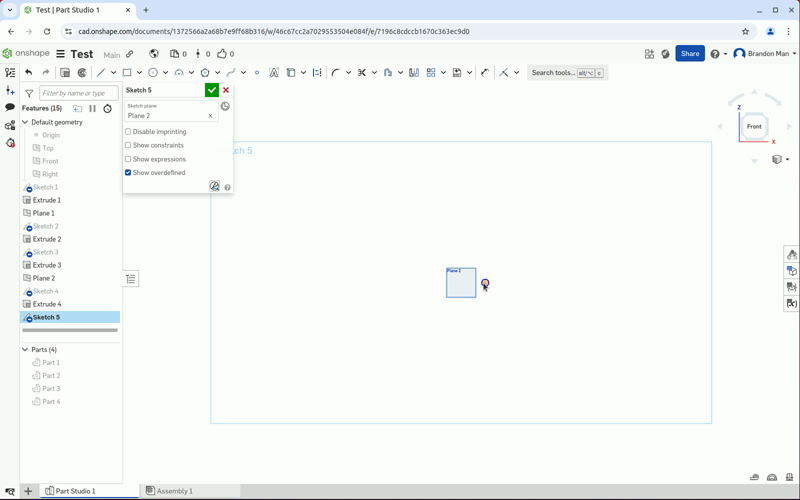
scroll(6)
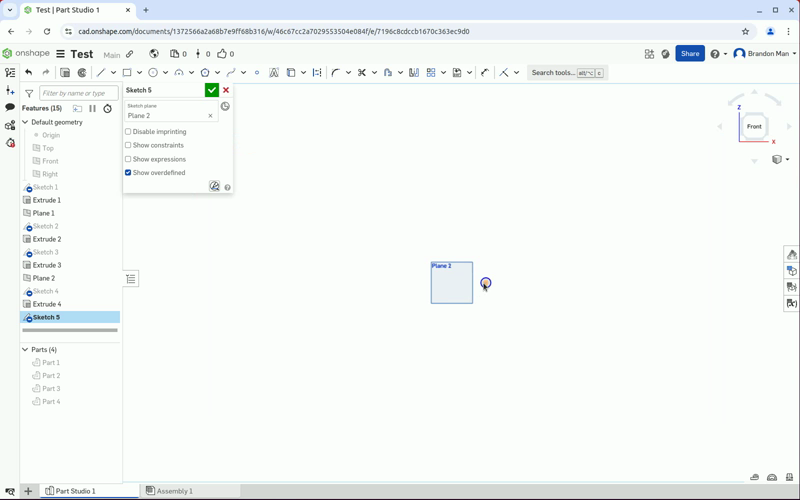
scroll(6)
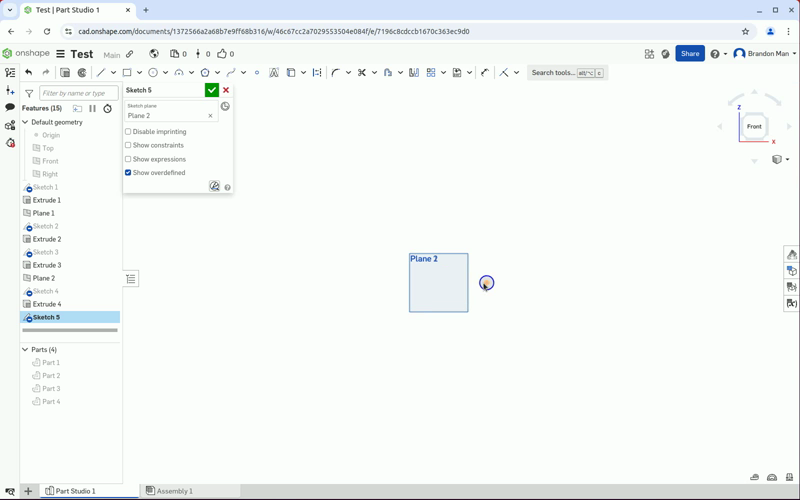
scroll(6)
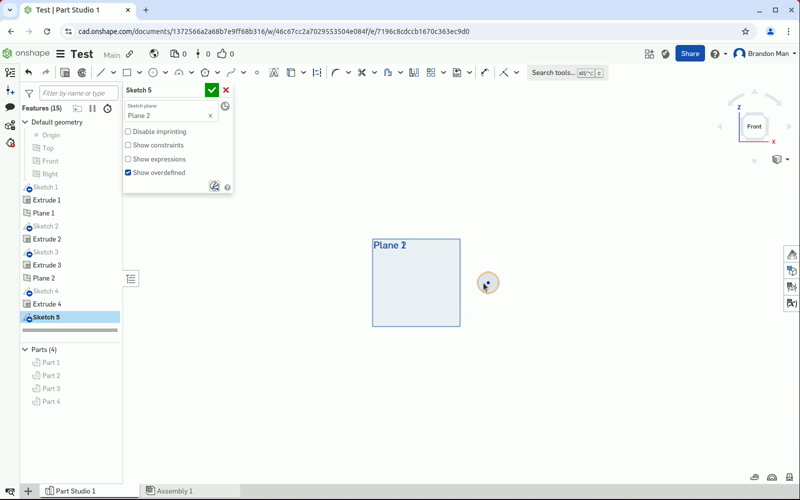
scroll(6)
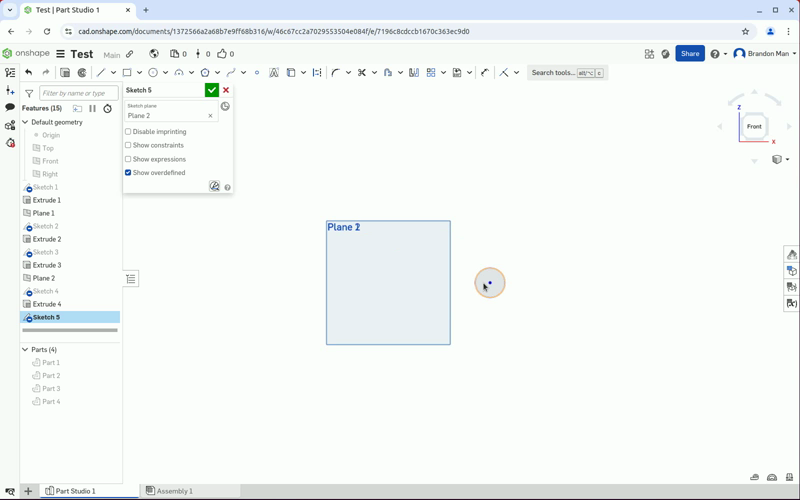
scroll(6)
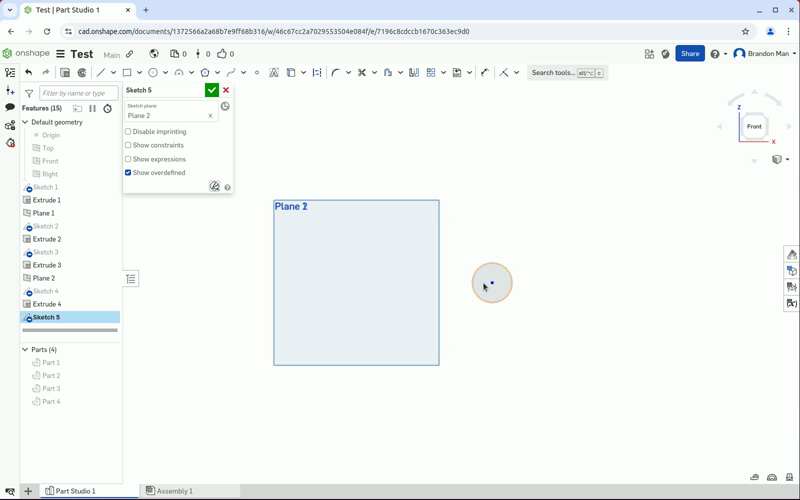
scroll(6)
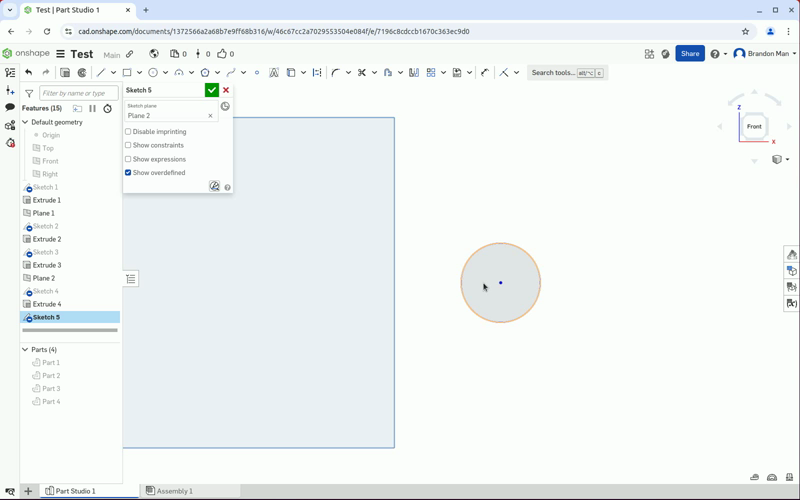
click(483, 282)
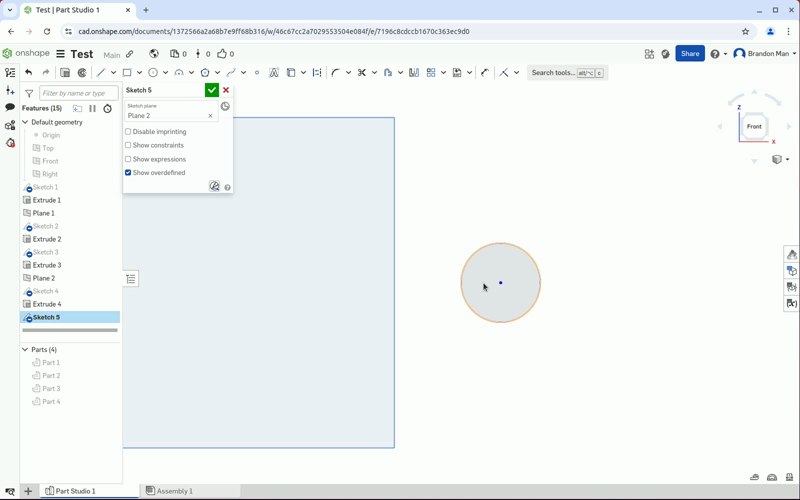
scroll(-6)
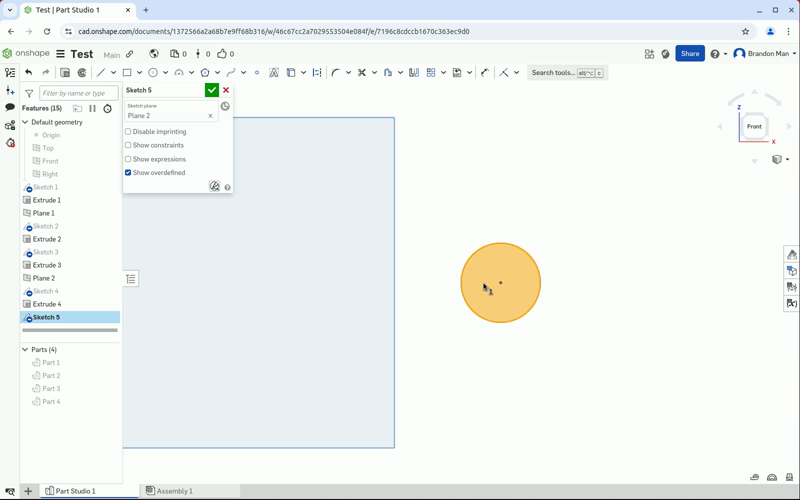
scroll(-6)
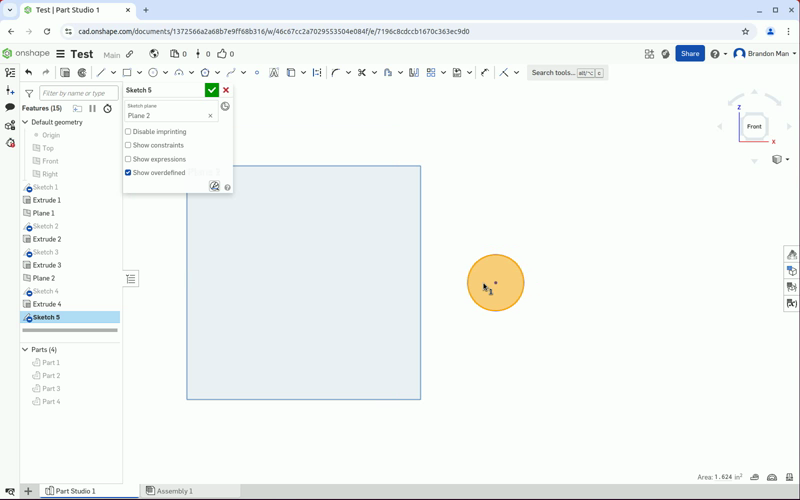
scroll(-6)
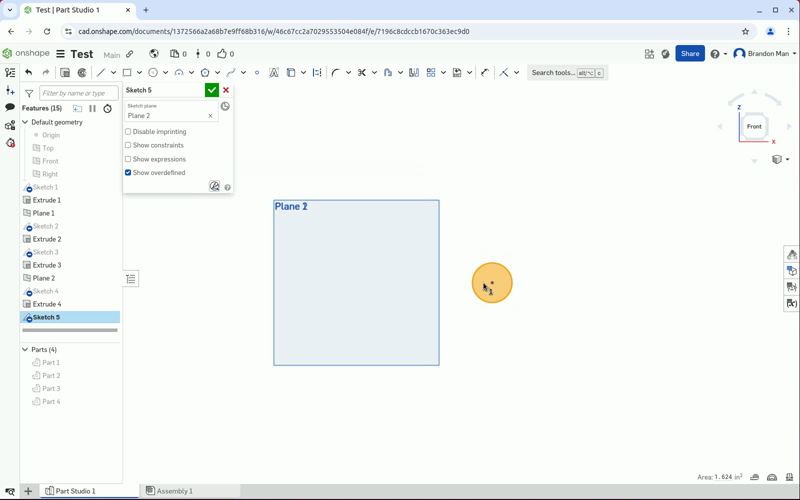
scroll(-6)
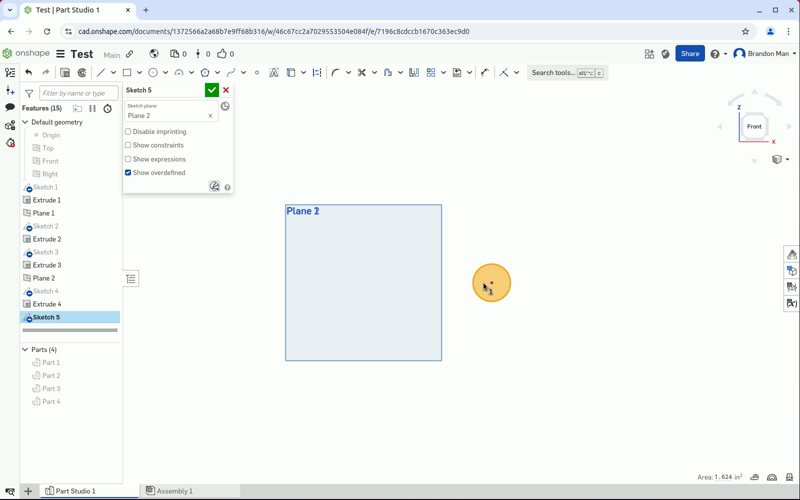
scroll(-6)
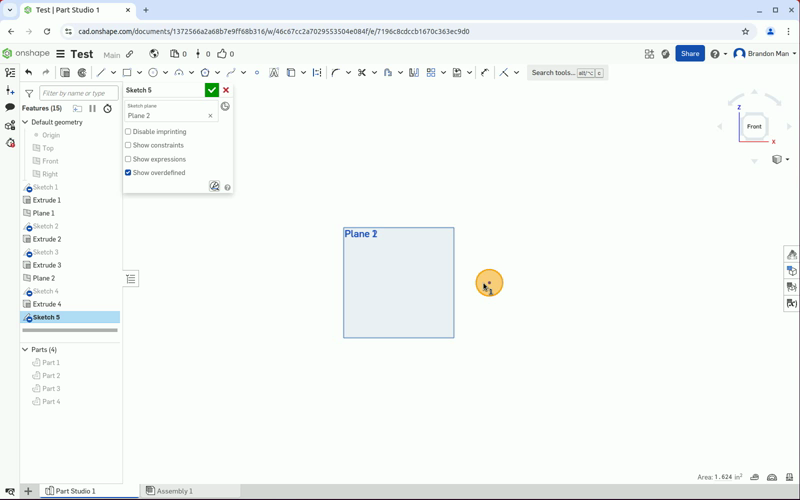
scroll(-6)
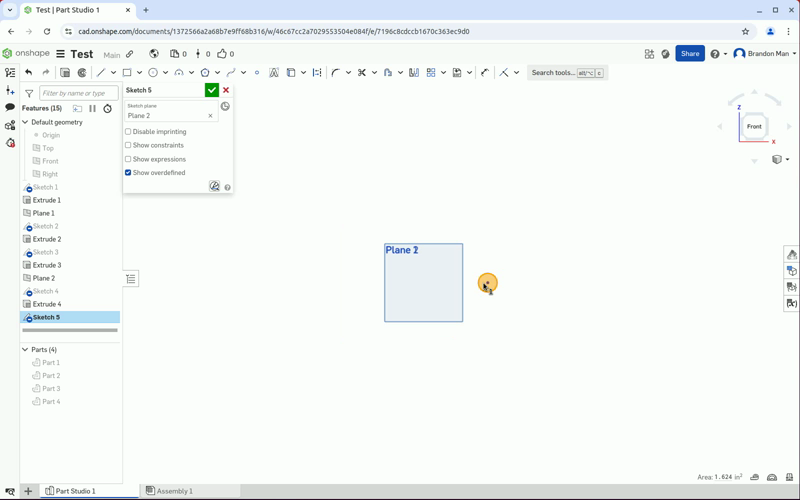
scroll(-6)
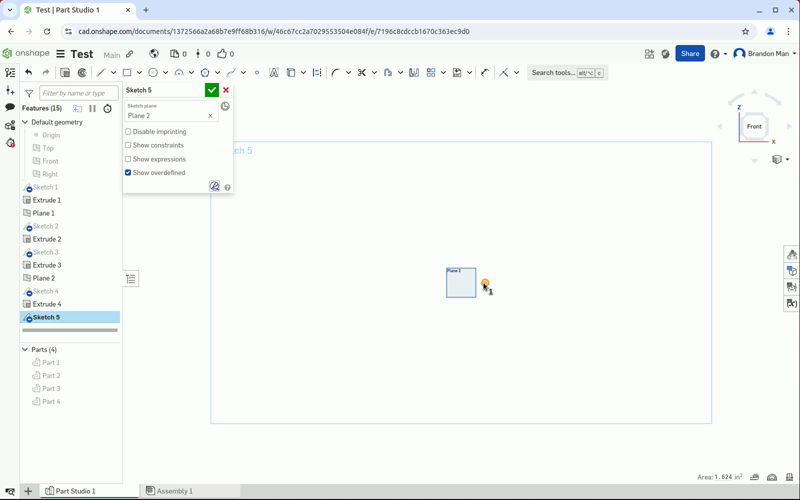
mouse_move(73, 352)
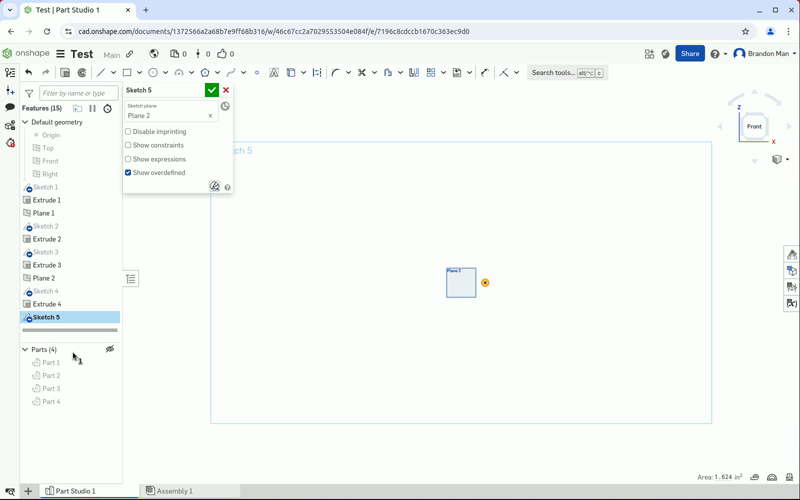
key(shift+y)
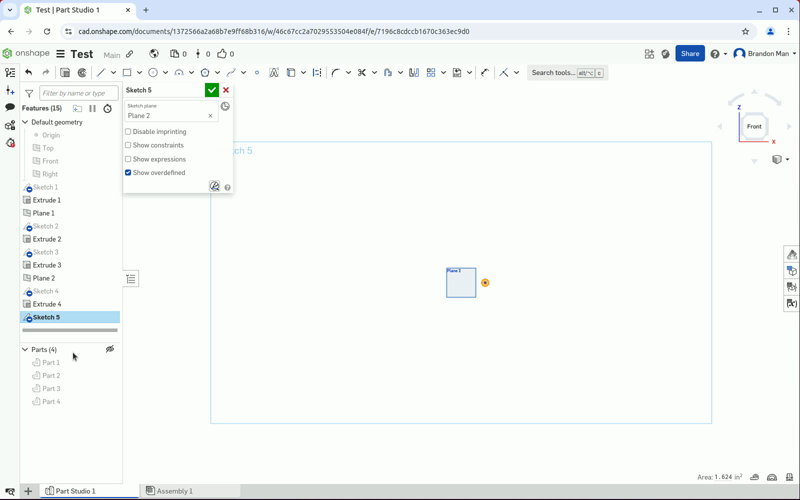
key(shift+e)
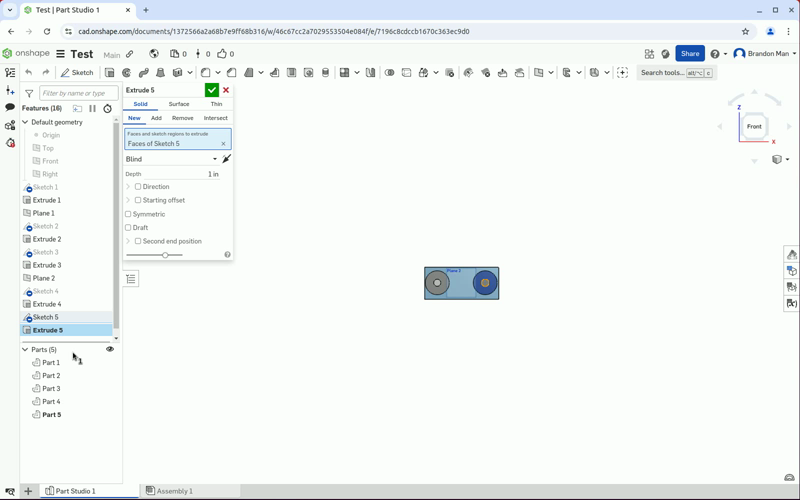
mouse_move(143, 106)
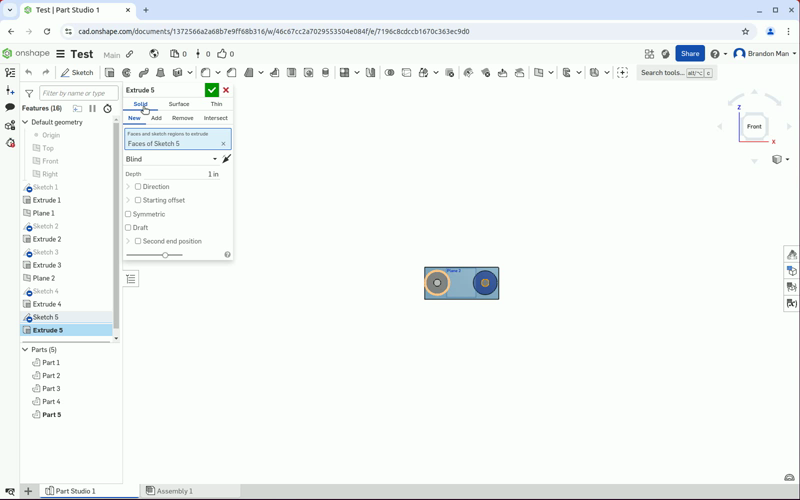
click(143, 106)
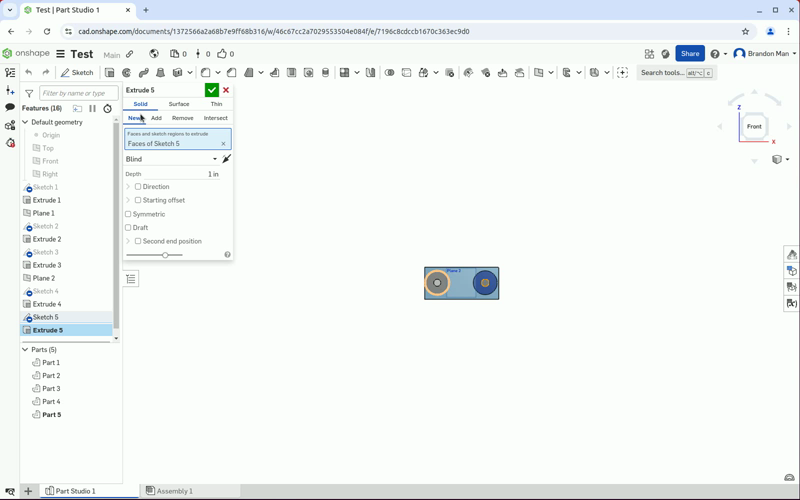
mouse_move(137, 120)
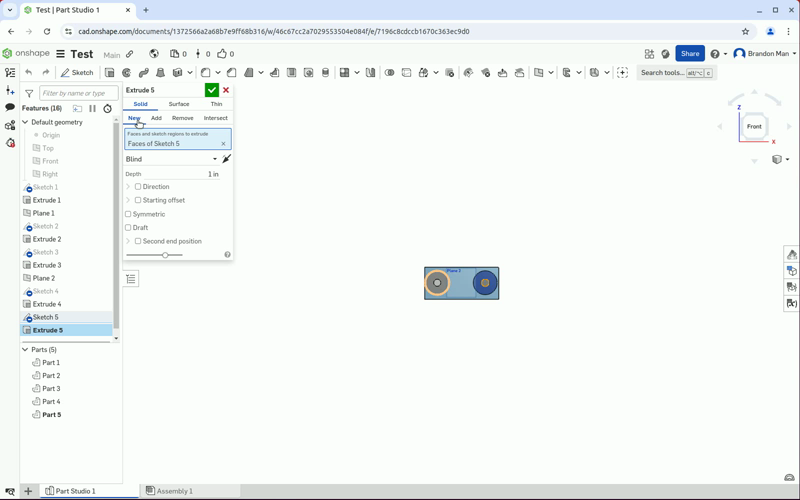
click(137, 120)
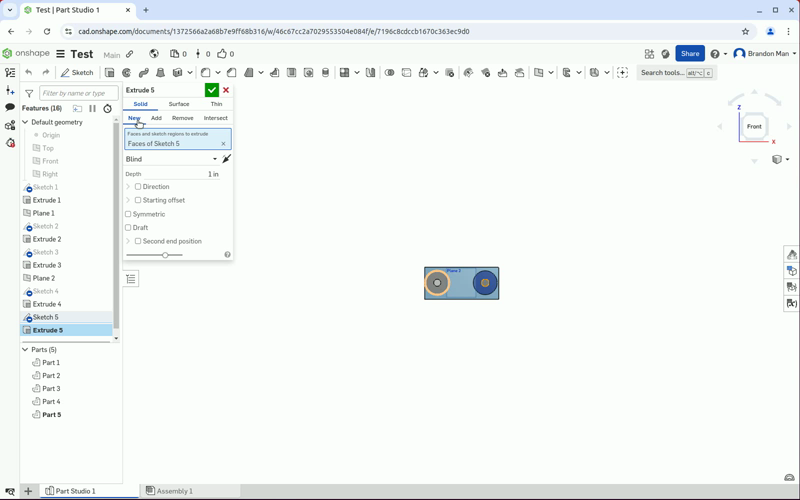
key(tab, 4)
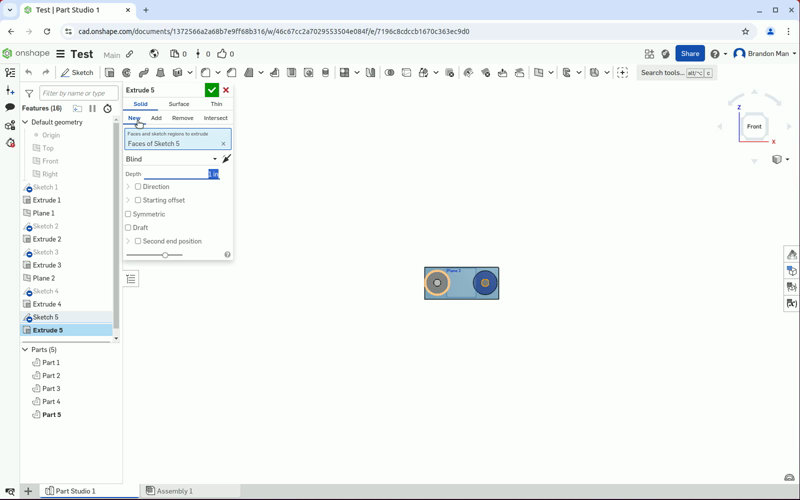
text(19.738)
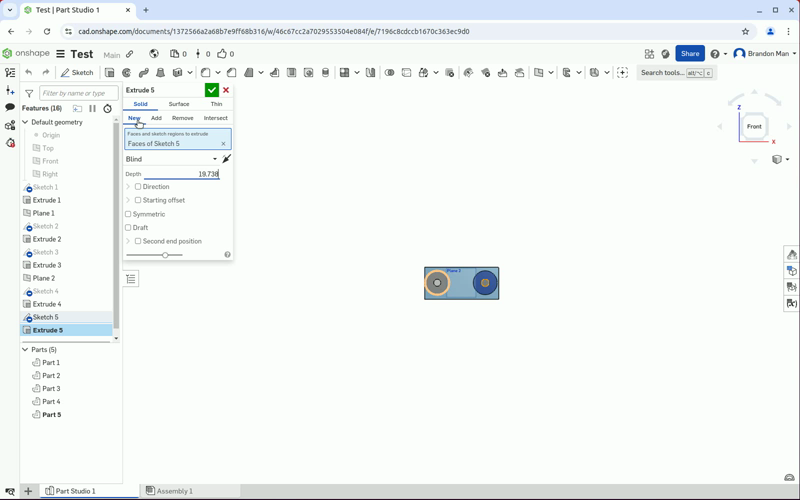
key(enter)
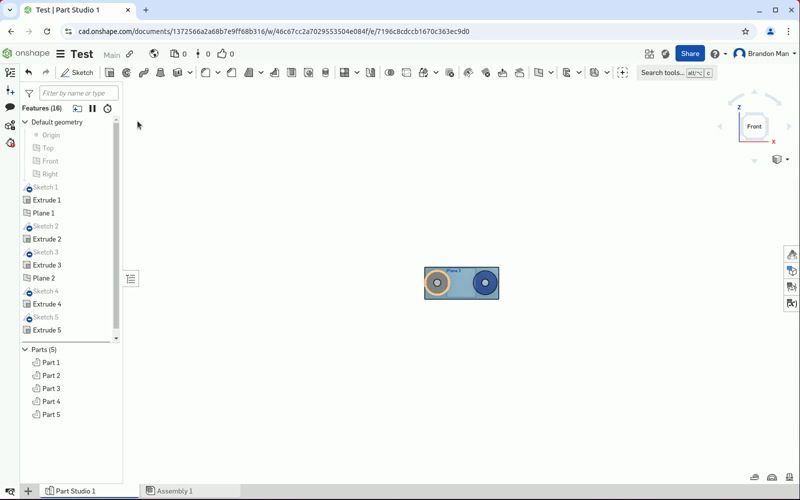
key(shift+h)
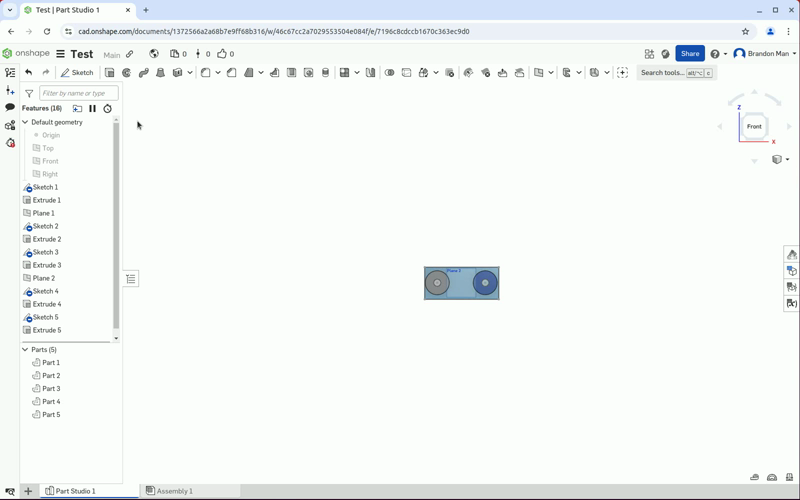
key(shift+h)
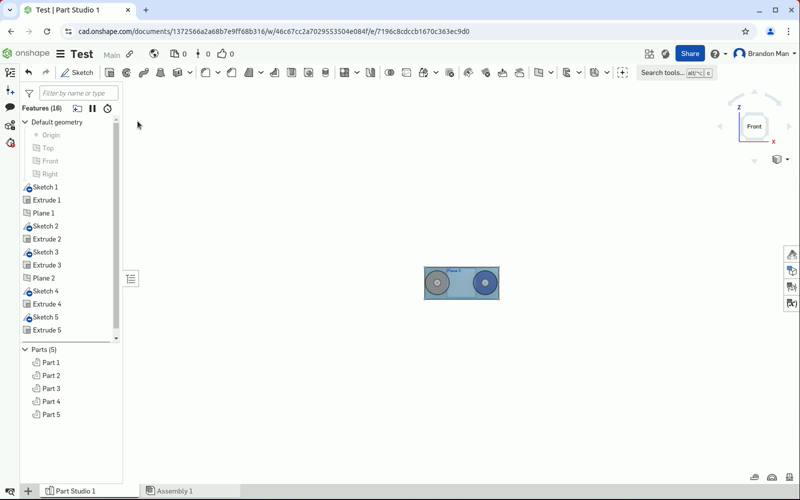
key(shift+7)
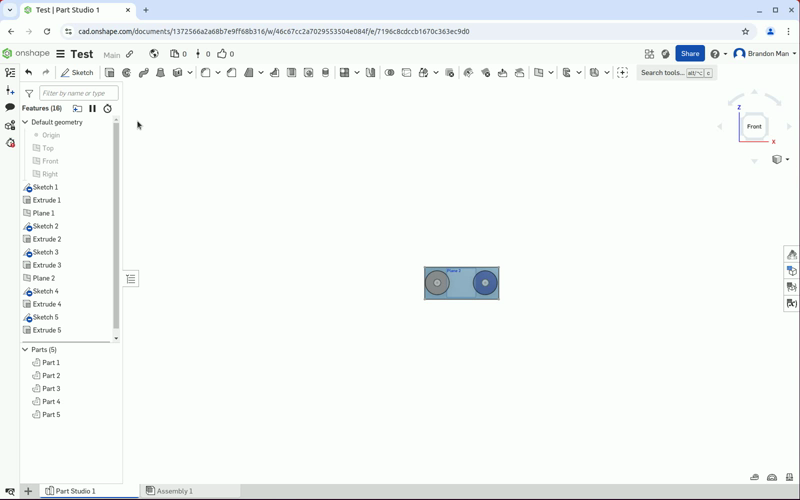
key(left, 2)
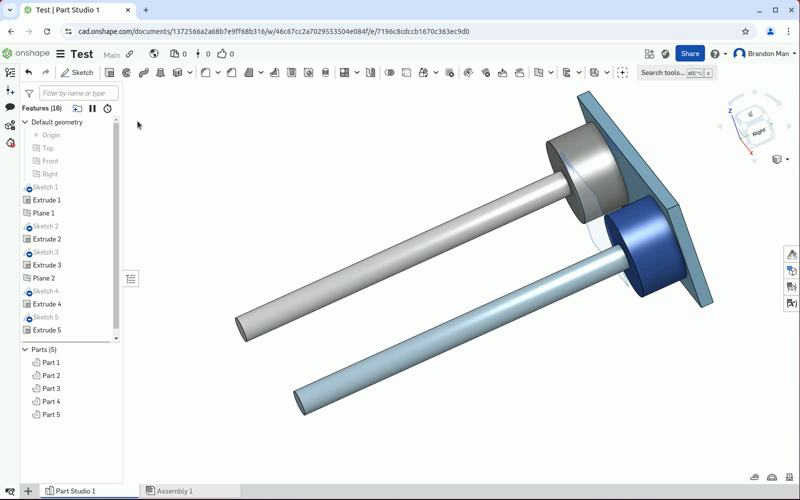
key(down, 2)
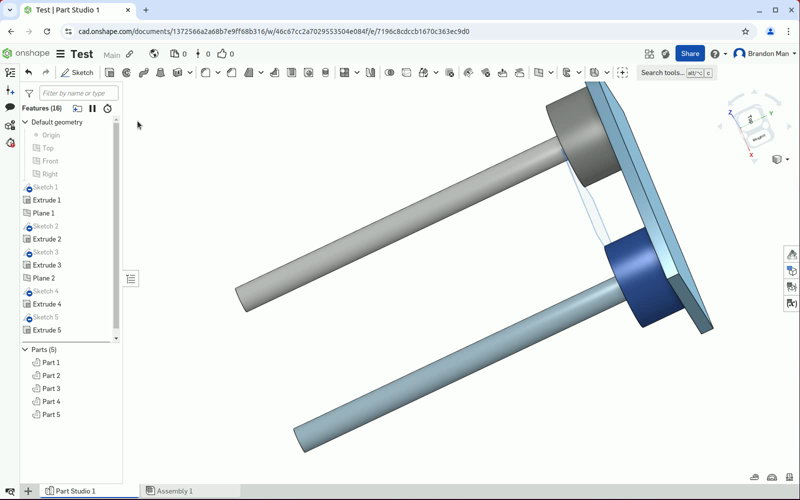
key(up, 2)
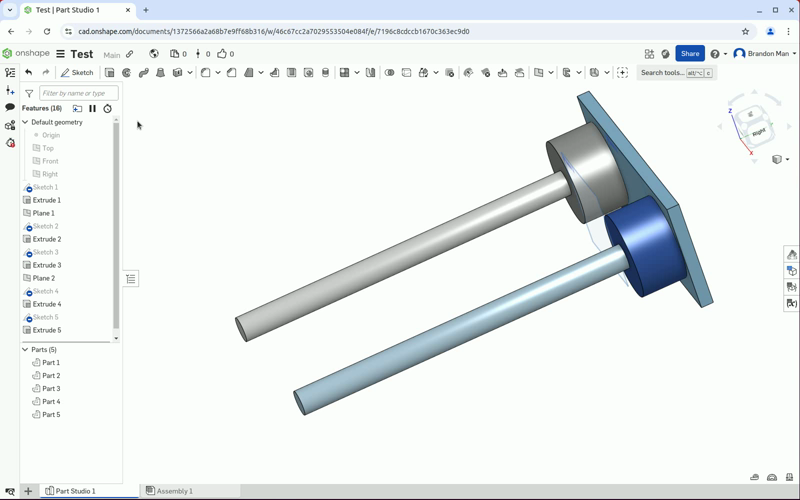
key(right, 2)
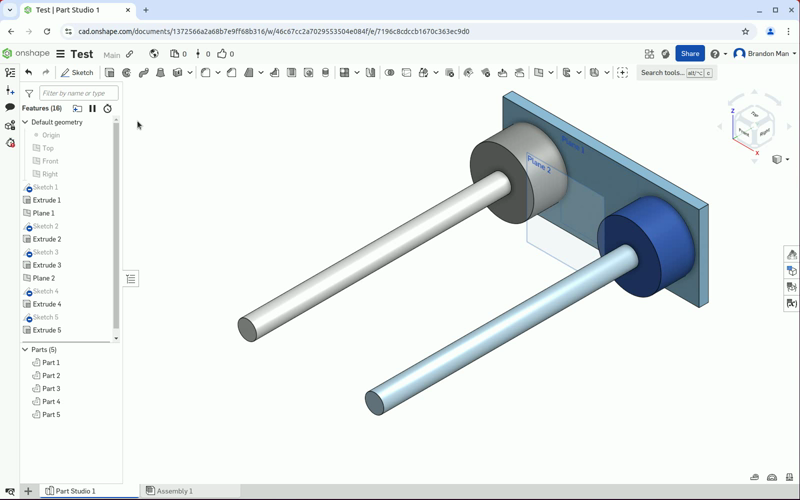
mouse_move(69, 189)
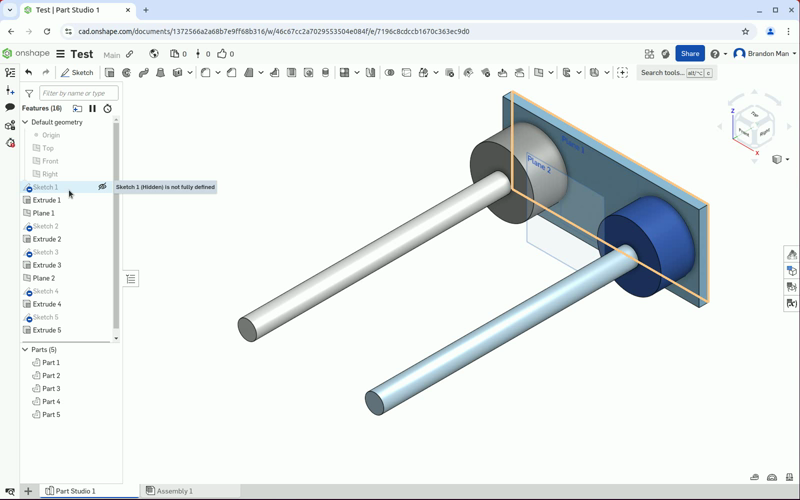
click(69, 189)